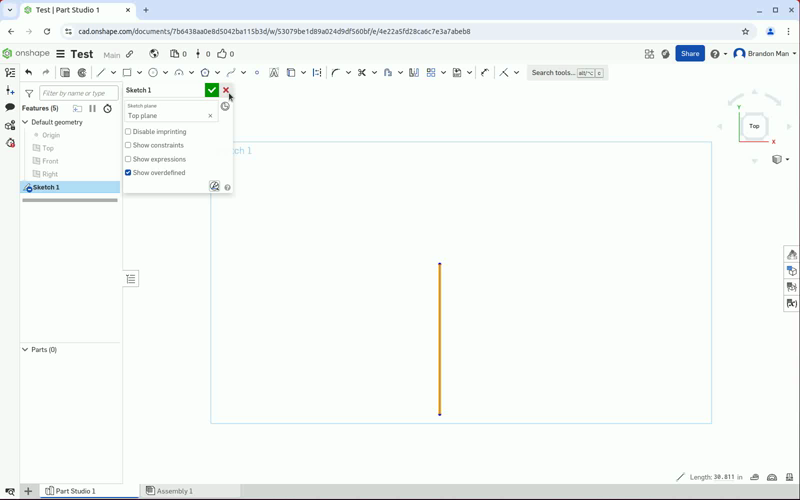
key(shift+h)
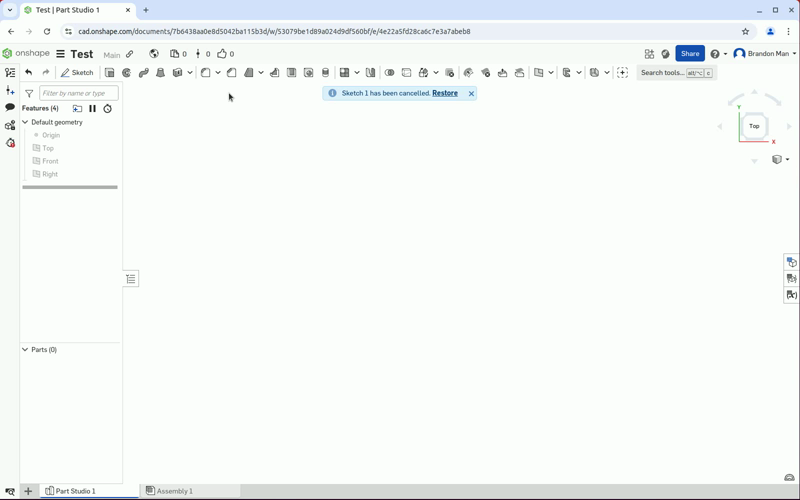
mouse_move(73, 352)
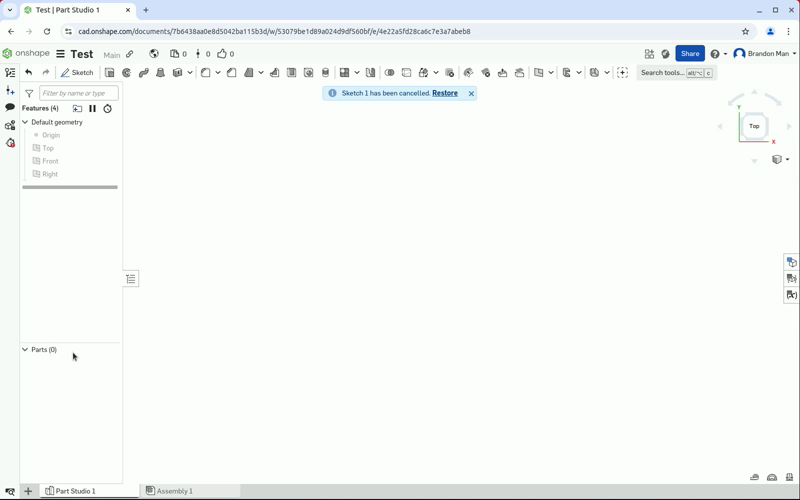
key(y)
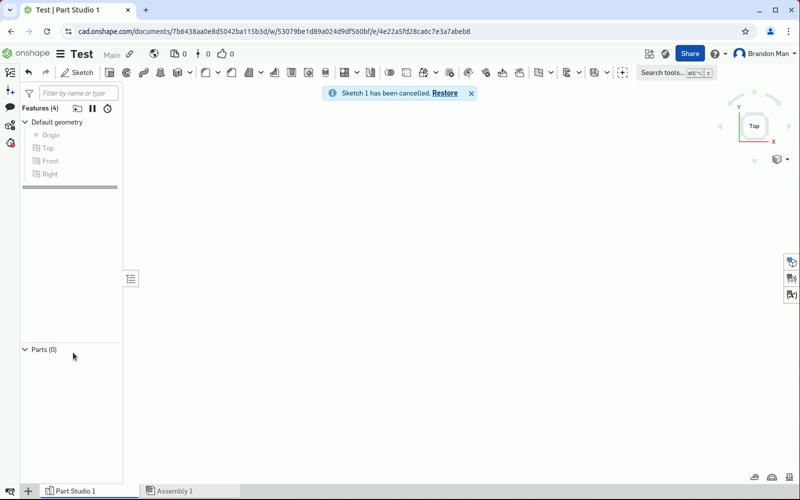
key(shift+p)
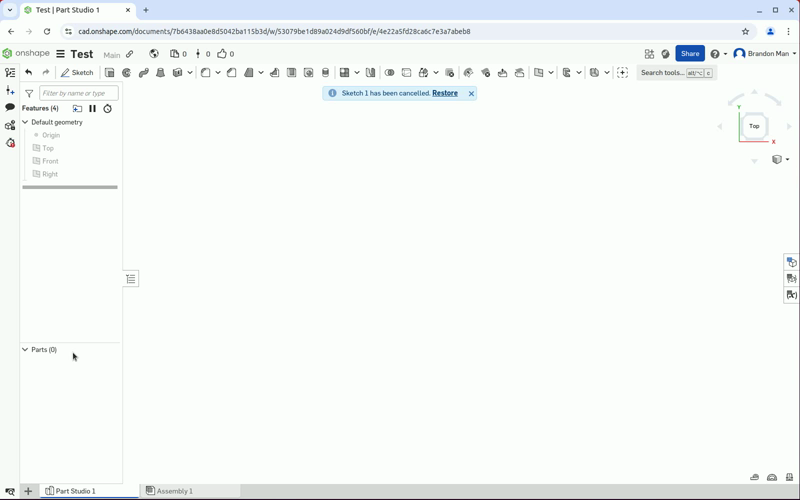
key(space)
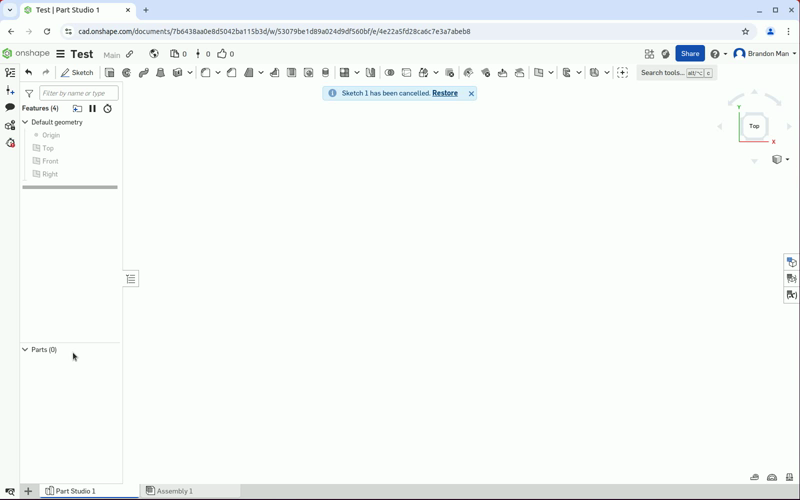
key_down(shift)
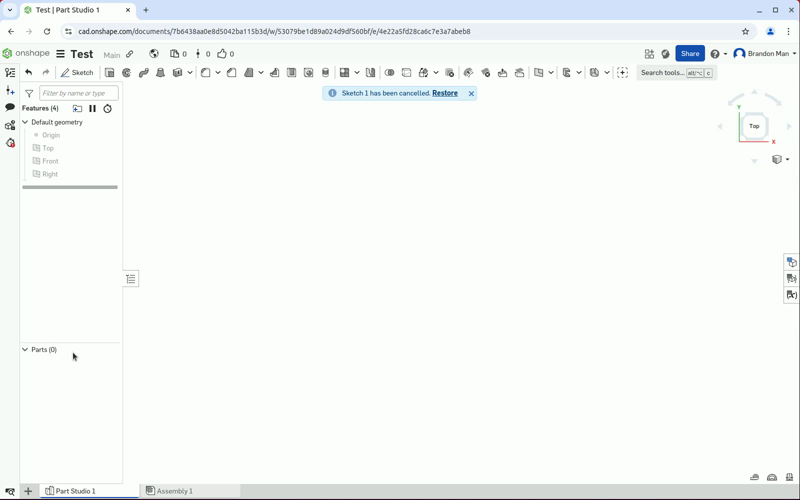
key(up)
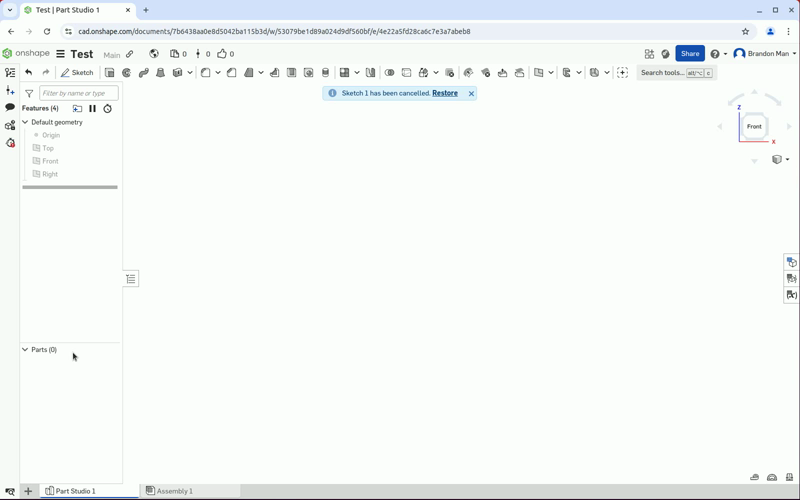
key_up(shift)
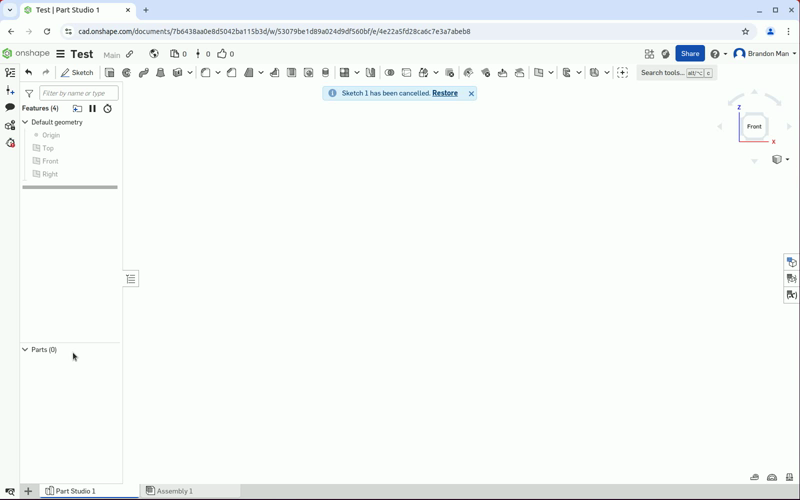
mouse_move(73, 352)
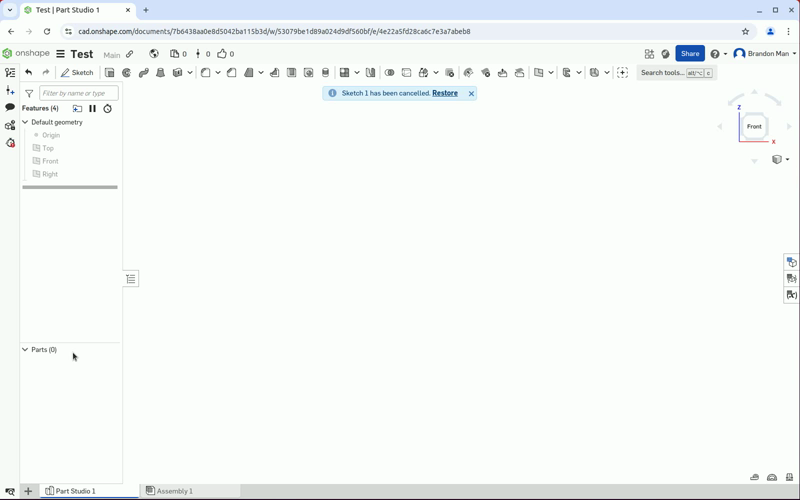
key(shift+y)
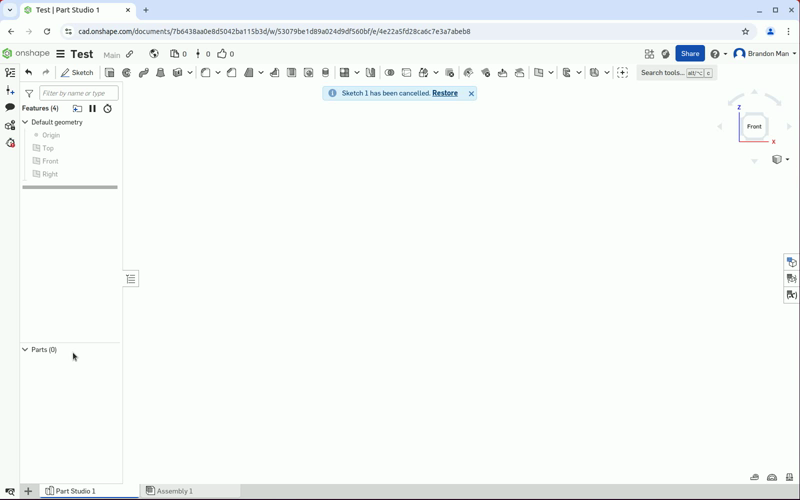
key(shift+s)
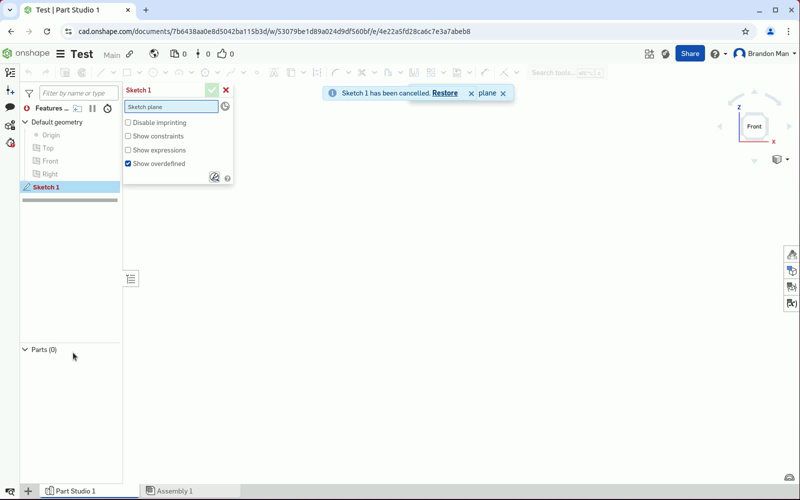
mouse_move(73, 163)
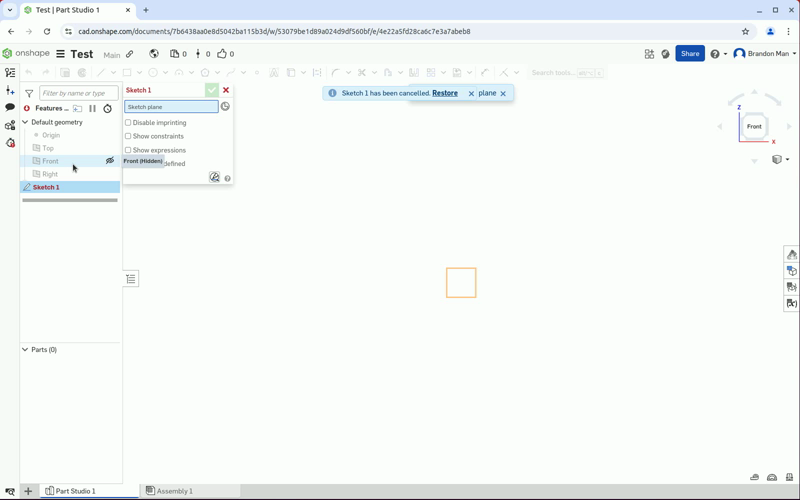
click(73, 163)
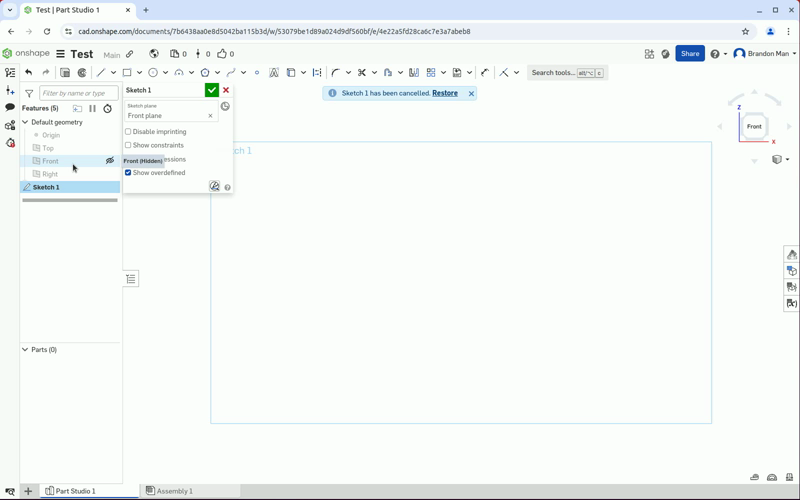
mouse_move(73, 352)
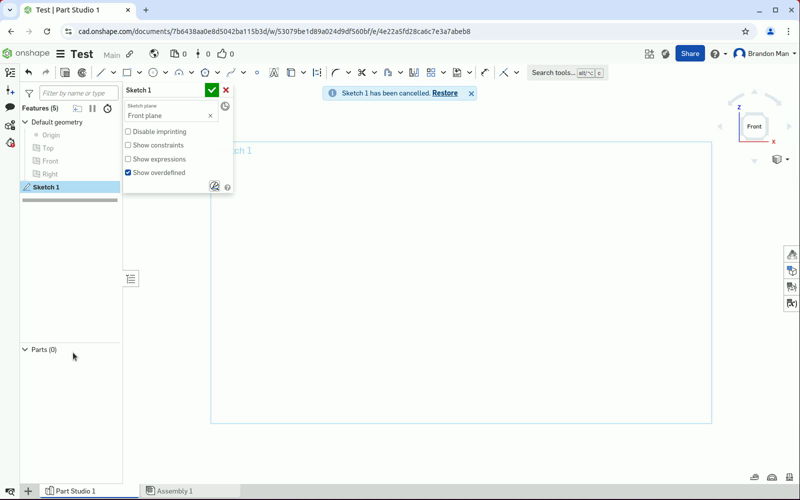
key(y)
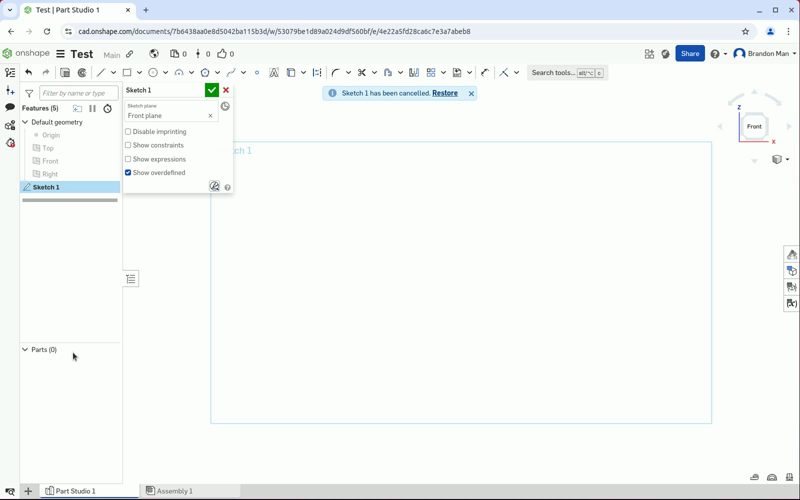
key(l)
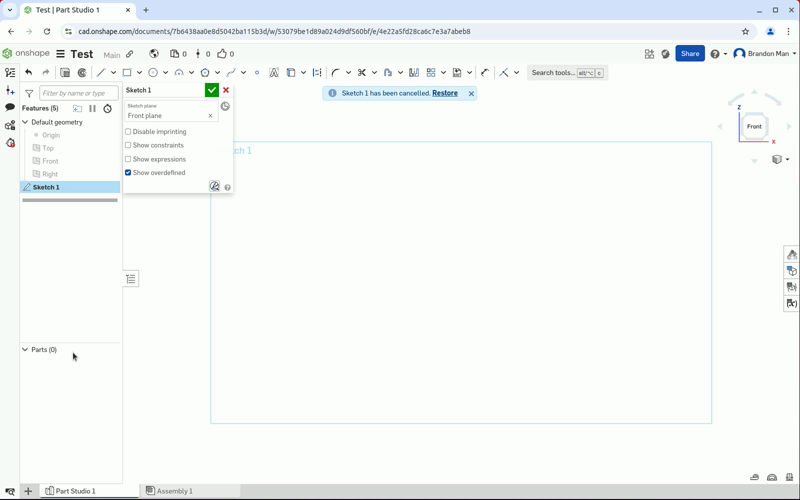
key_down(shift)
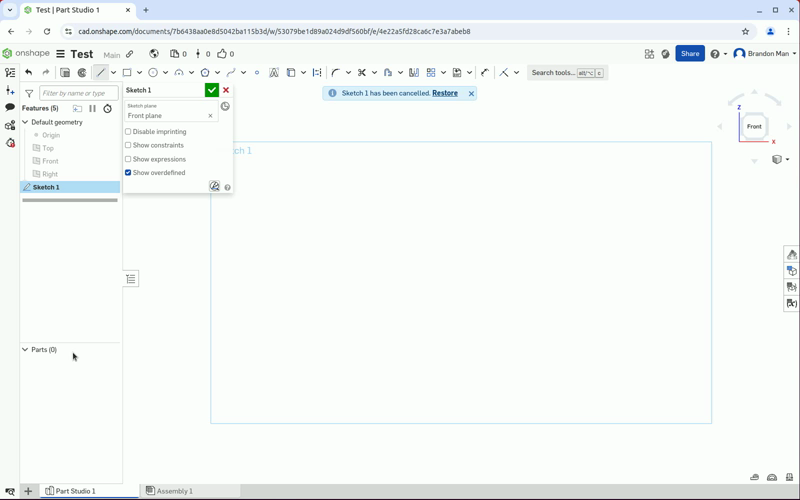
mouse_move(378, 395)
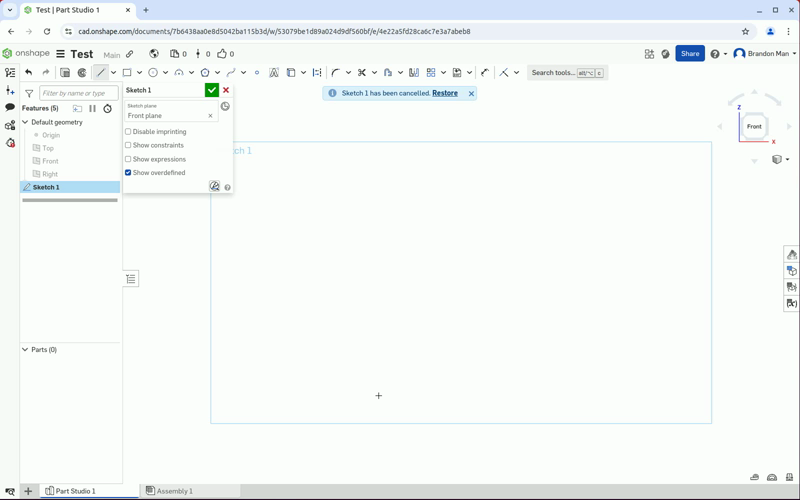
click(378, 395)
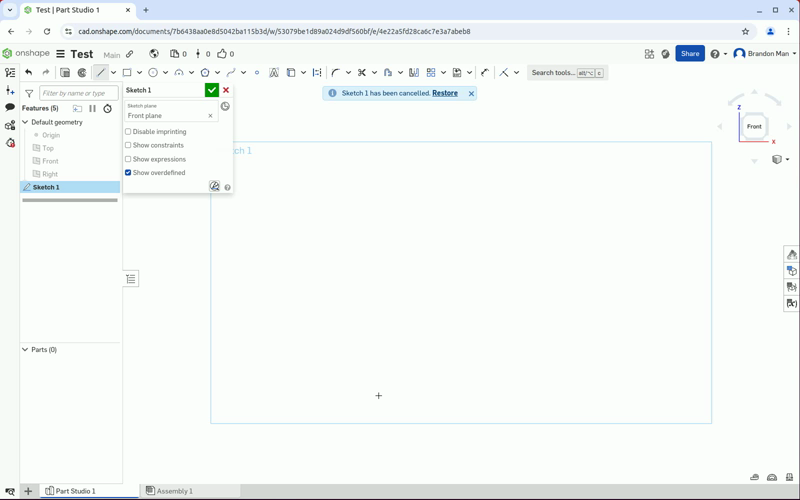
key_up(shift)
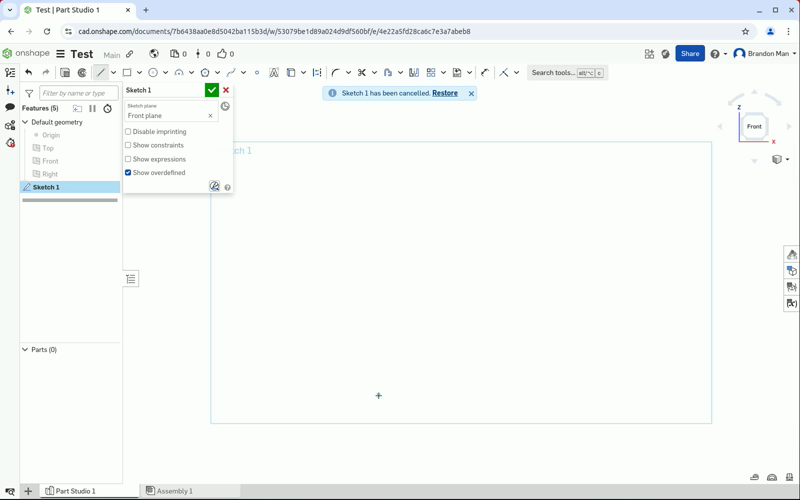
key_down(shift)
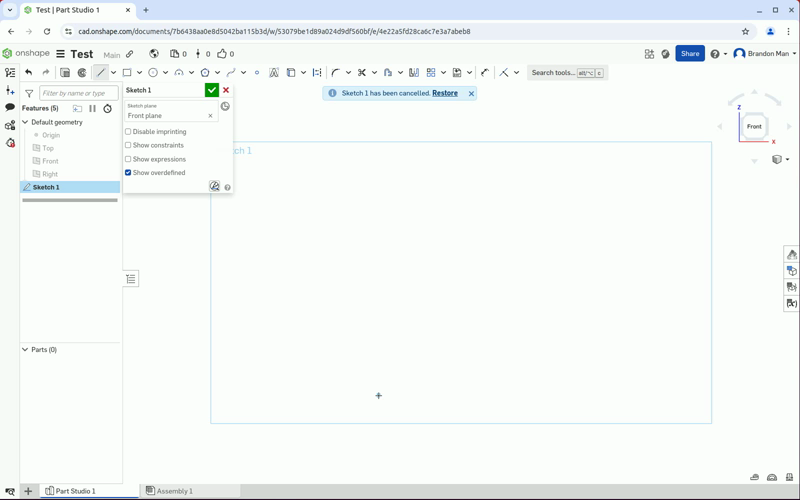
mouse_move(408, 395)
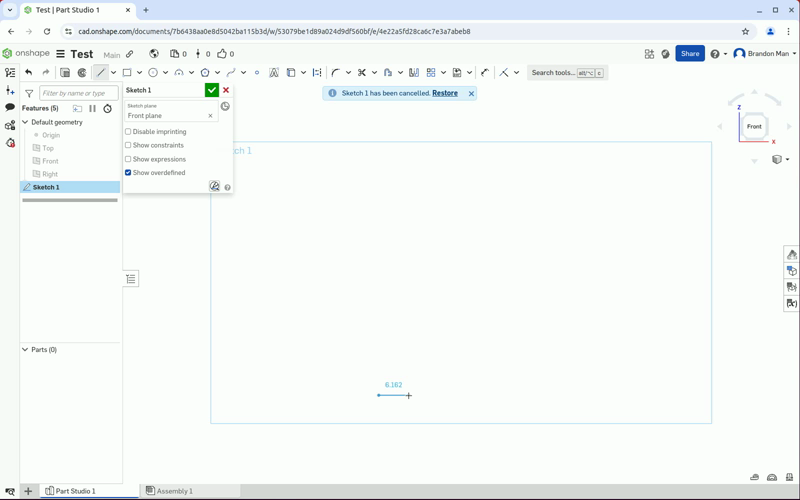
mouse_move(389, 395)
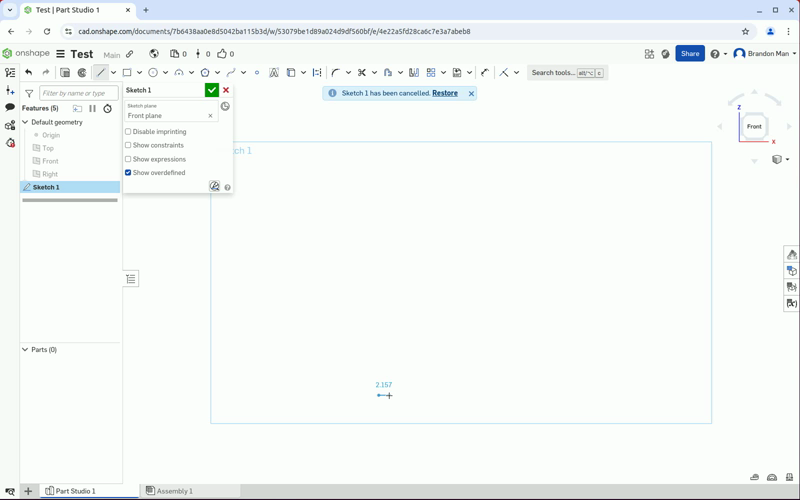
click(389, 395)
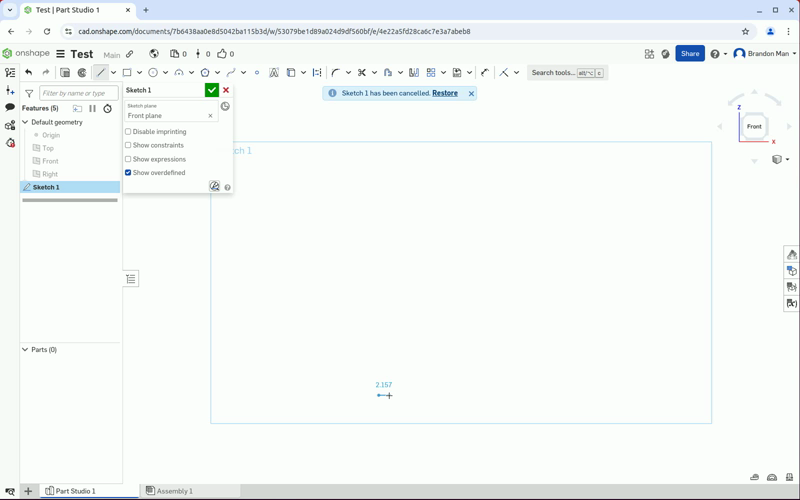
key_up(shift)
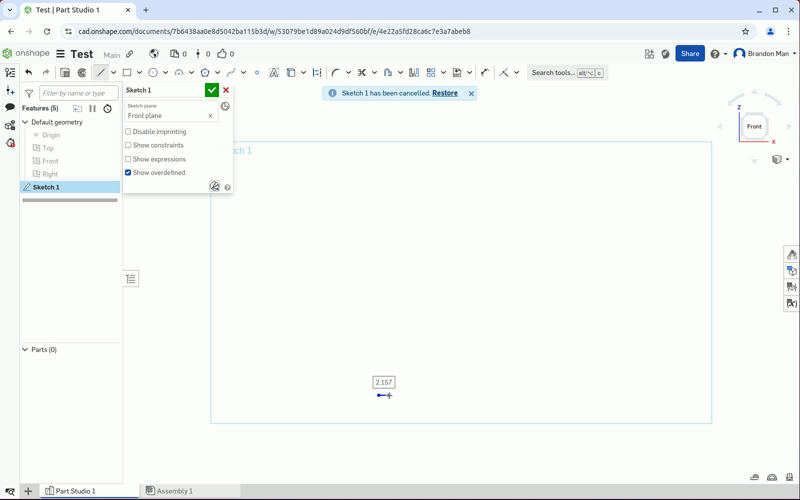
key_down(shift)
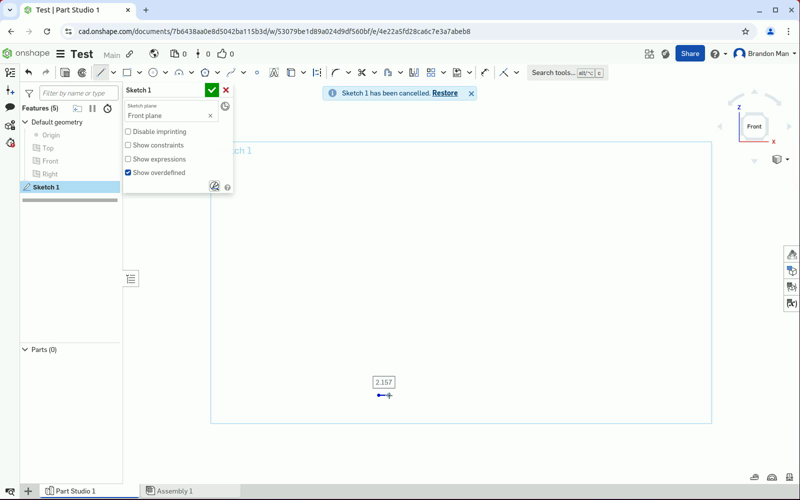
mouse_move(389, 250)
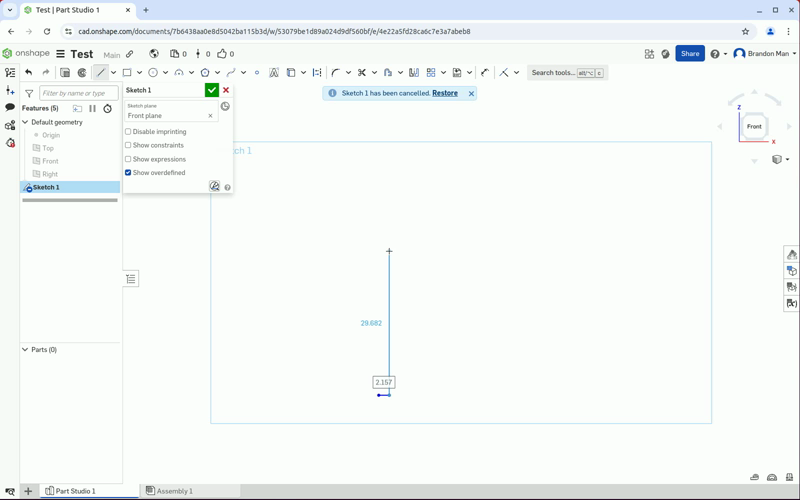
click(389, 250)
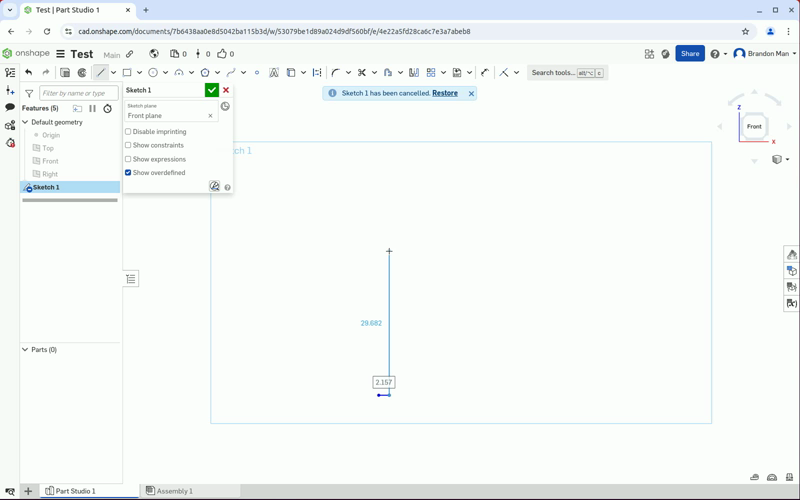
key_up(shift)
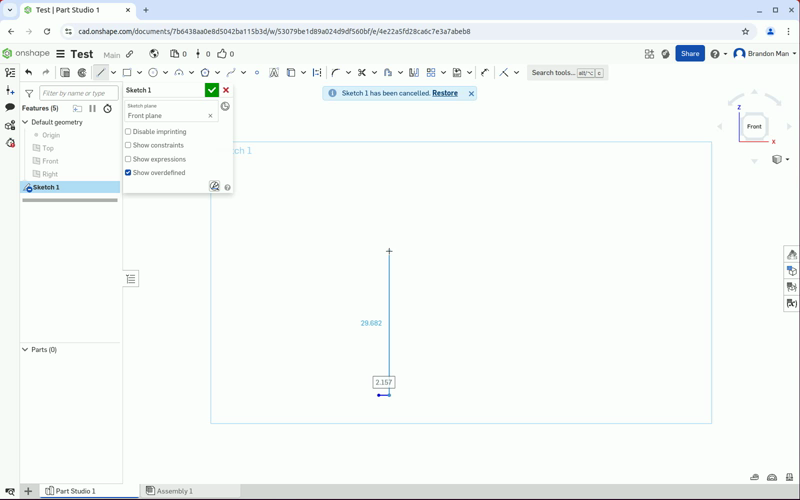
key_down(shift)
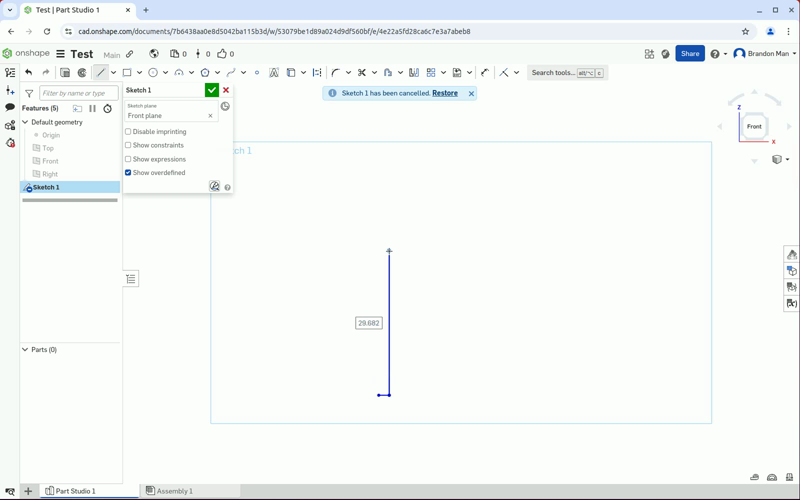
mouse_move(531, 250)
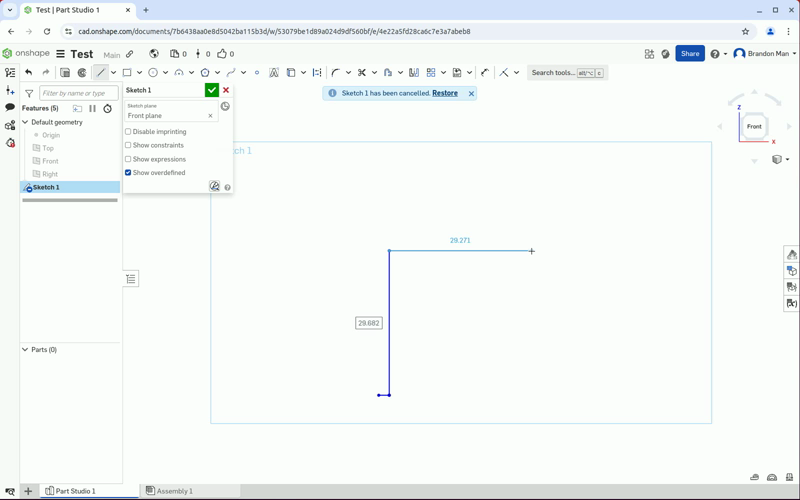
click(531, 250)
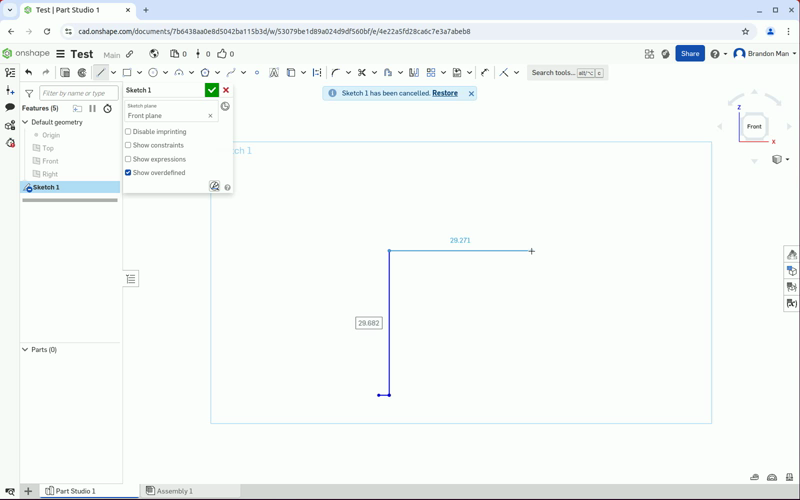
key_up(shift)
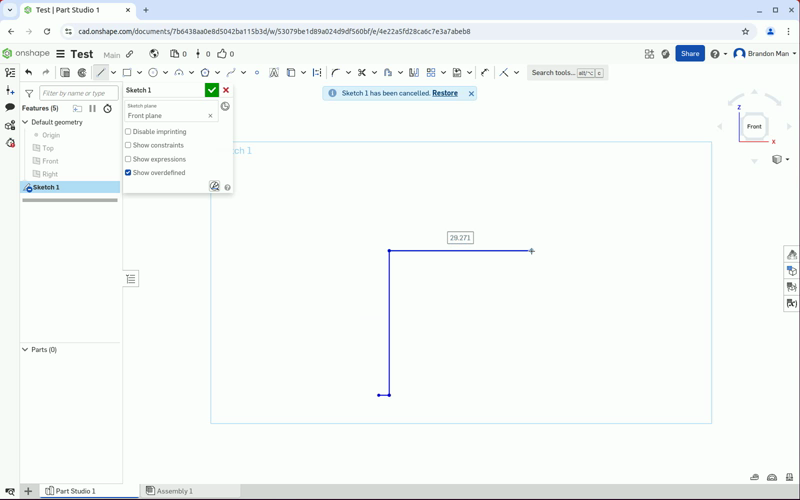
key_down(shift)
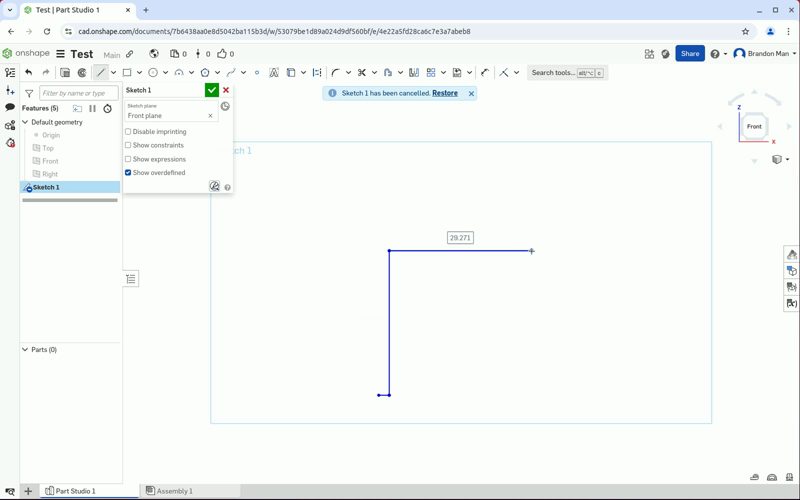
mouse_move(531, 395)
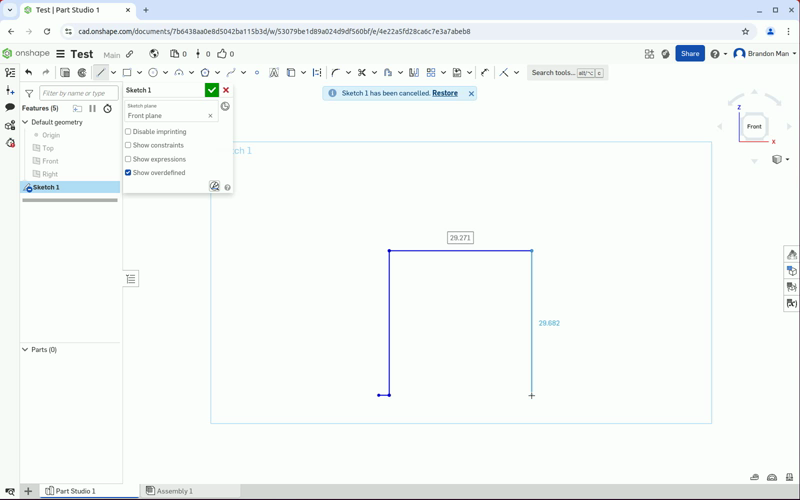
click(531, 395)
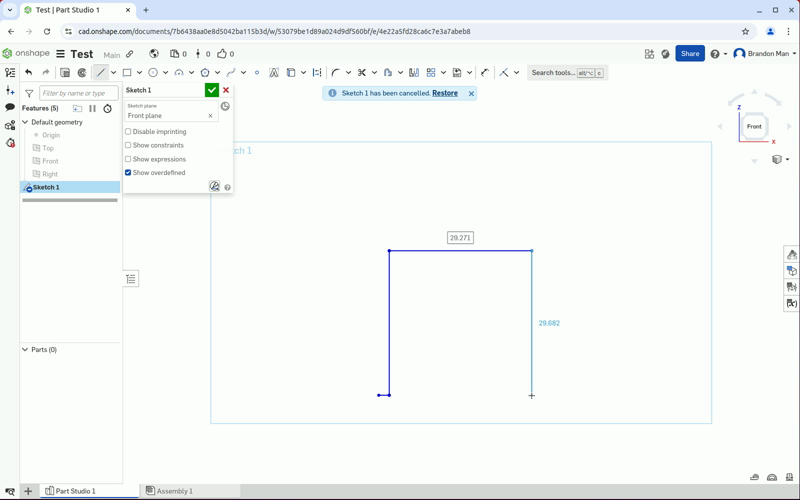
key_up(shift)
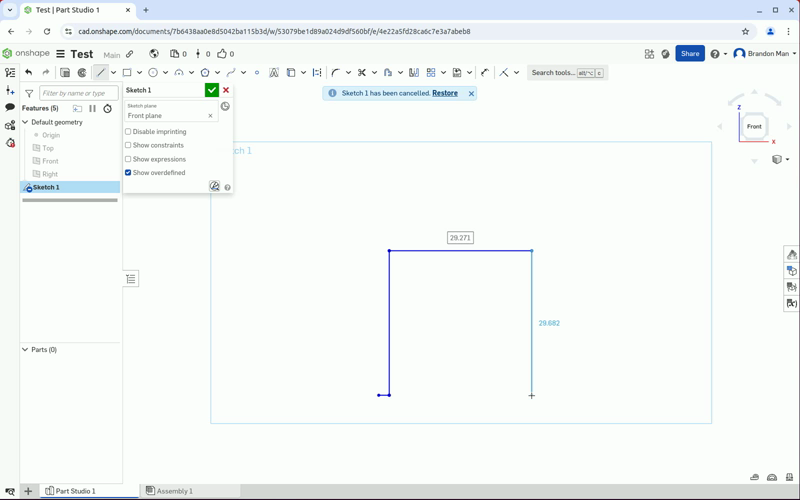
key_down(shift)
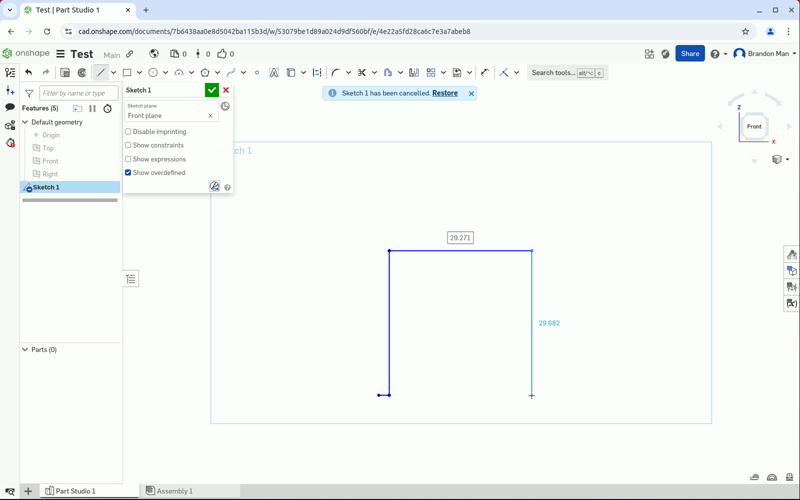
mouse_move(561, 395)
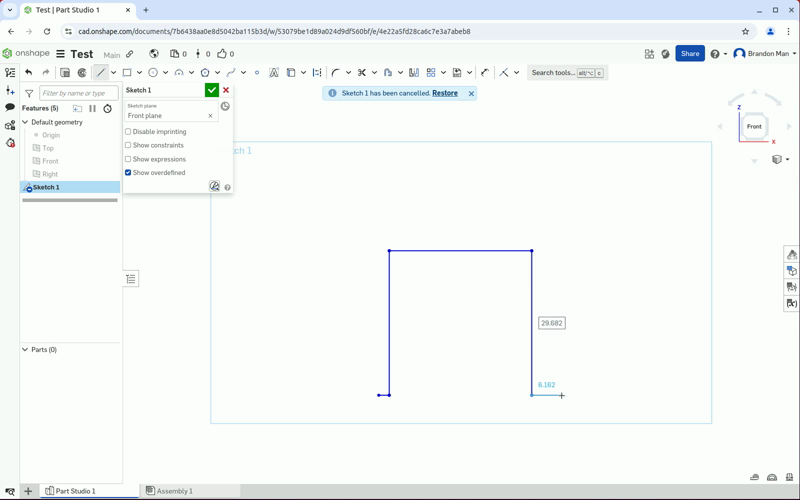
mouse_move(542, 395)
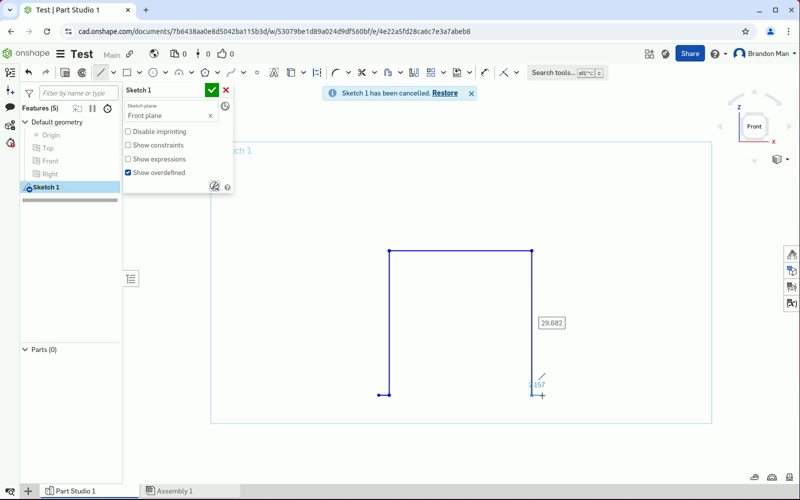
click(542, 395)
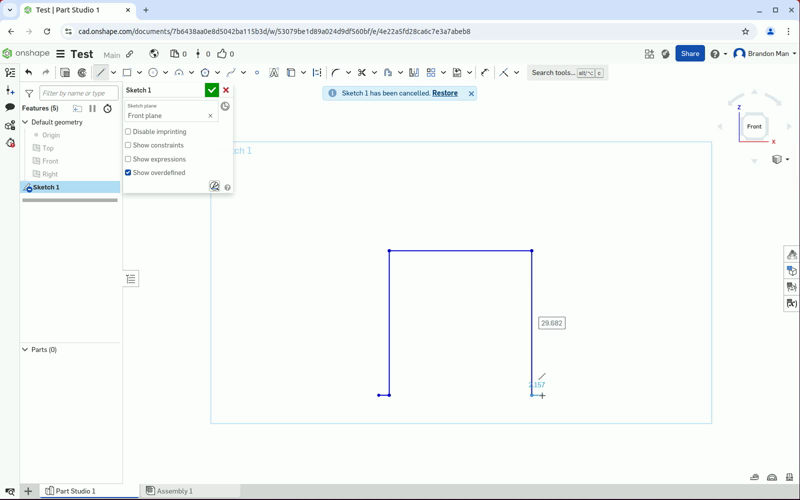
key_up(shift)
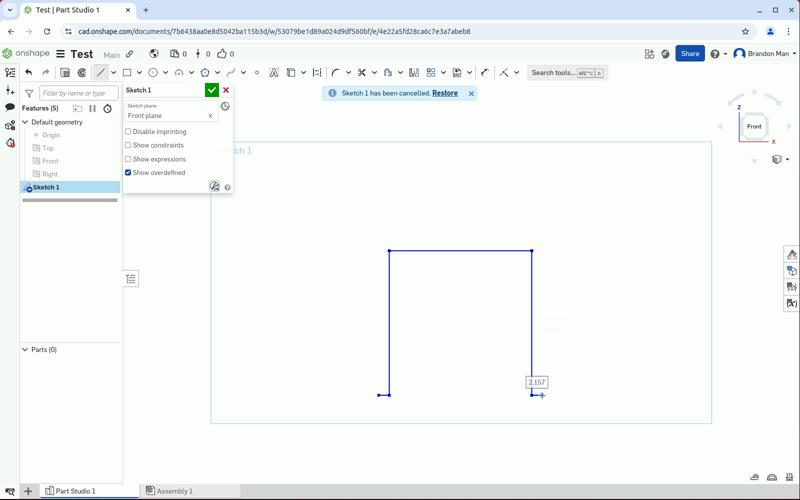
key_down(shift)
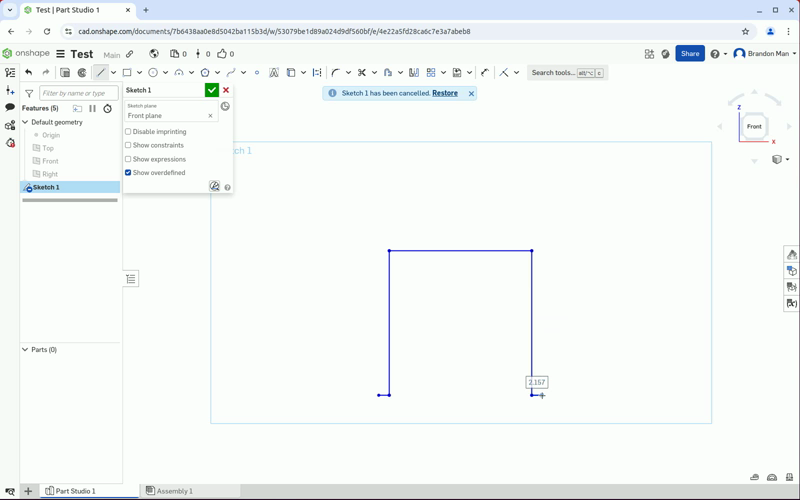
mouse_move(542, 280)
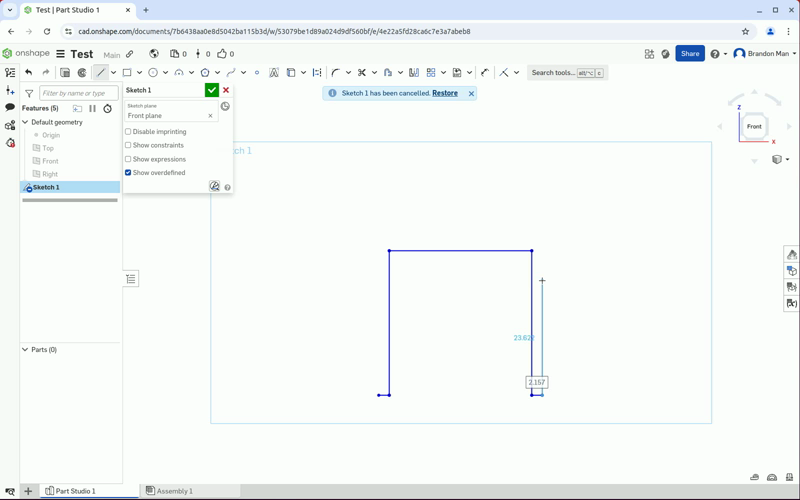
click(542, 280)
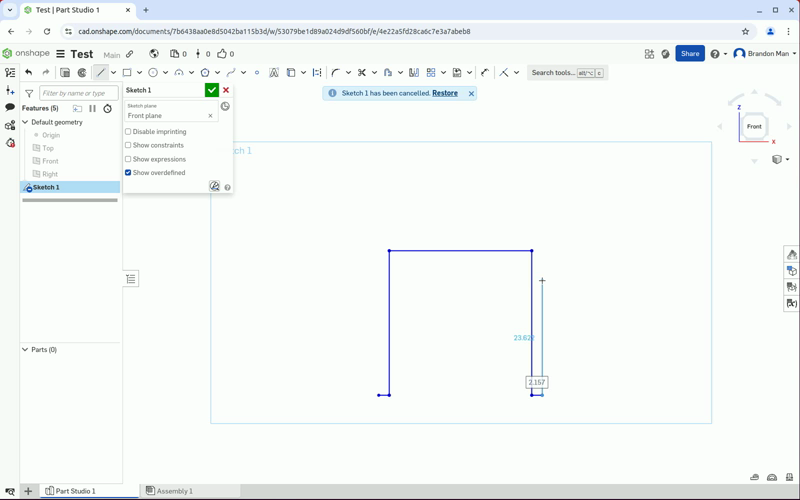
key_up(shift)
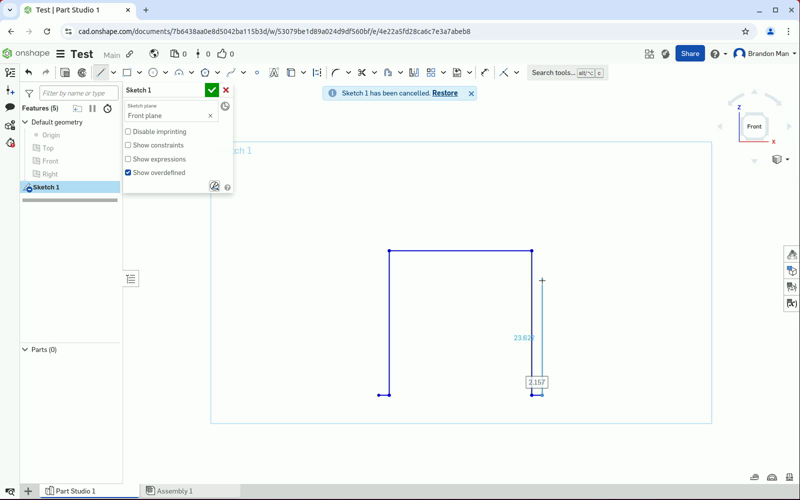
key_down(shift)
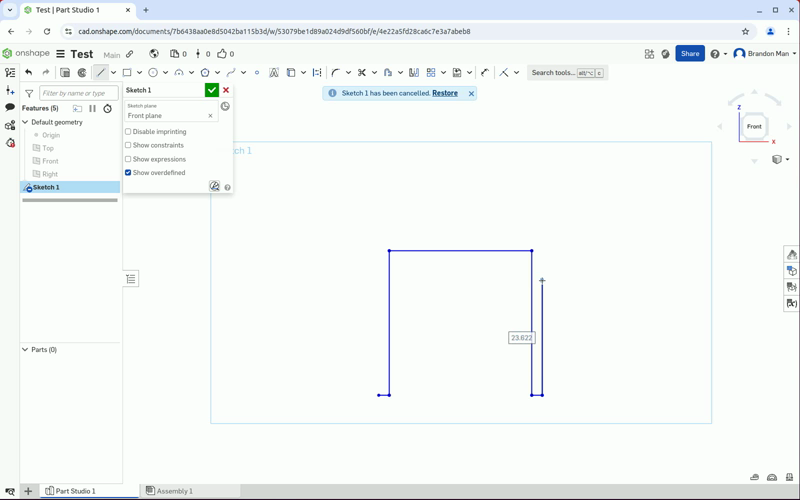
mouse_move(572, 280)
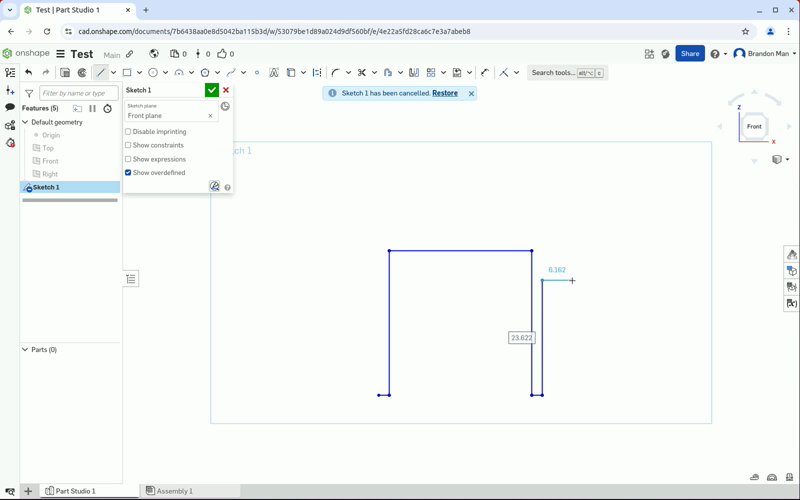
mouse_move(542, 242)
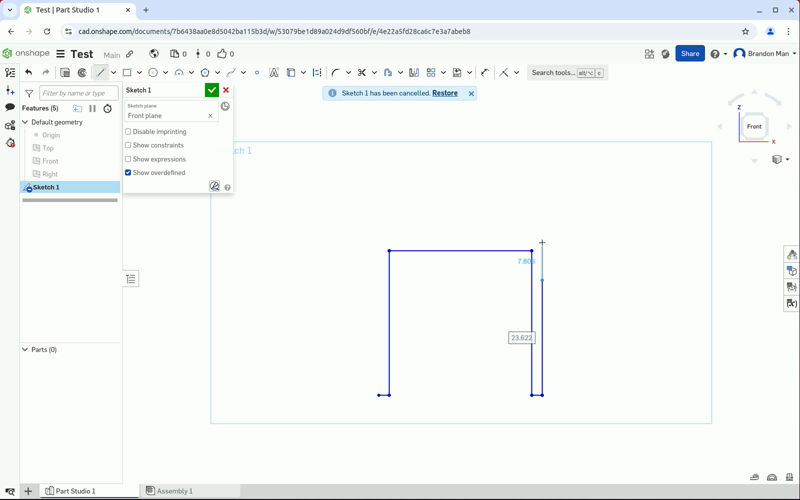
click(542, 242)
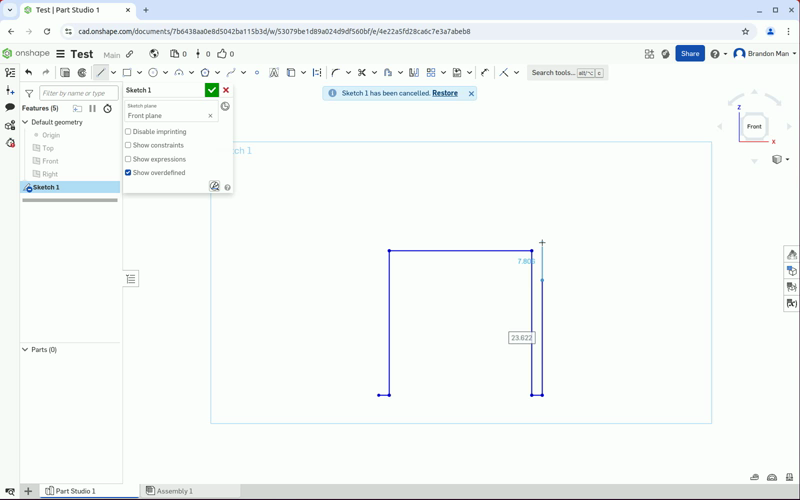
key_up(shift)
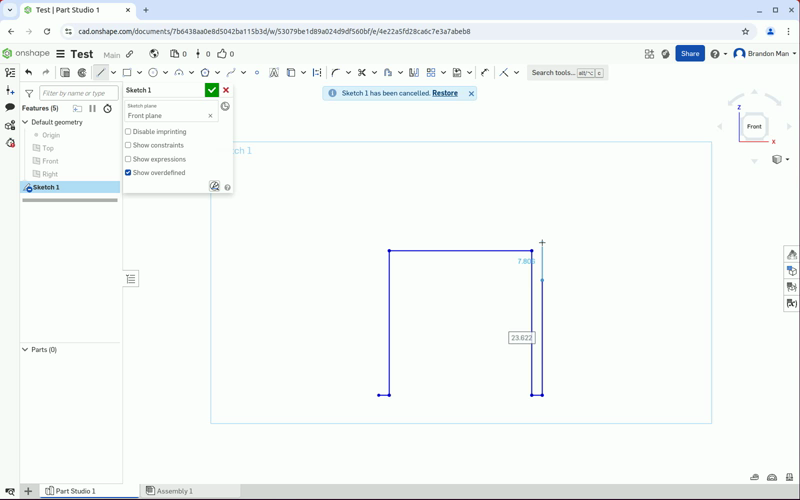
key_down(shift)
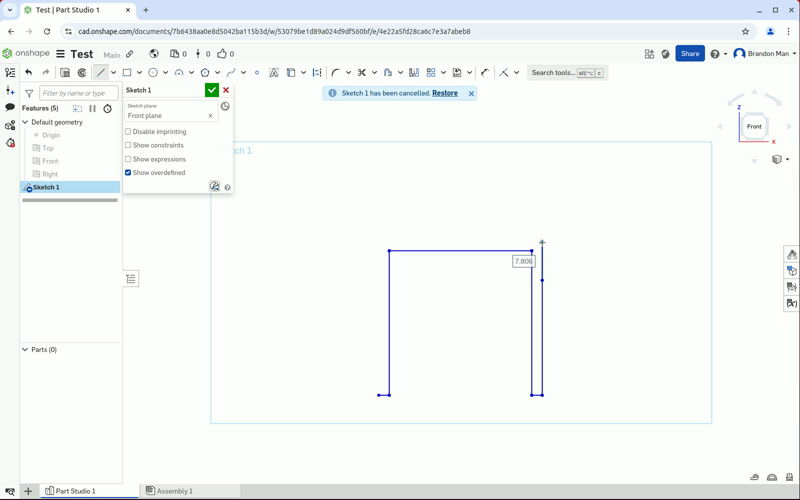
mouse_move(378, 242)
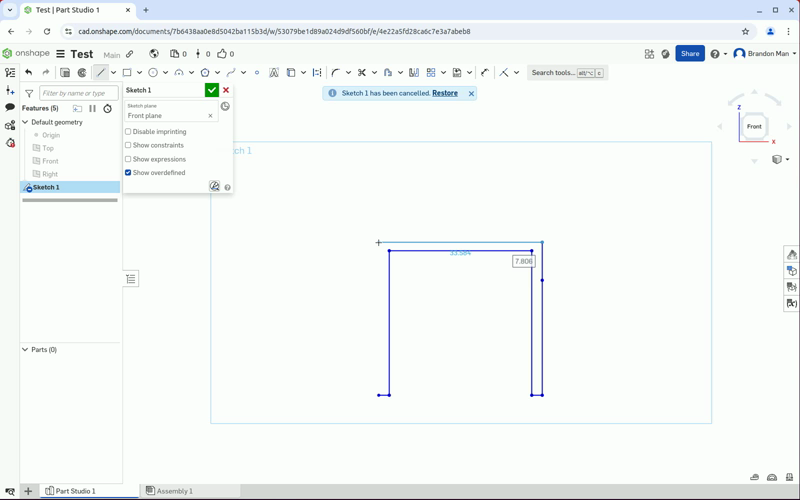
click(378, 242)
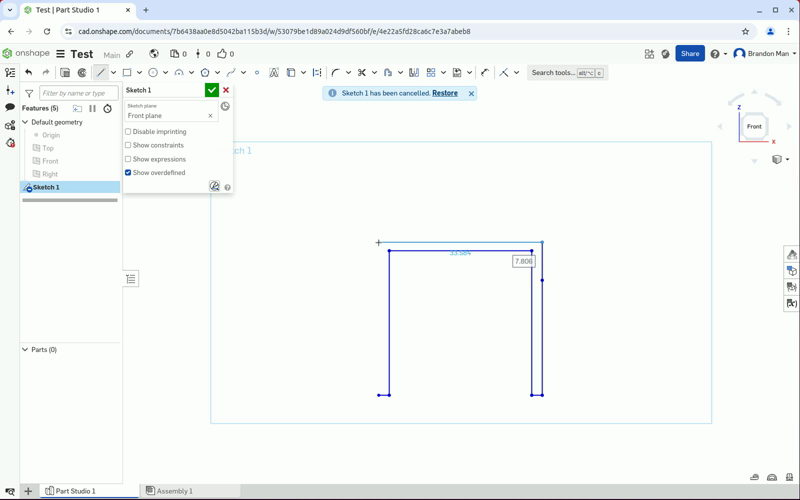
key_up(shift)
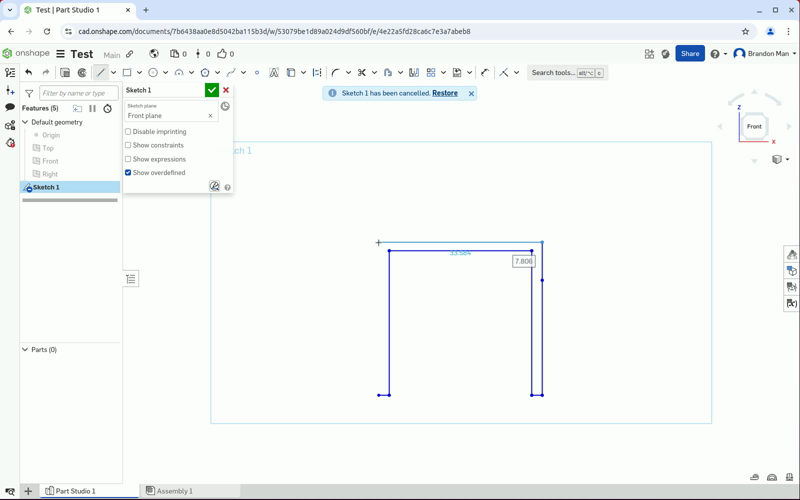
key_down(shift)
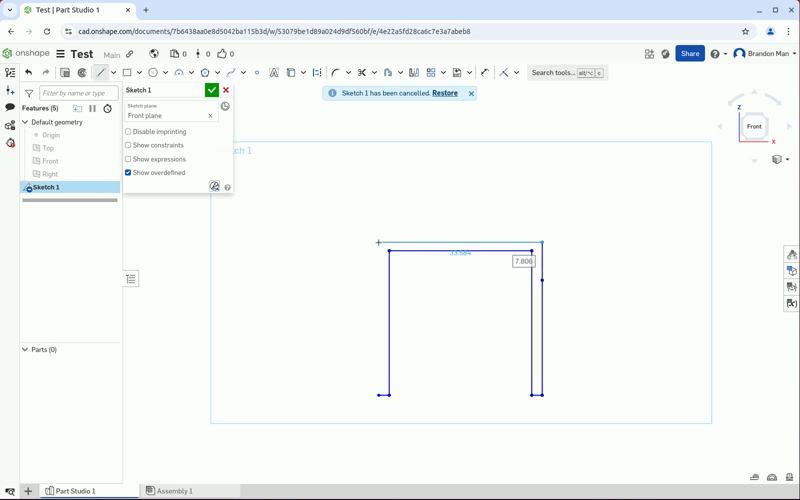
mouse_move(408, 242)
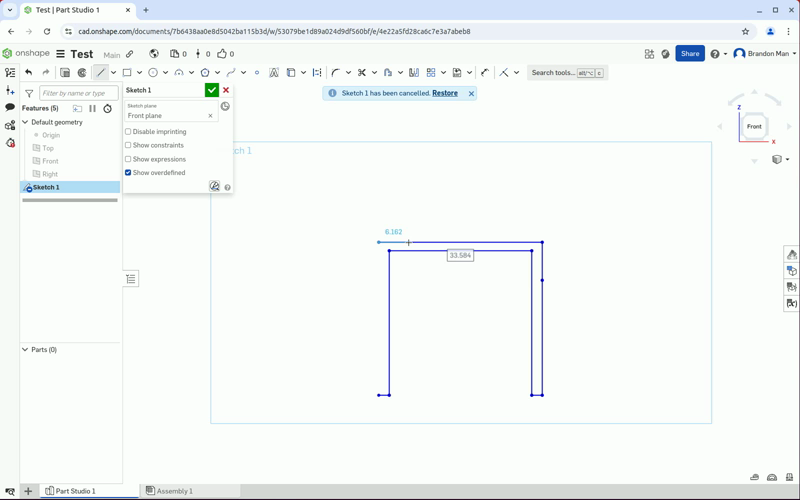
mouse_move(378, 280)
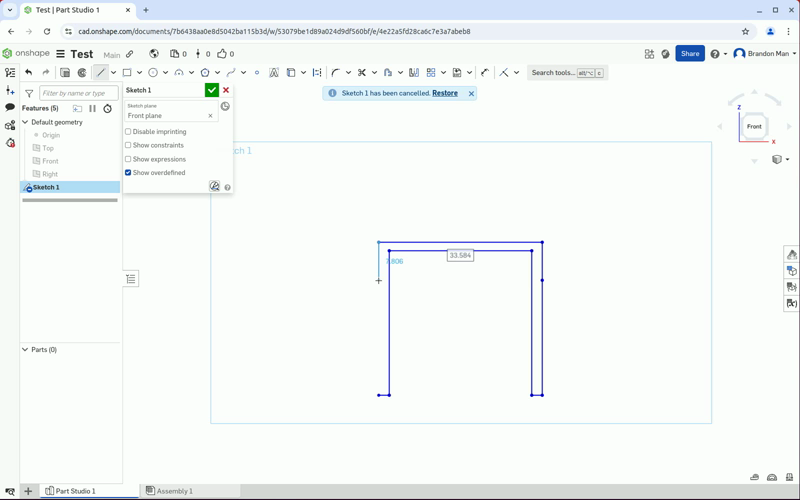
click(378, 280)
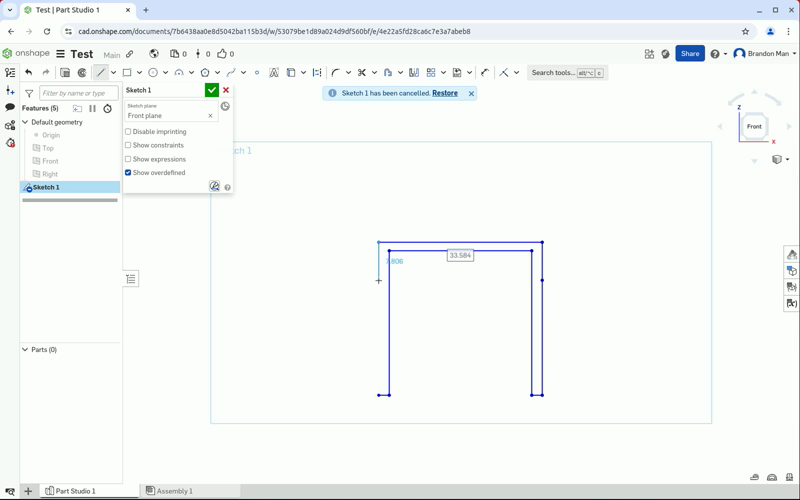
key_up(shift)
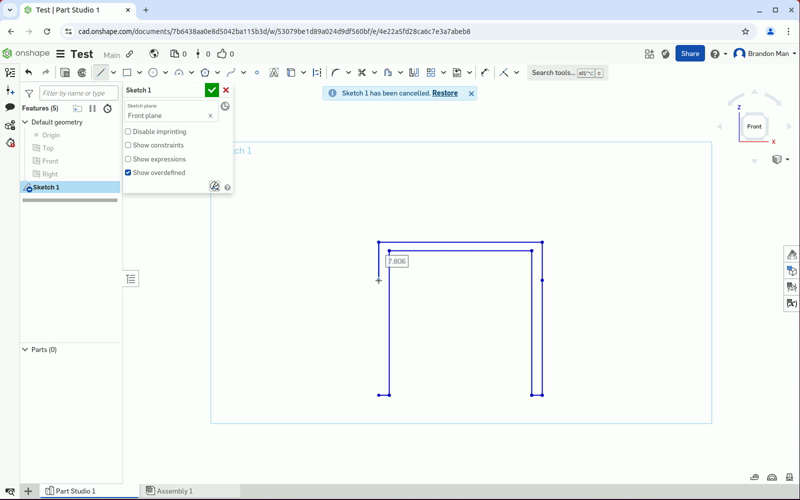
key_down(shift)
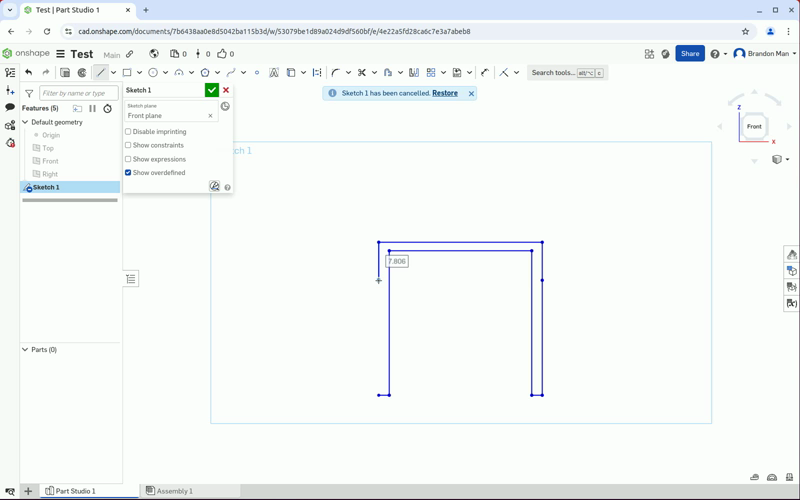
mouse_move(378, 395)
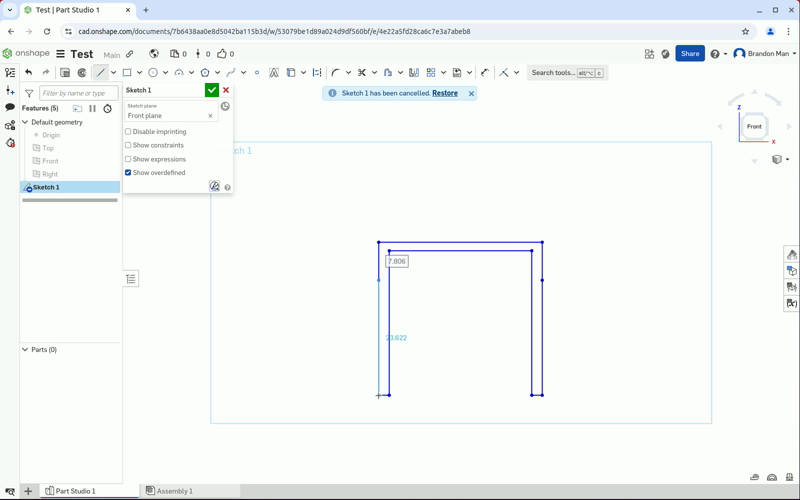
key_up(shift)
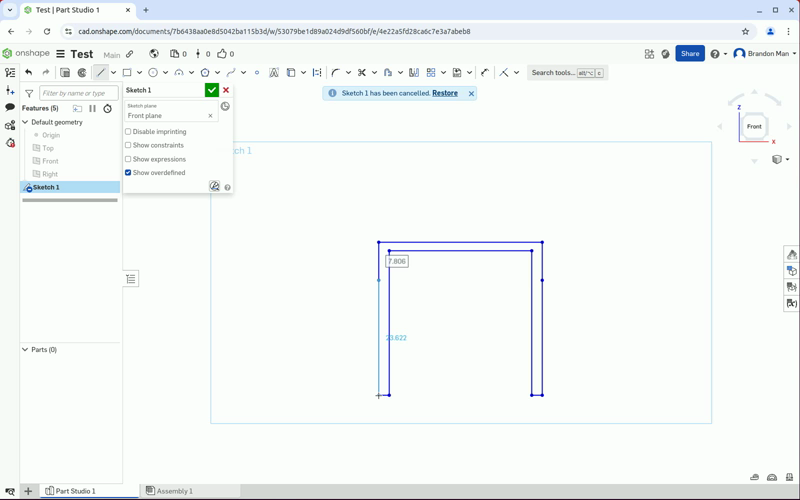
click(378, 395)
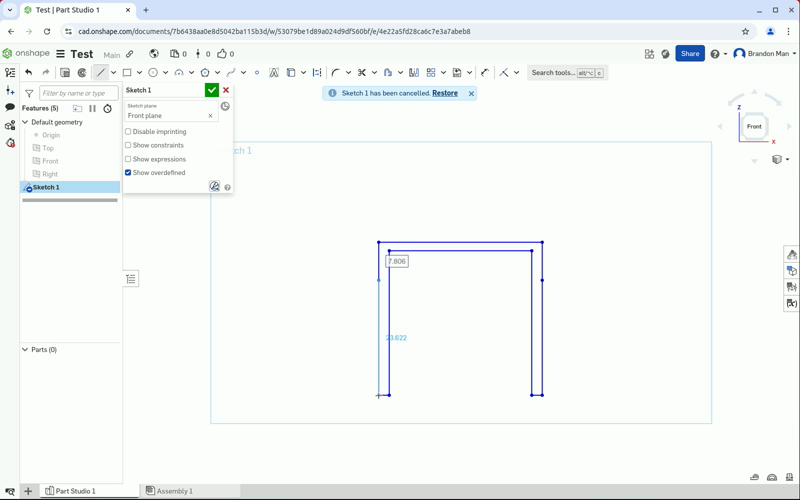
key(esc)
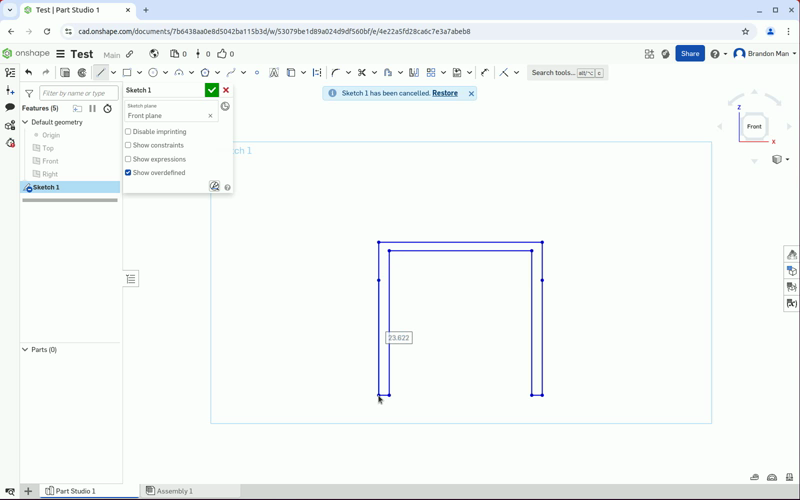
mouse_move(385, 253)
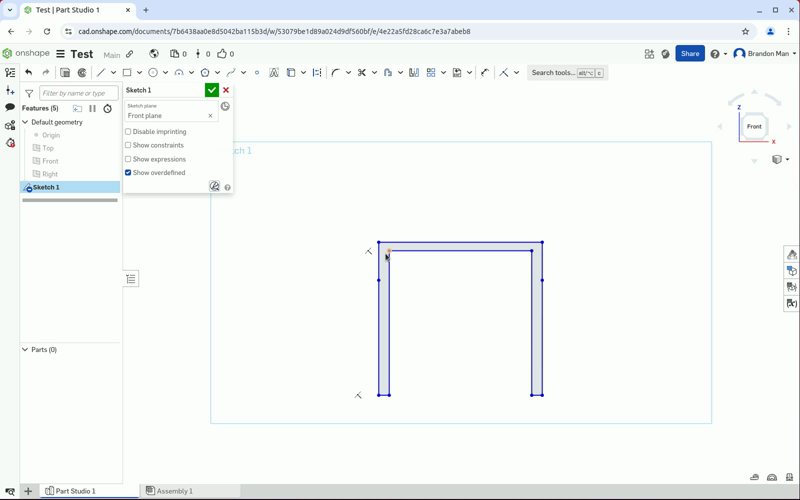
click(385, 253)
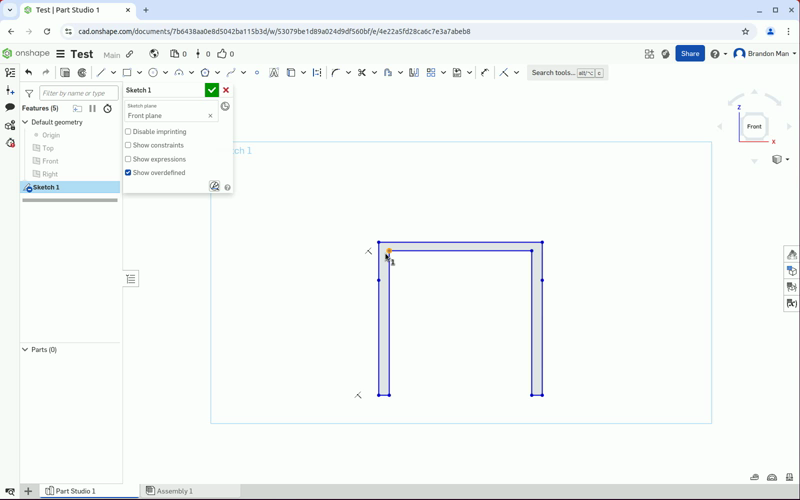
mouse_move(73, 352)
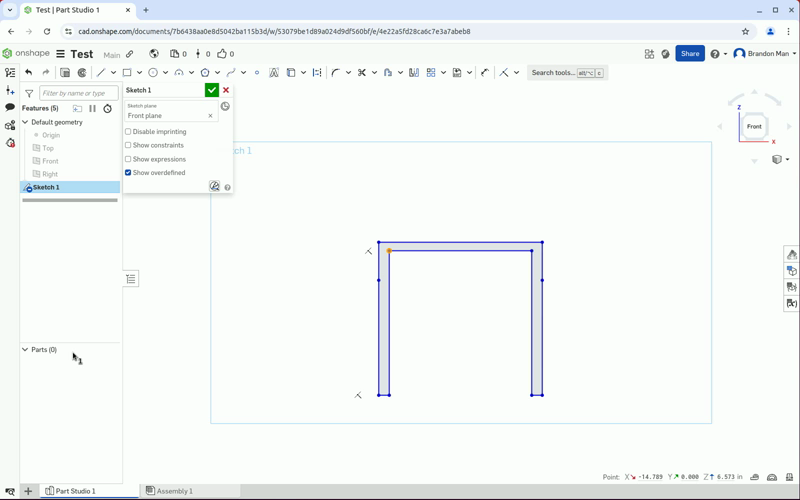
key(shift+y)
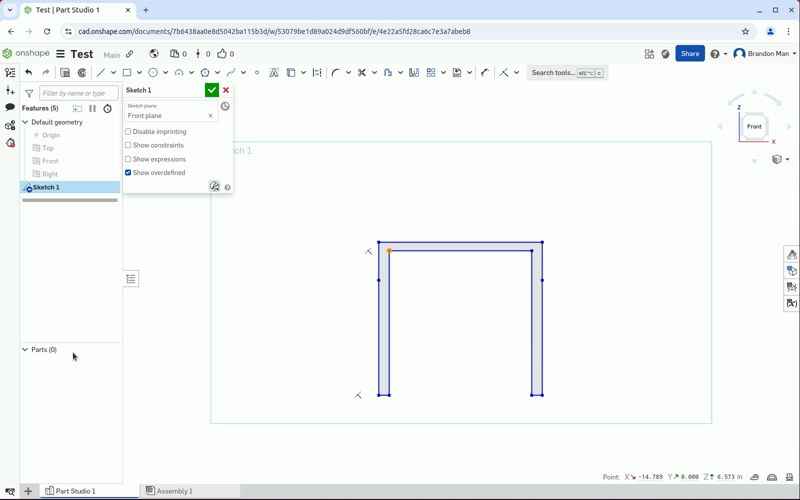
key(shift+e)
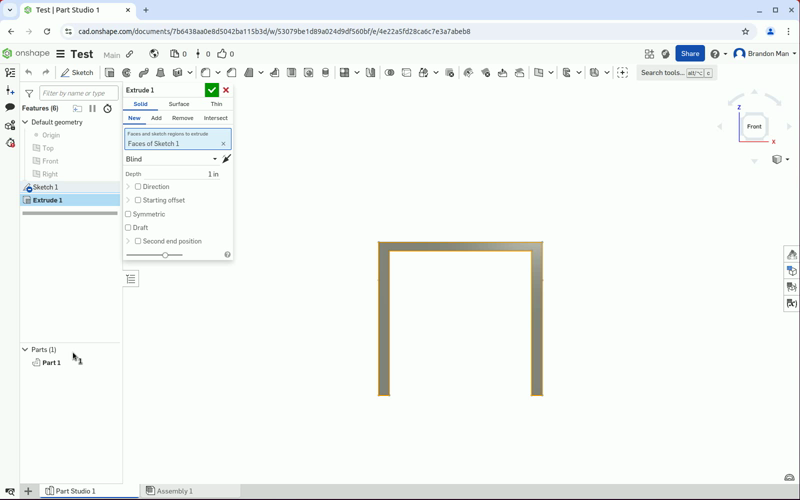
mouse_move(143, 106)
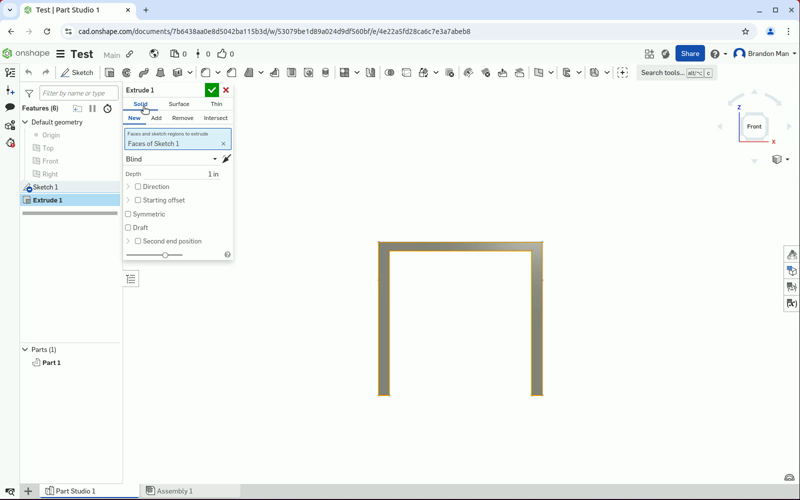
click(143, 106)
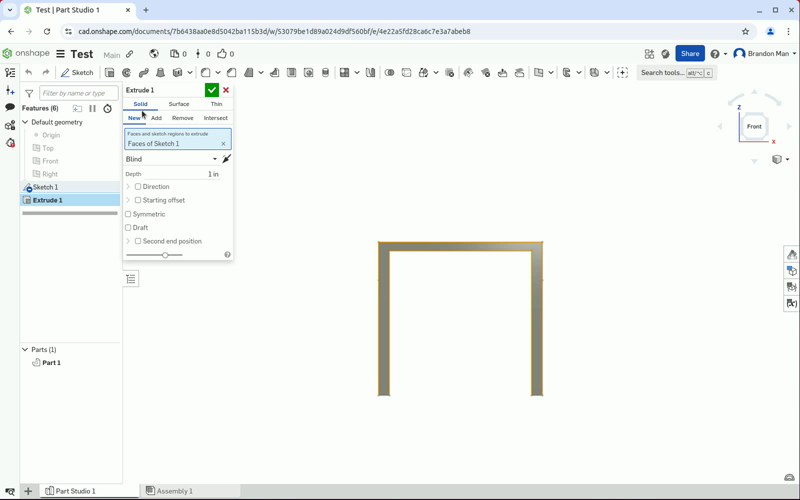
mouse_move(137, 120)
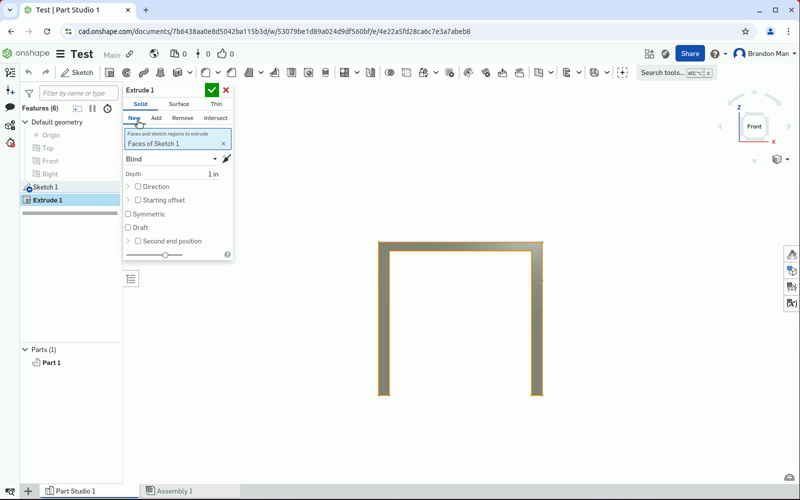
click(137, 120)
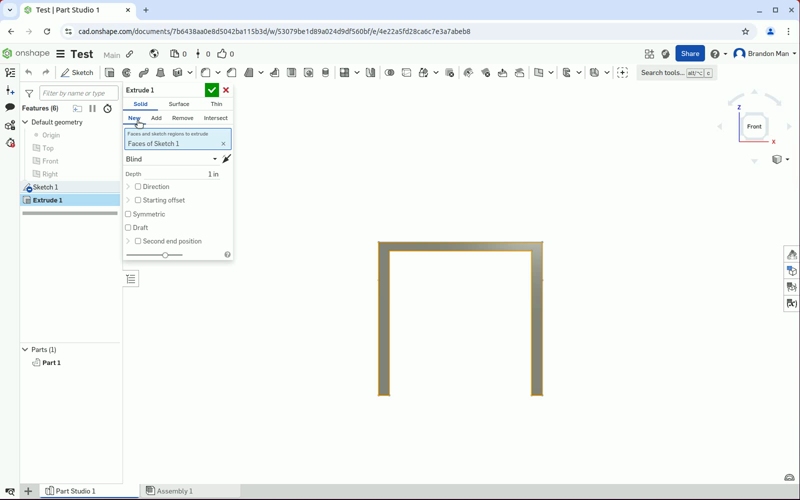
key(tab, 4)
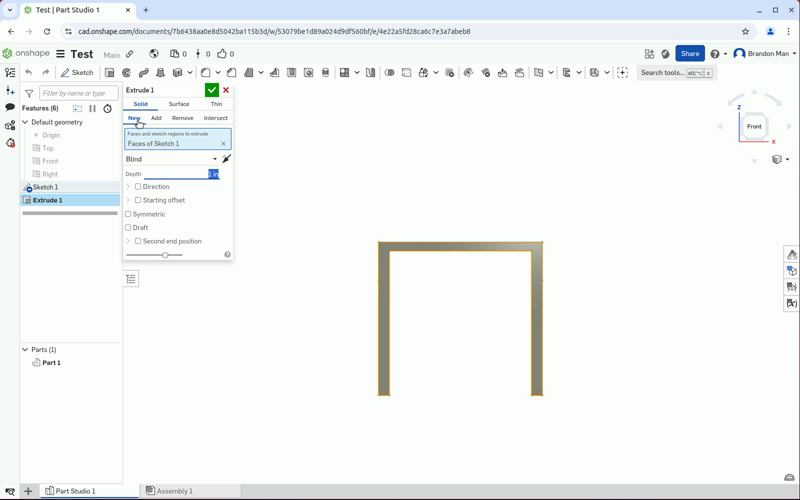
text(10.11)
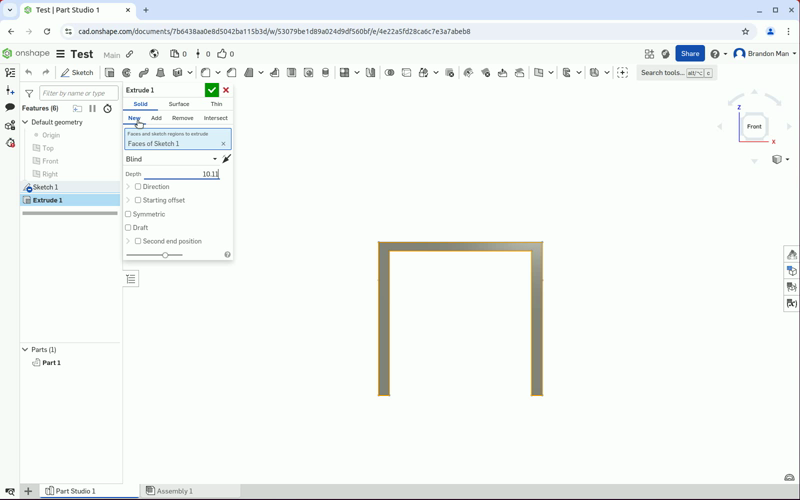
key(tab, 3)
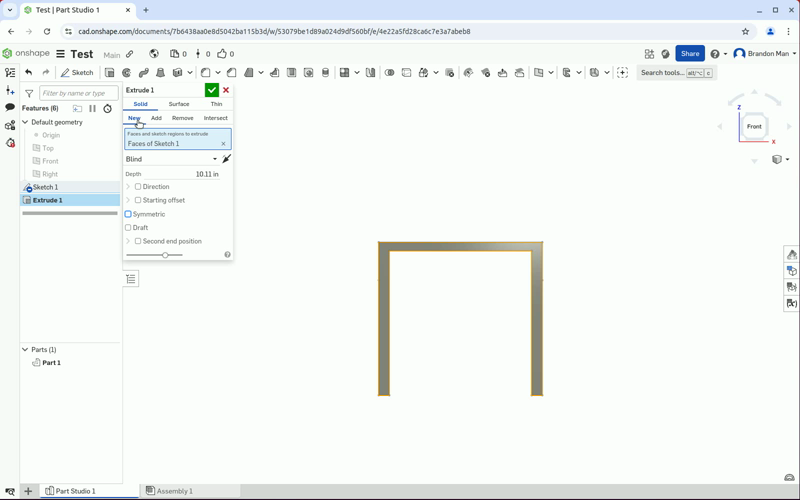
key(space)
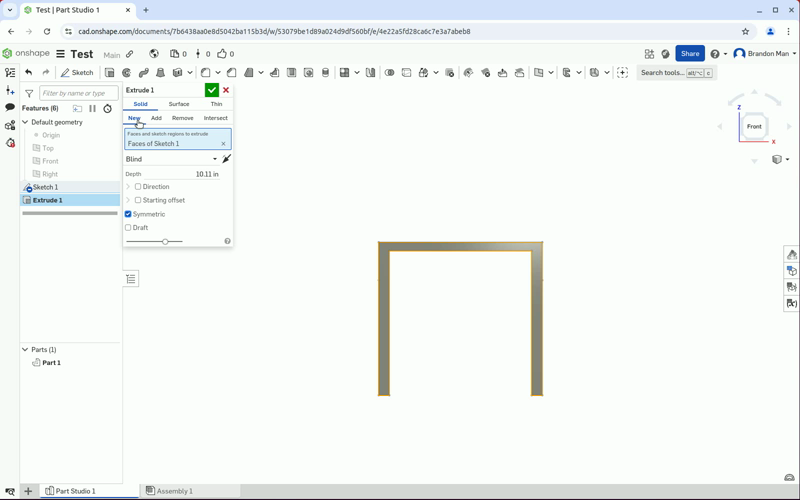
key(enter)
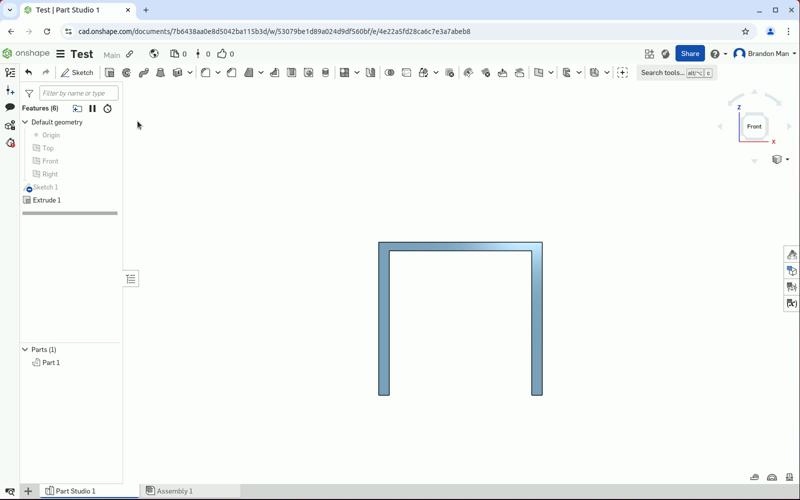
key(shift+h)
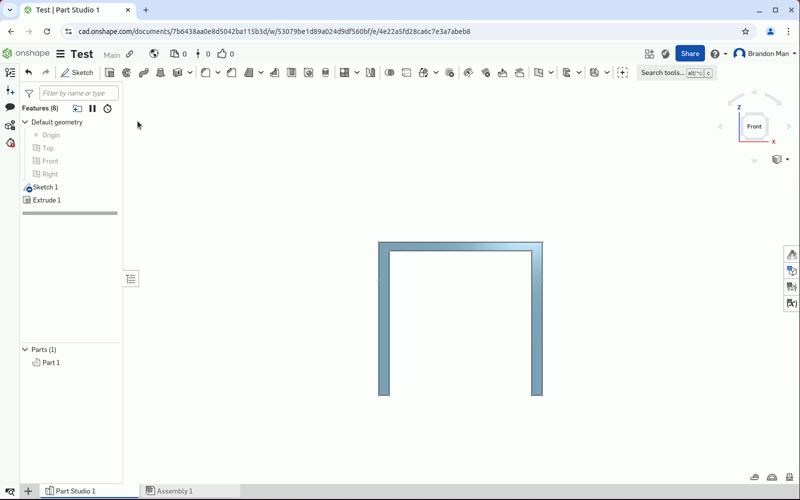
key(shift+h)
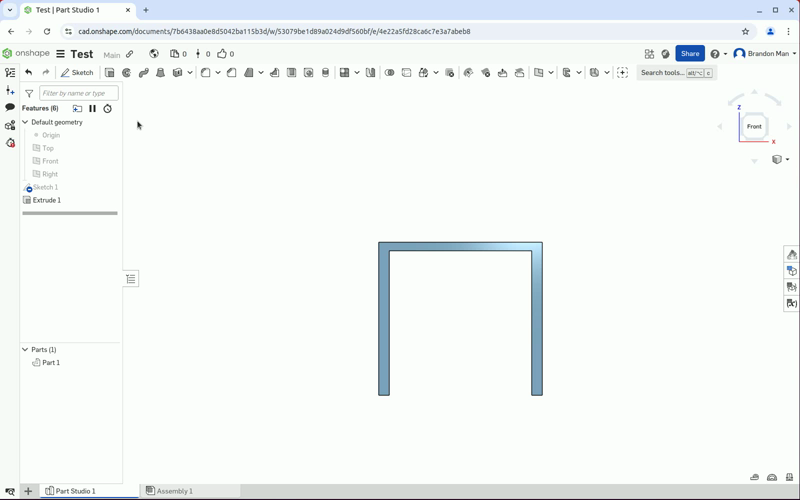
mouse_move(73, 189)
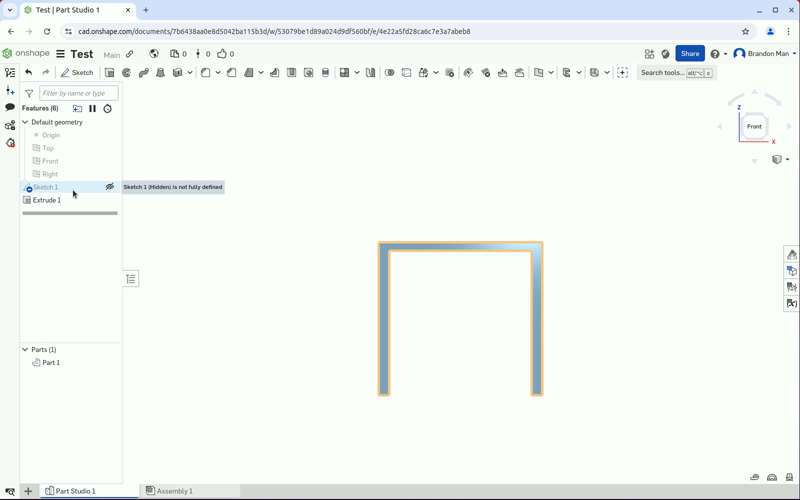
click(73, 189)
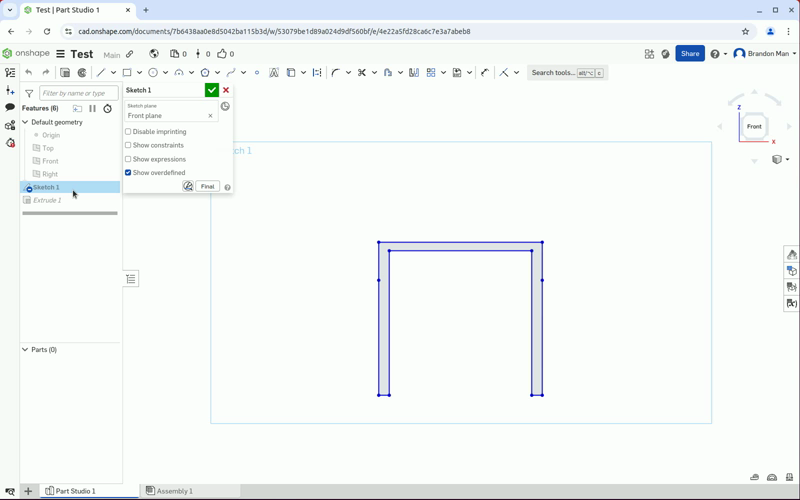
mouse_move(229, 92)
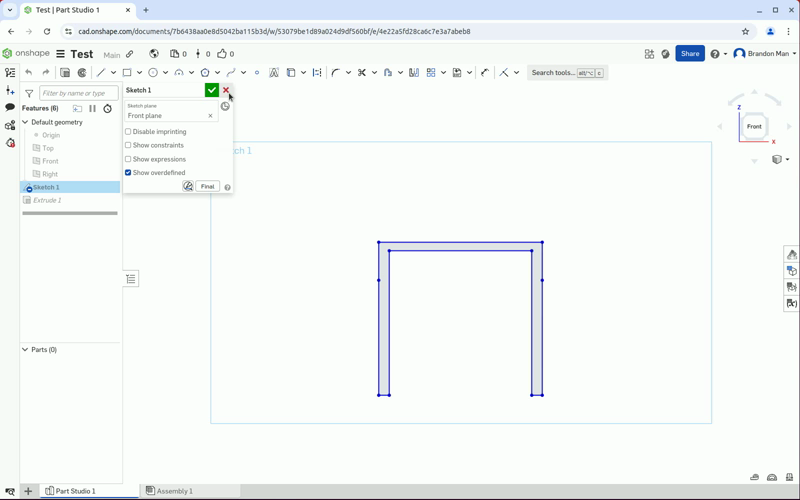
click(229, 92)
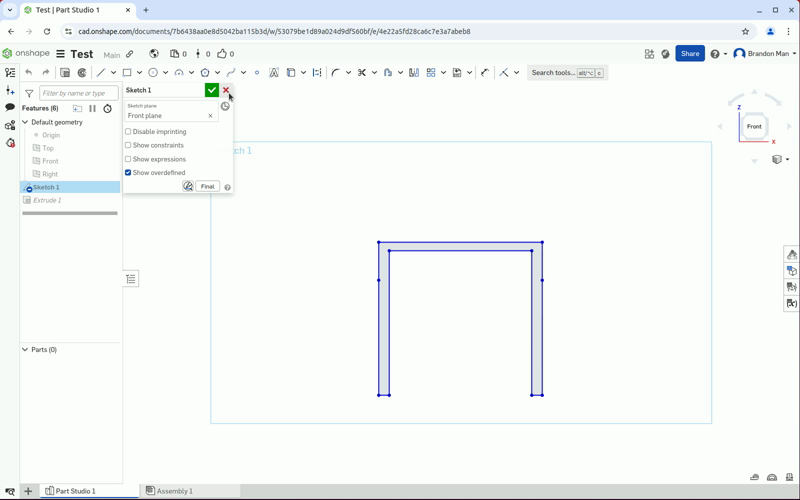
key(shift+s)
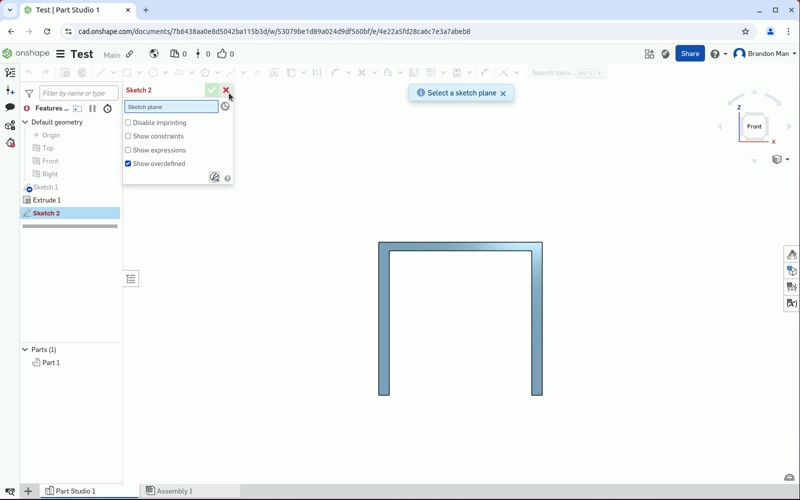
mouse_move(73, 163)
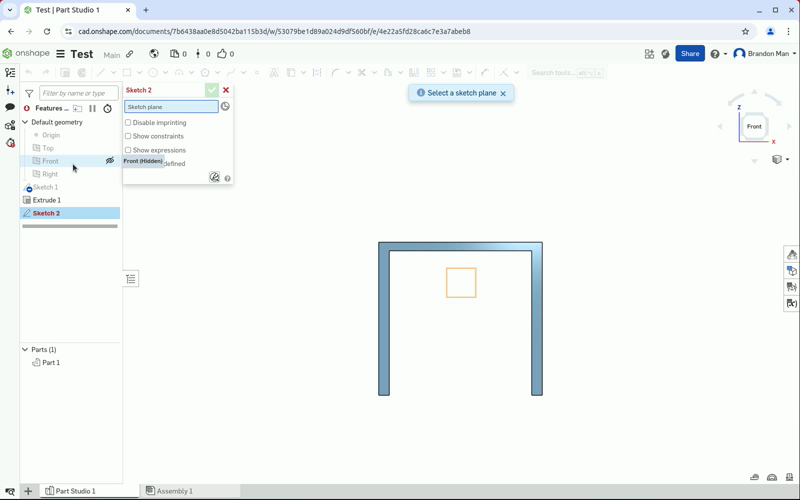
click(73, 163)
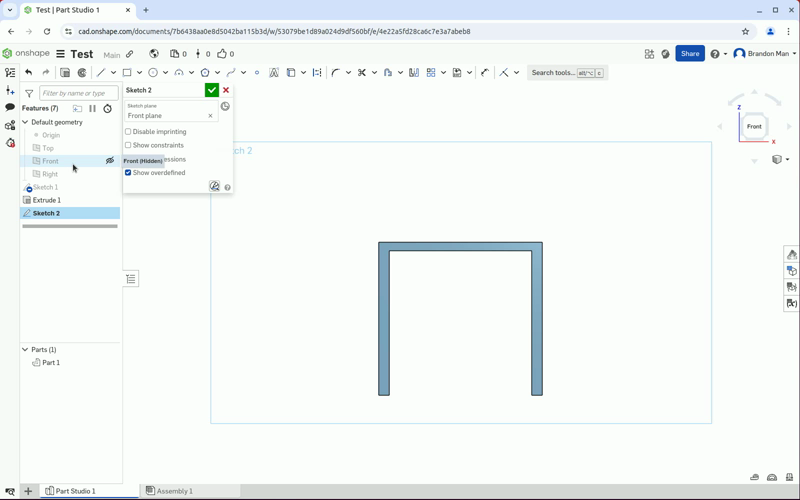
mouse_move(73, 352)
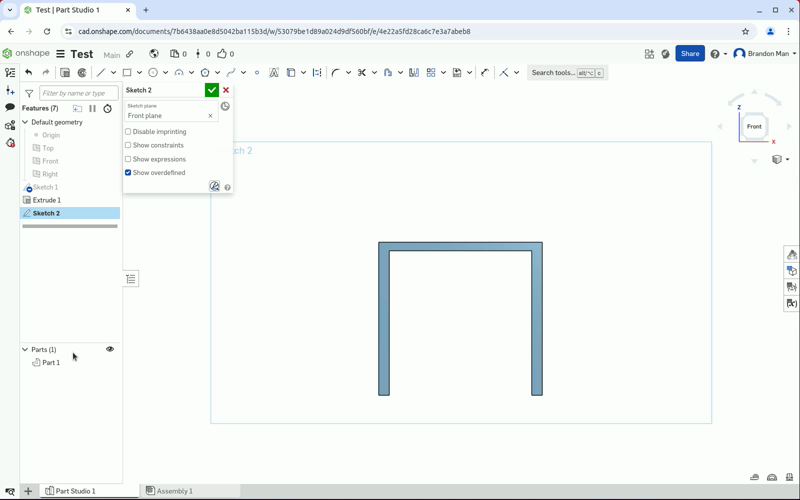
key(y)
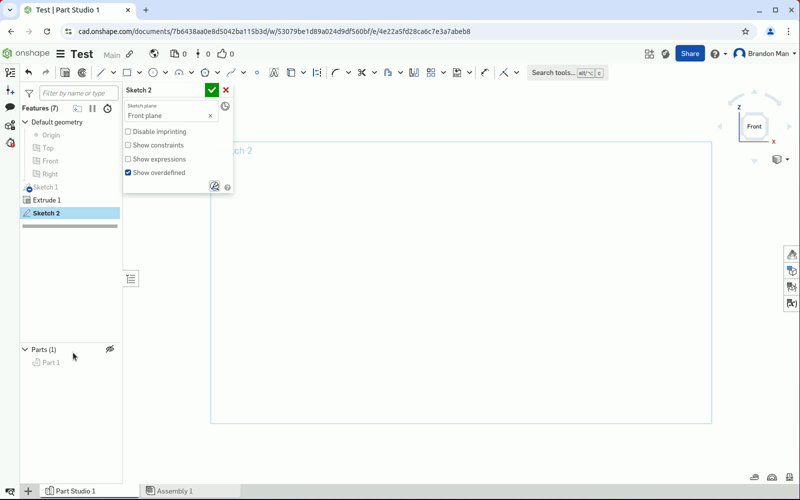
key(l)
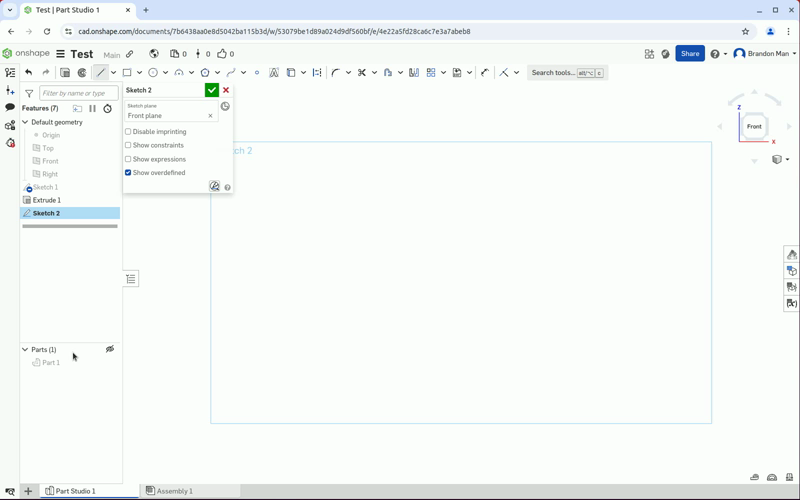
key_down(shift)
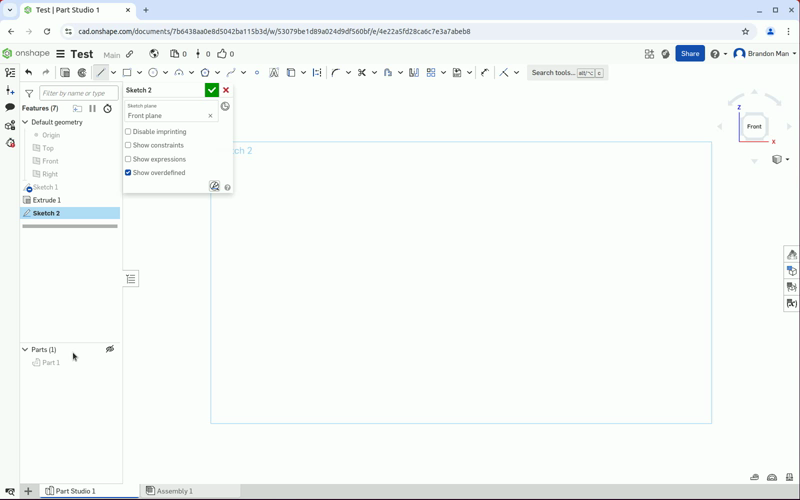
mouse_move(378, 395)
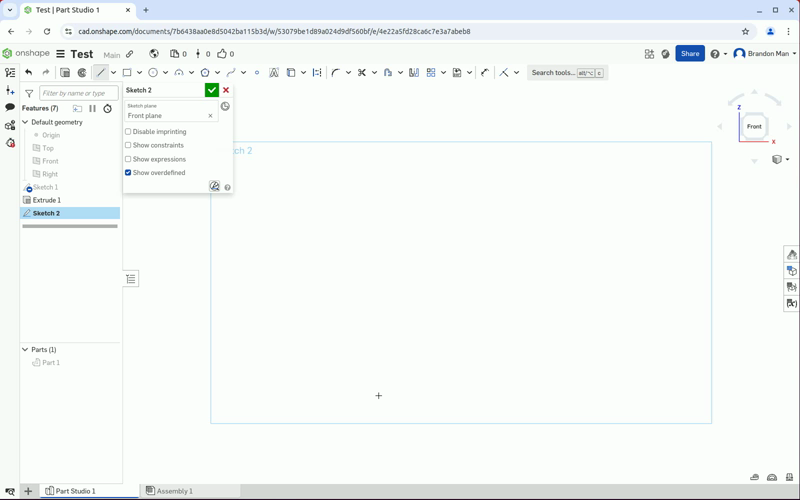
click(378, 395)
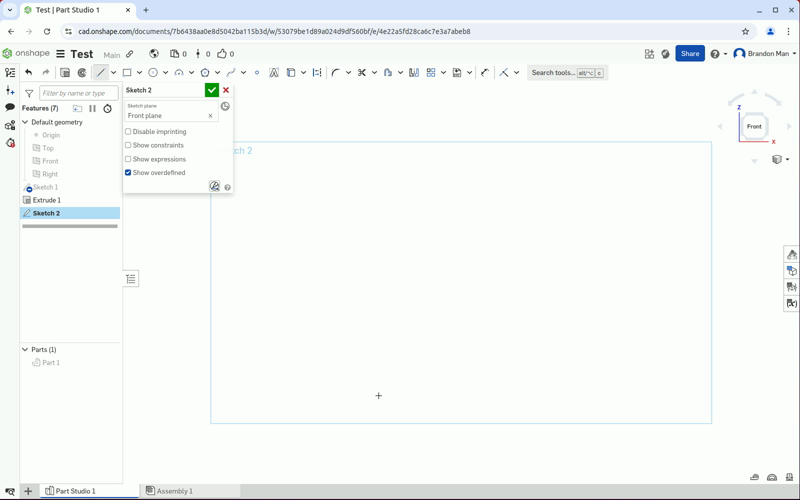
key_up(shift)
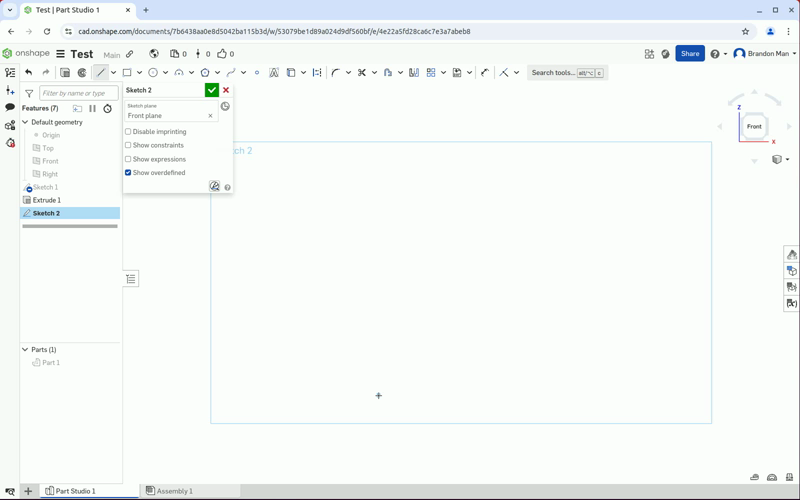
key_down(shift)
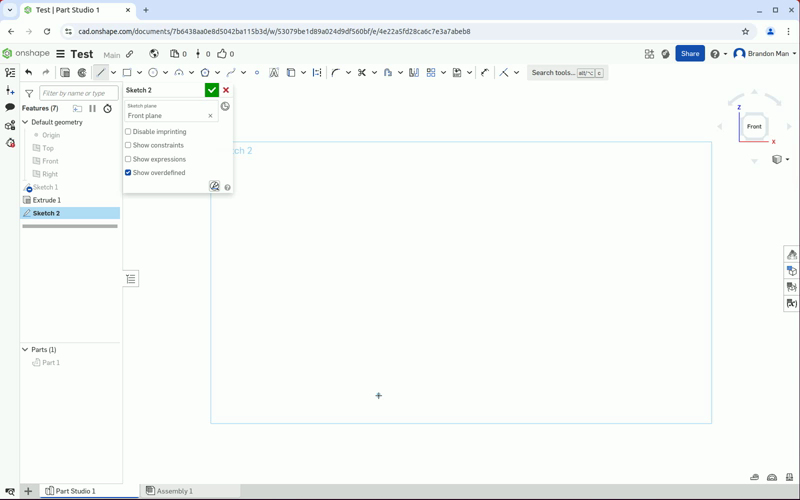
mouse_move(408, 395)
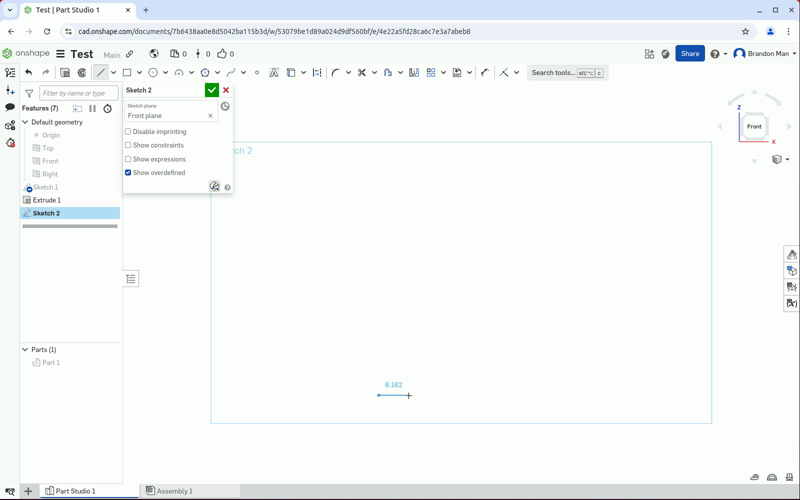
mouse_move(389, 395)
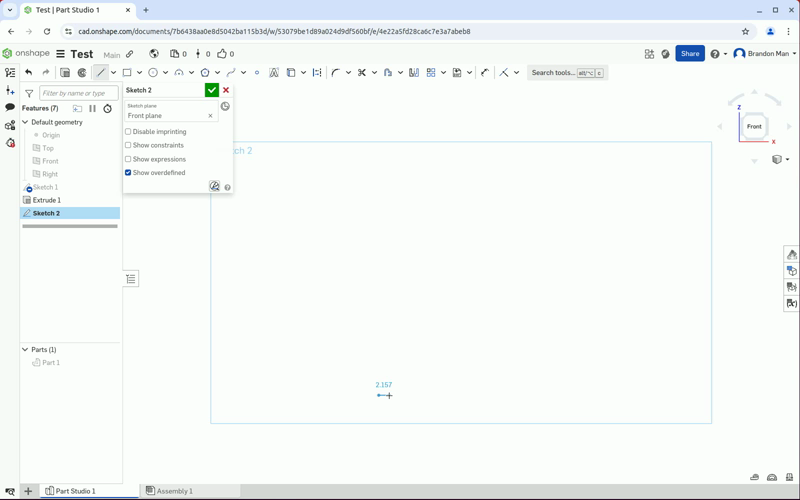
click(389, 395)
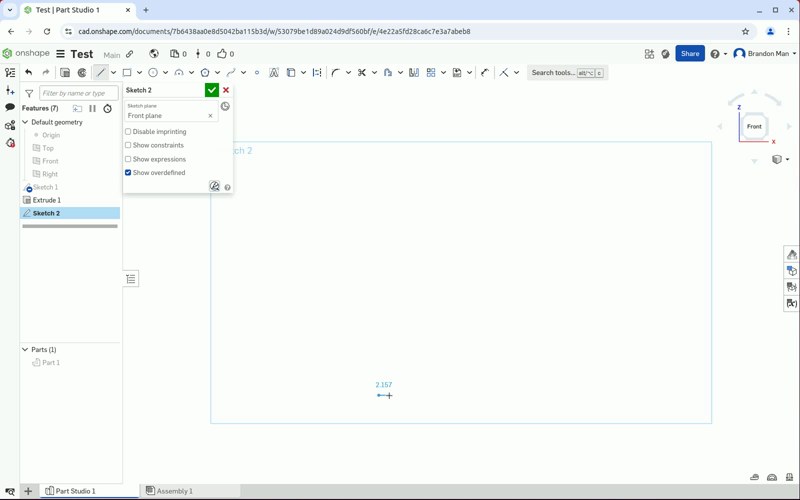
key_up(shift)
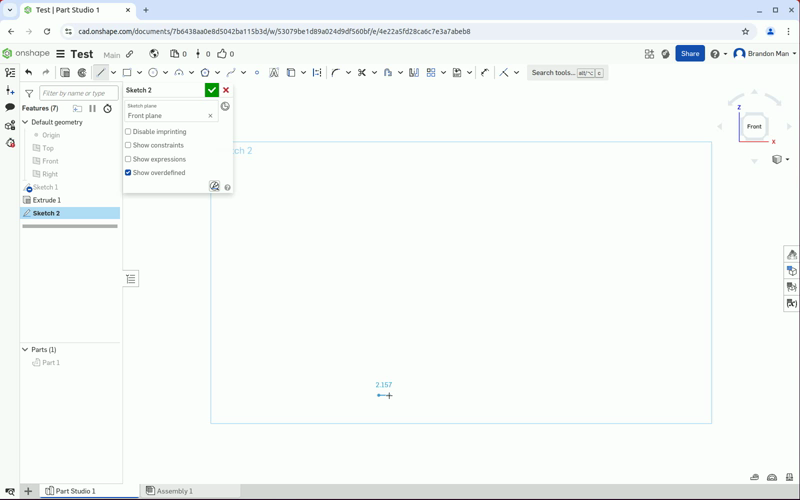
key_down(shift)
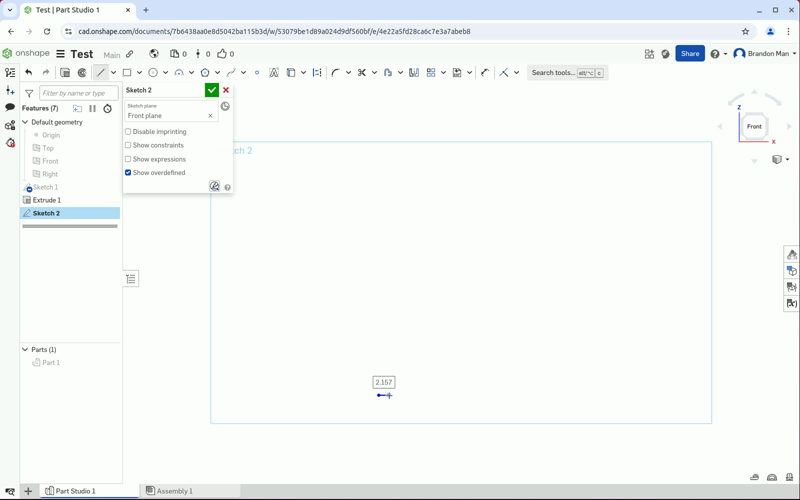
mouse_move(389, 250)
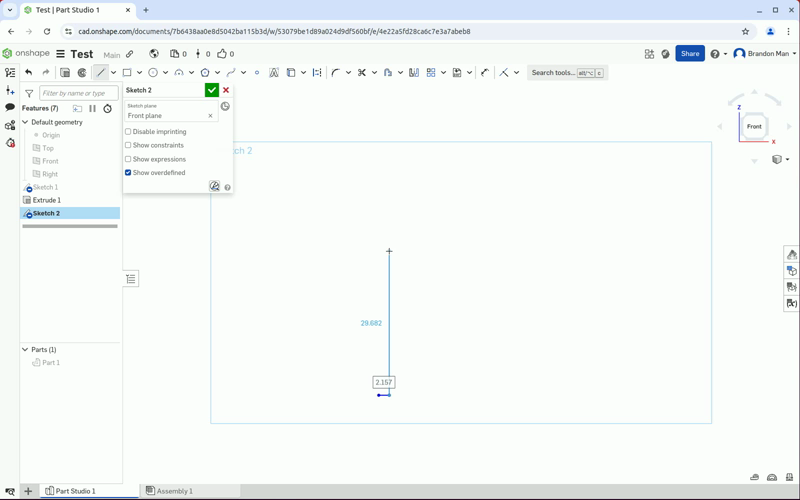
click(389, 250)
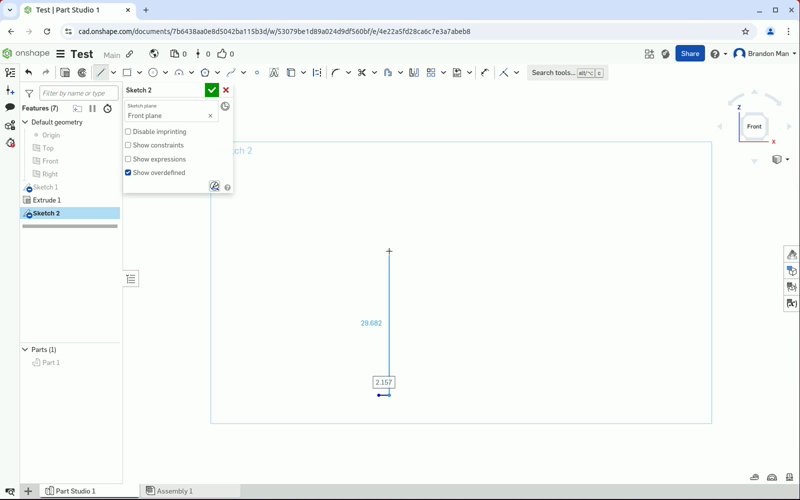
key_up(shift)
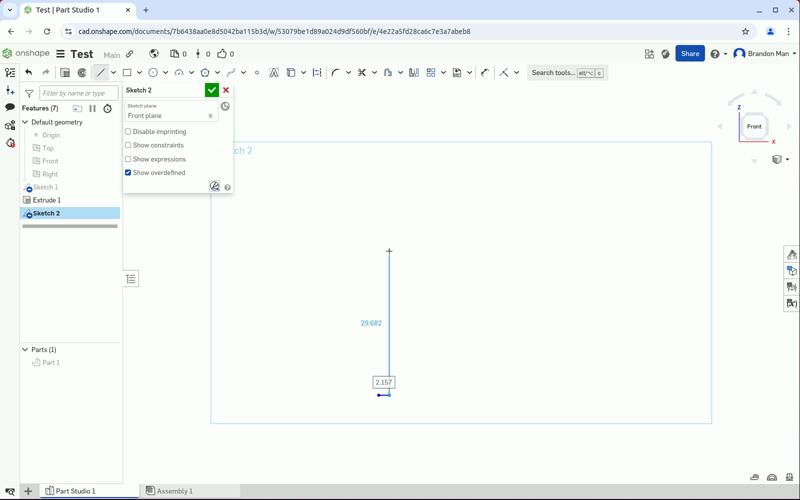
key_down(shift)
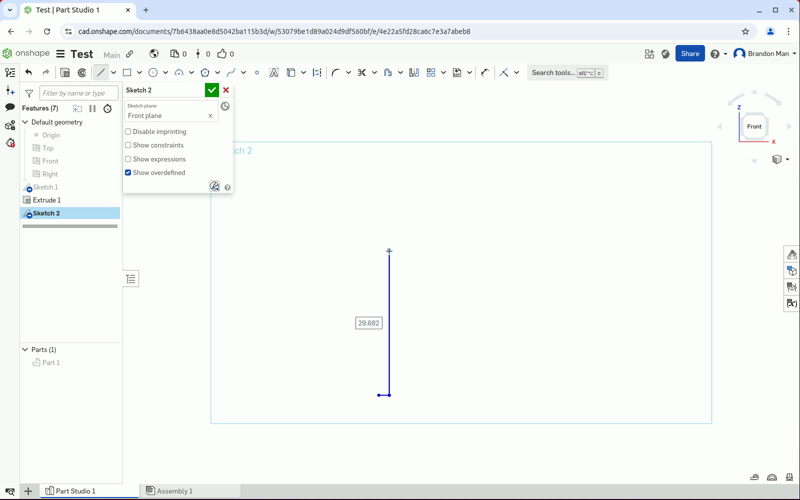
mouse_move(531, 250)
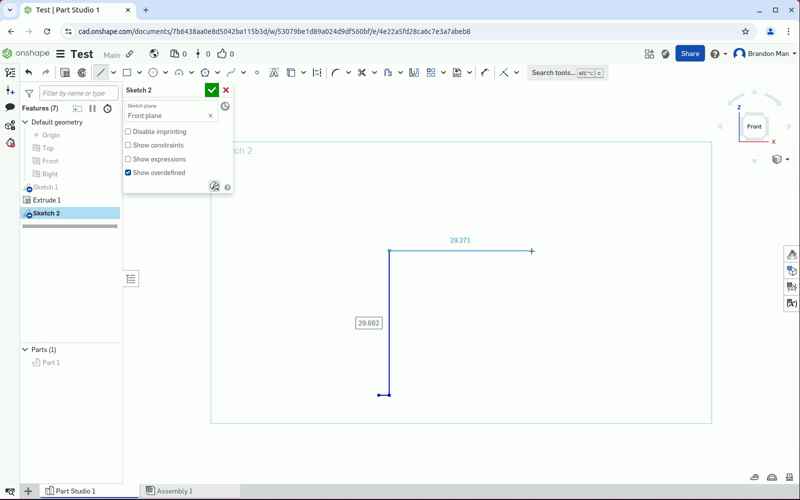
click(531, 250)
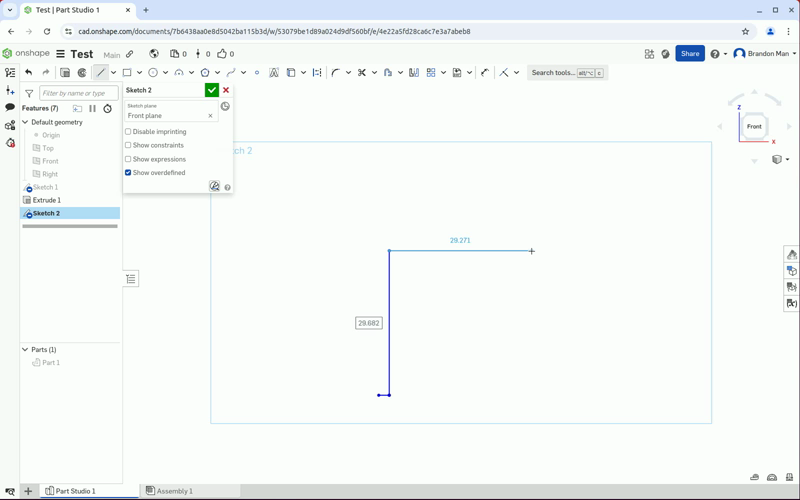
key_up(shift)
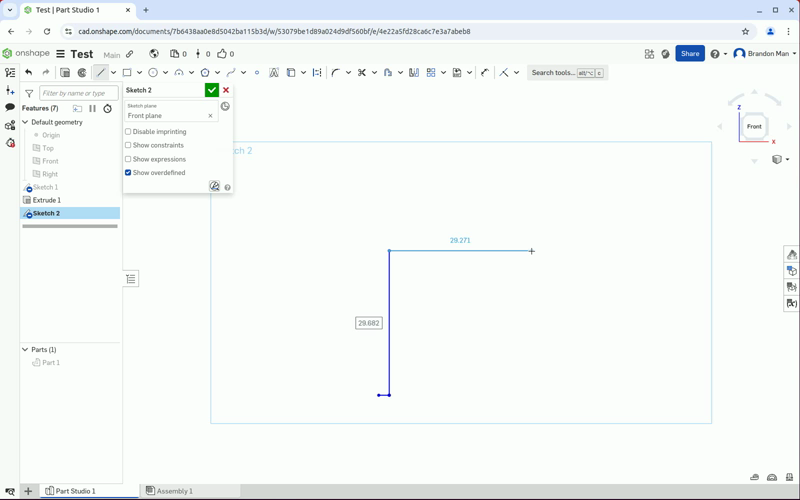
key_down(shift)
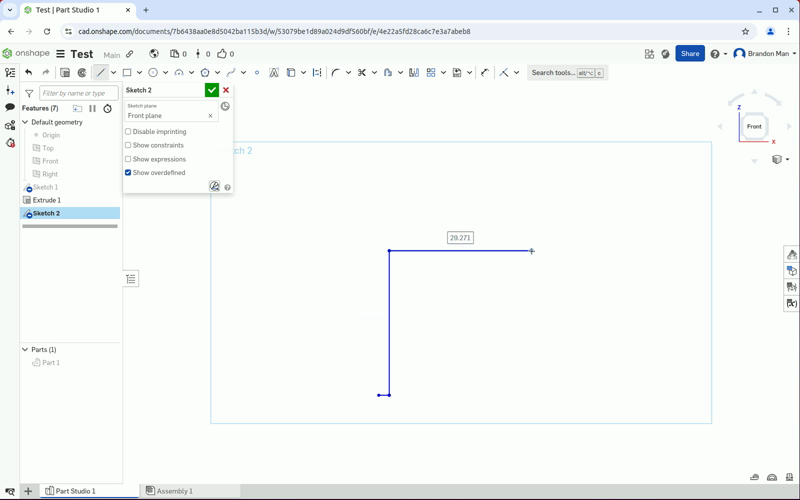
mouse_move(531, 395)
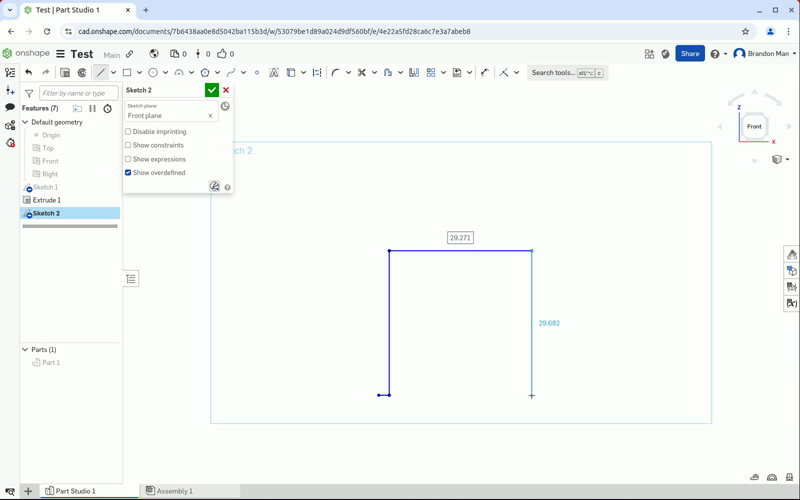
click(531, 395)
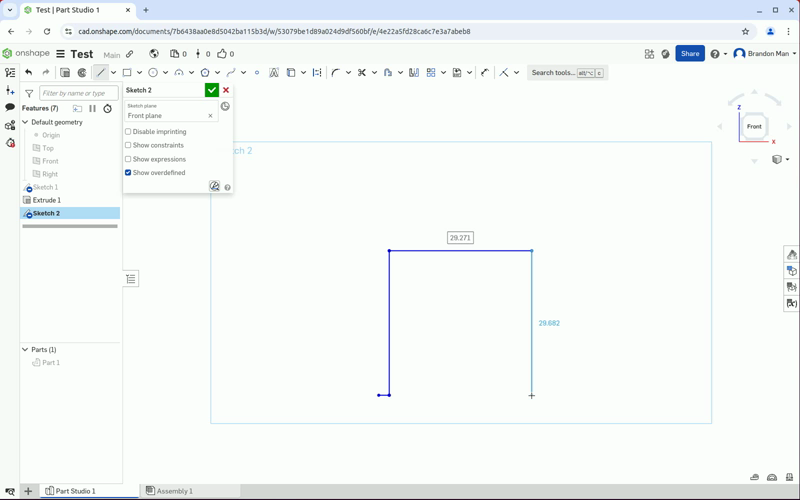
key_up(shift)
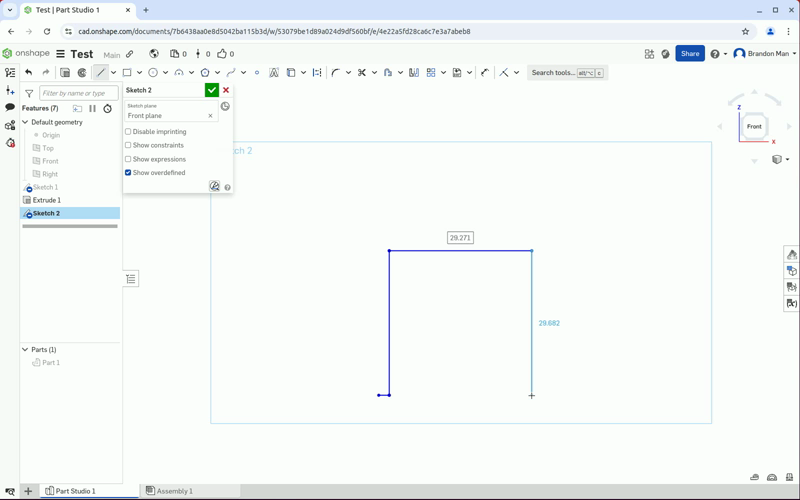
key_down(shift)
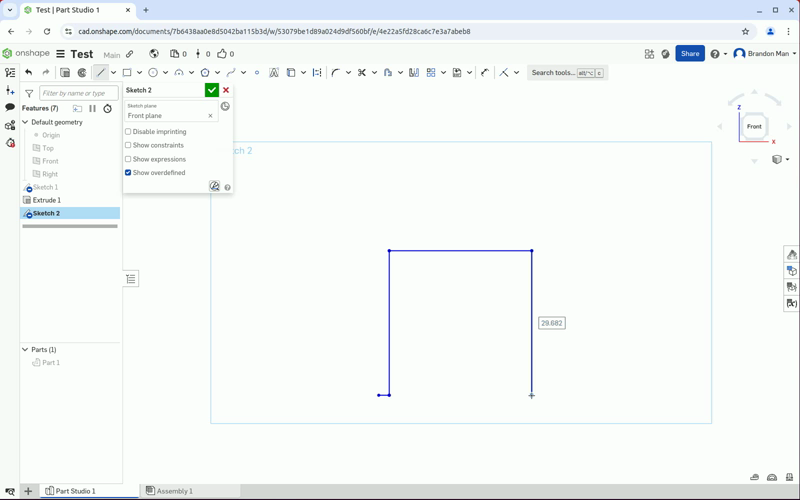
mouse_move(561, 395)
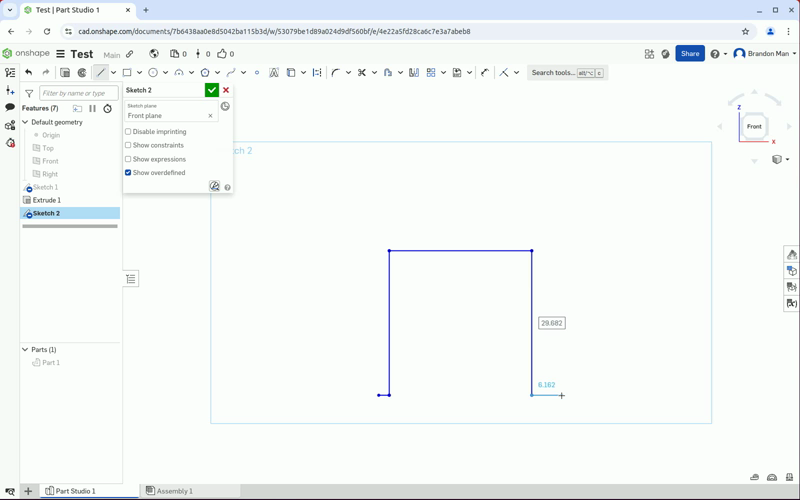
mouse_move(542, 395)
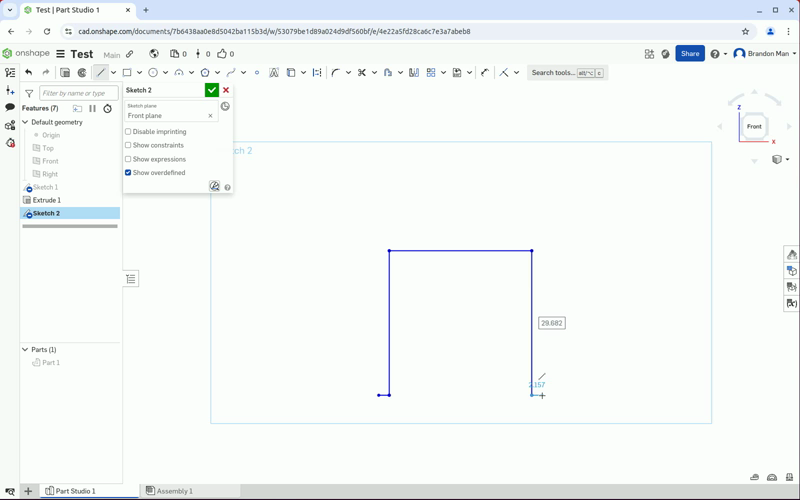
click(542, 395)
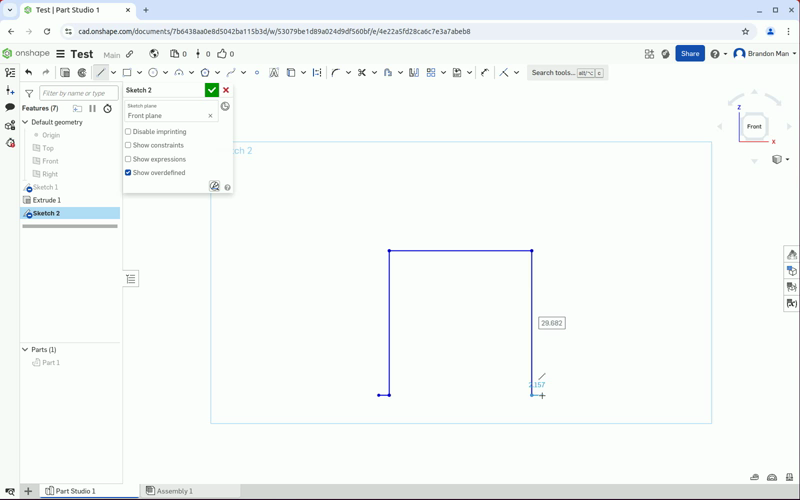
key_up(shift)
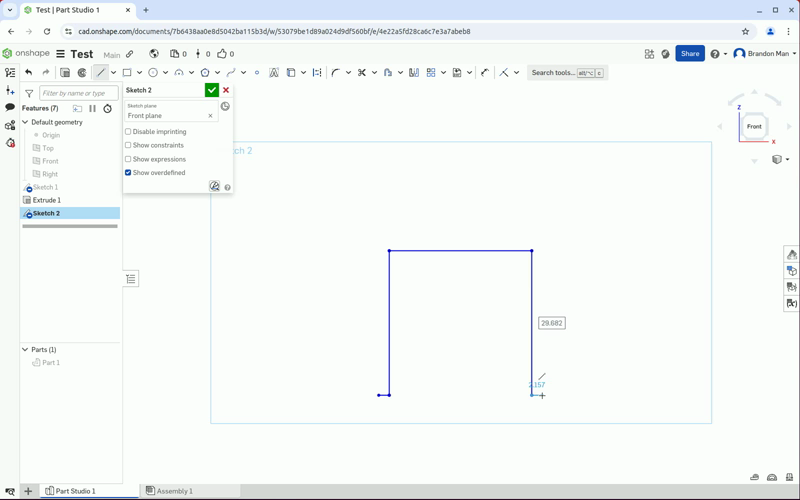
key_down(shift)
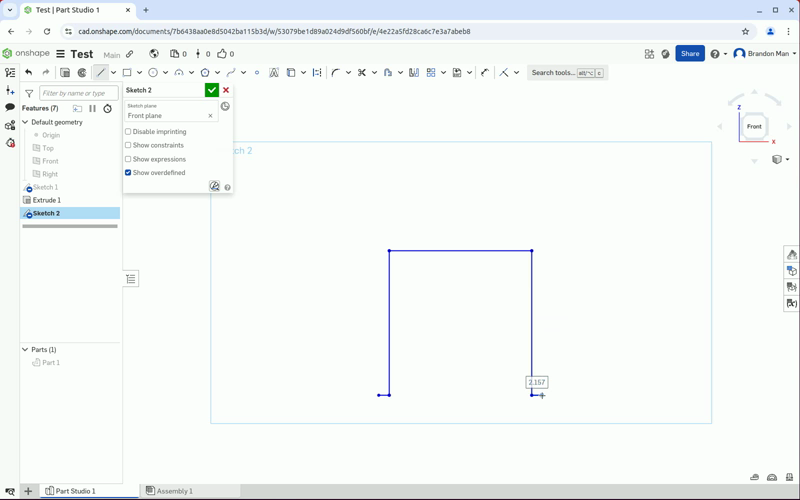
mouse_move(542, 280)
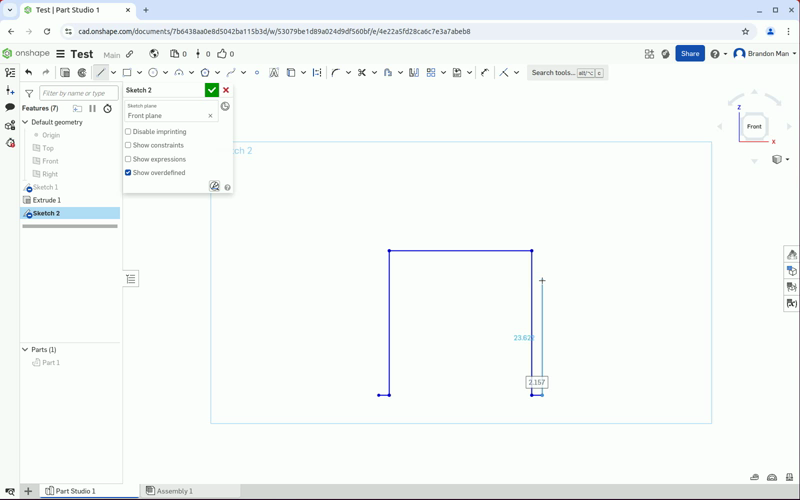
click(542, 280)
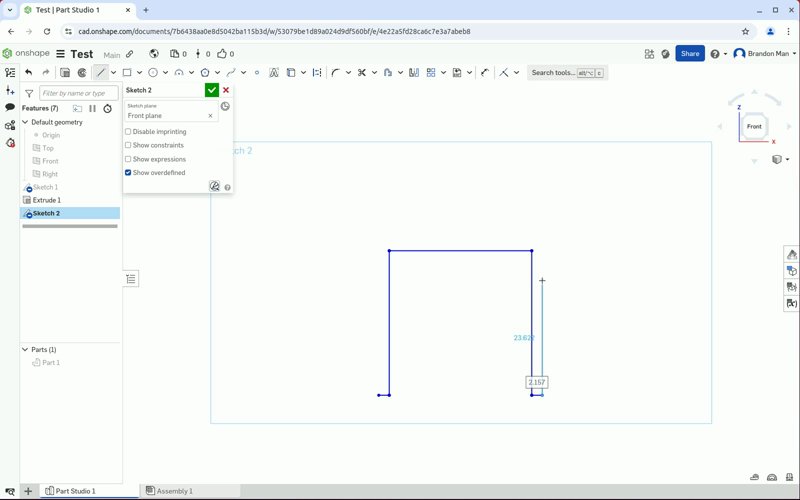
key_up(shift)
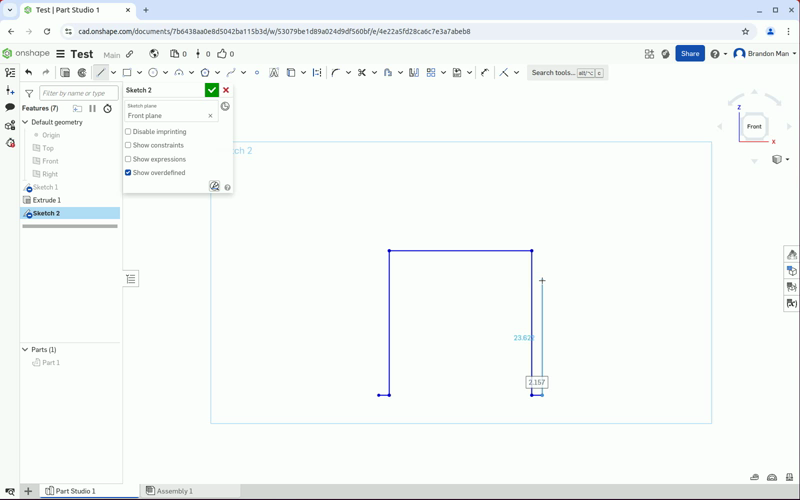
key_down(shift)
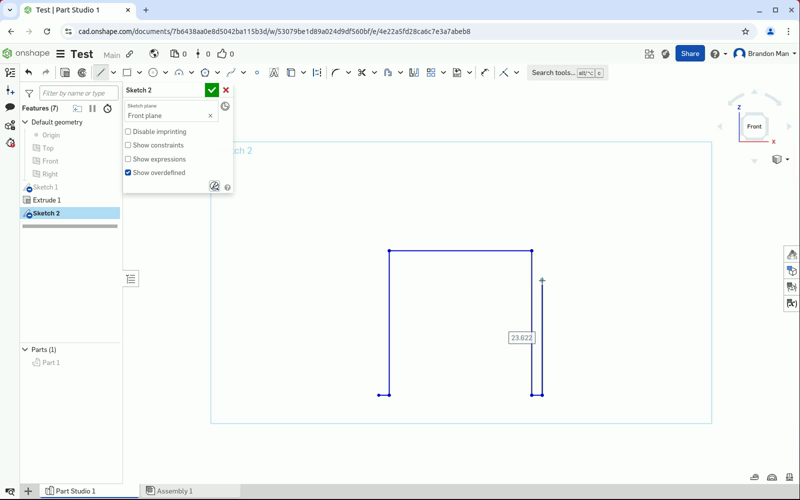
mouse_move(572, 280)
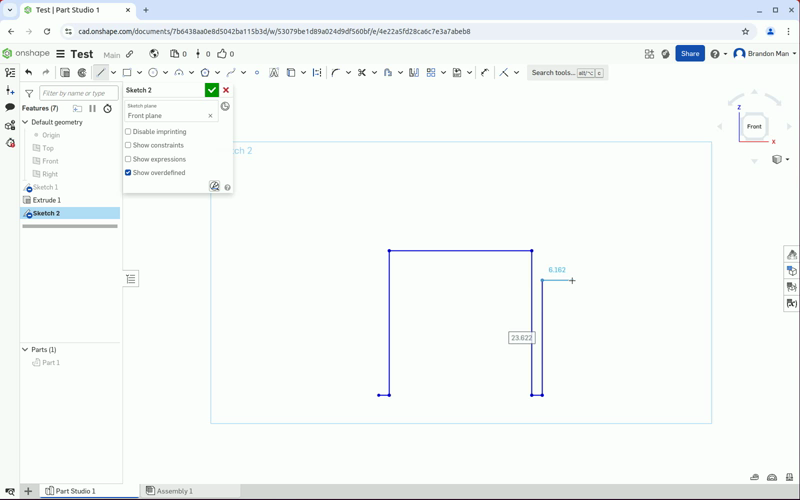
mouse_move(542, 242)
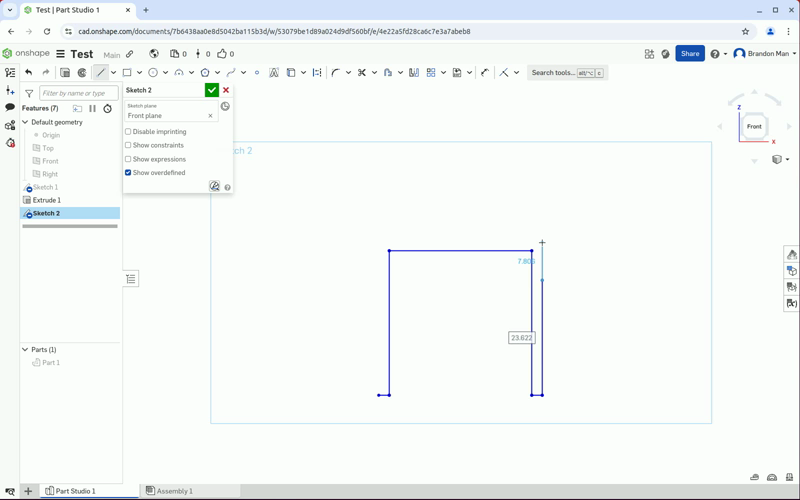
click(542, 242)
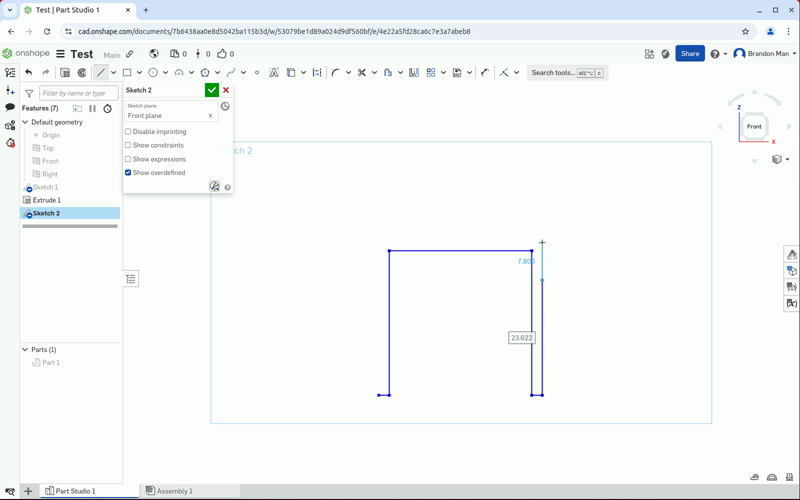
key_up(shift)
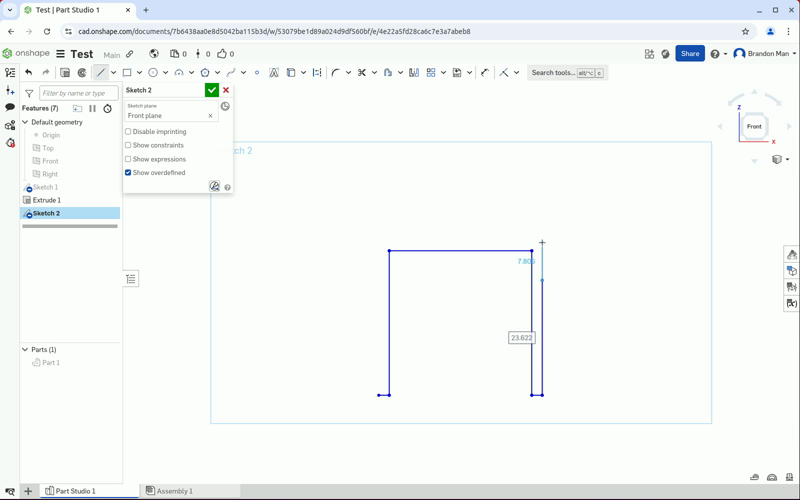
key_down(shift)
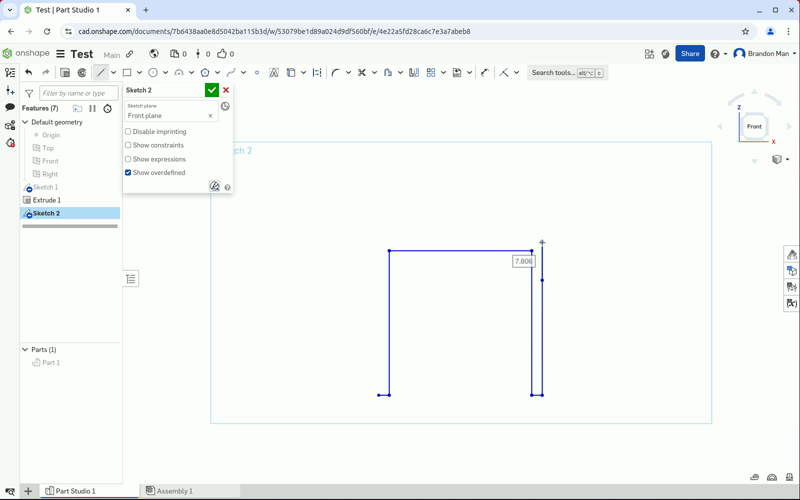
mouse_move(378, 242)
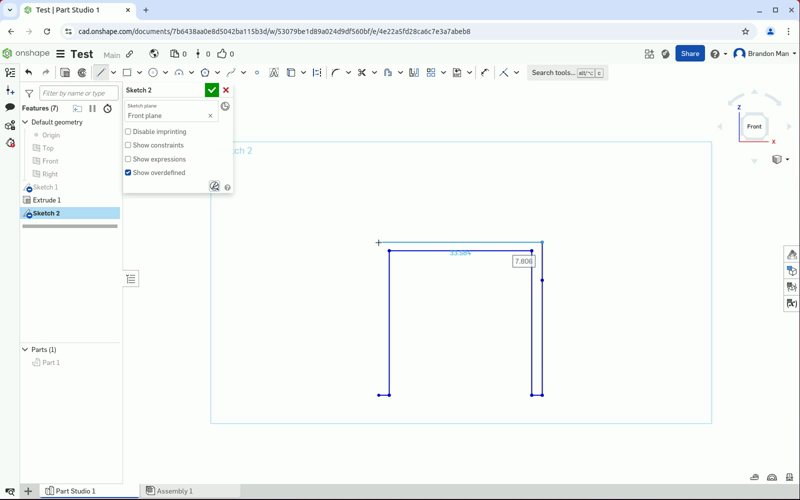
click(378, 242)
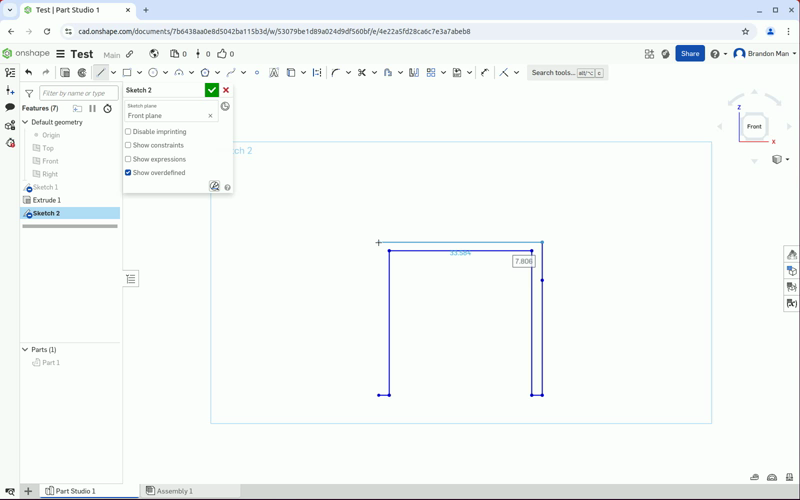
key_up(shift)
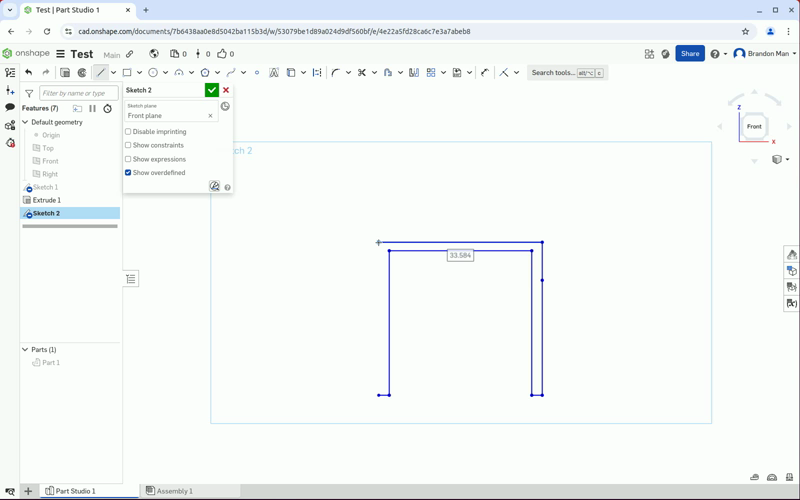
key_down(shift)
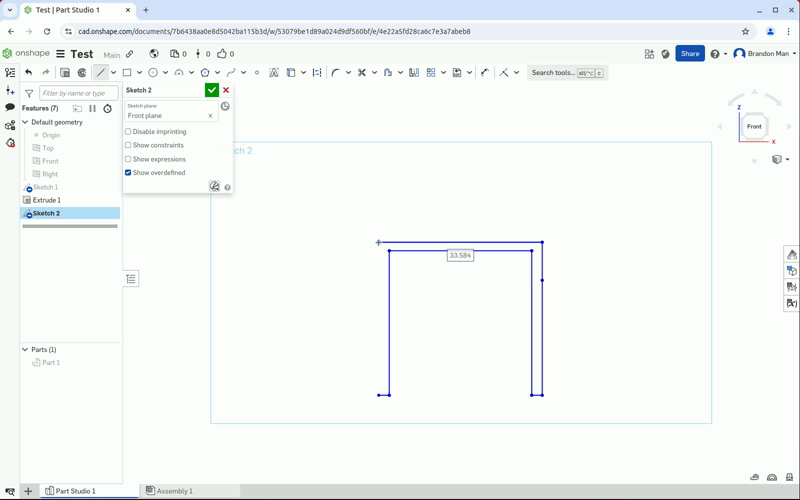
mouse_move(408, 242)
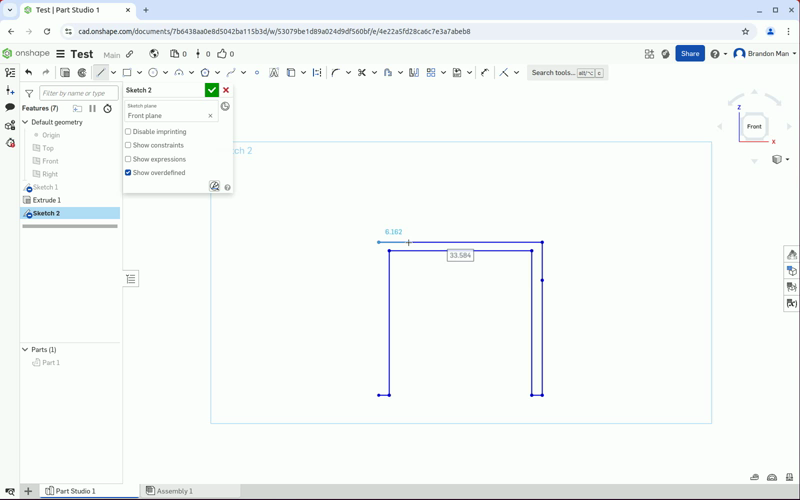
mouse_move(378, 280)
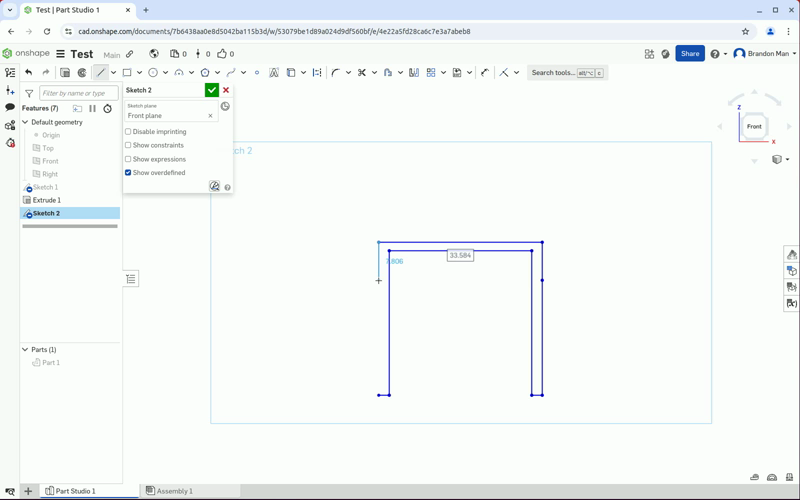
click(378, 280)
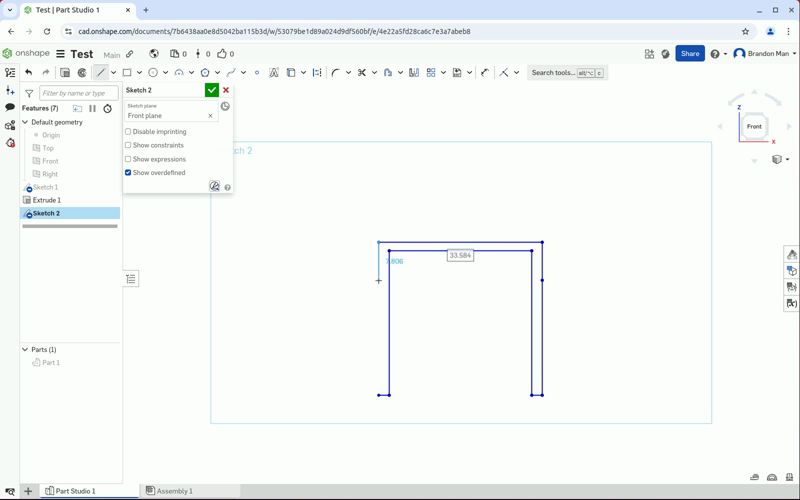
key_up(shift)
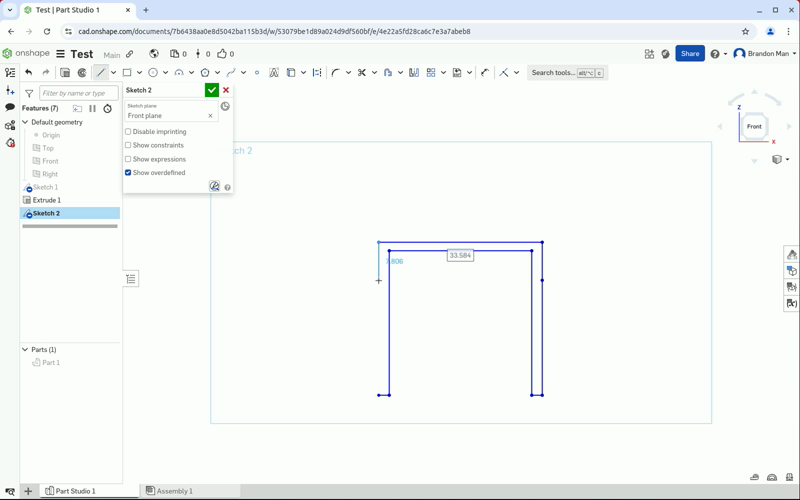
key_down(shift)
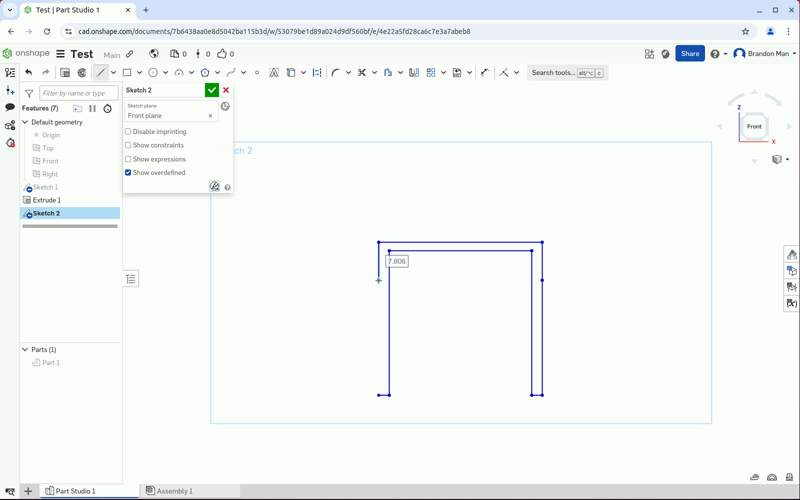
mouse_move(378, 395)
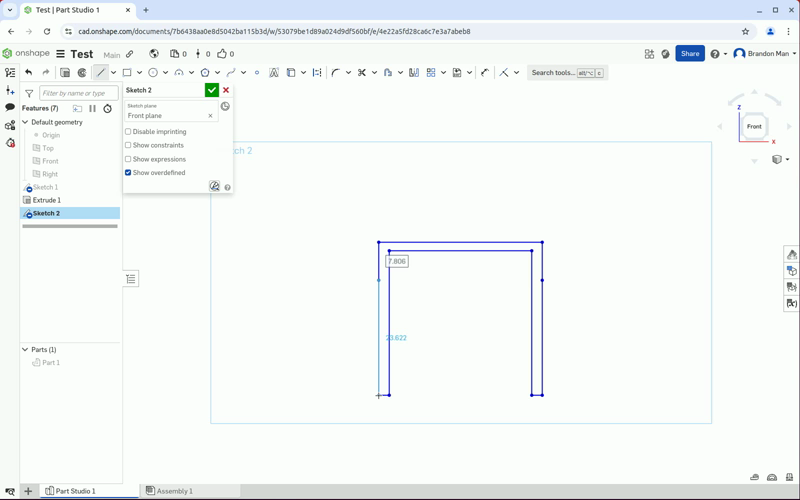
key_up(shift)
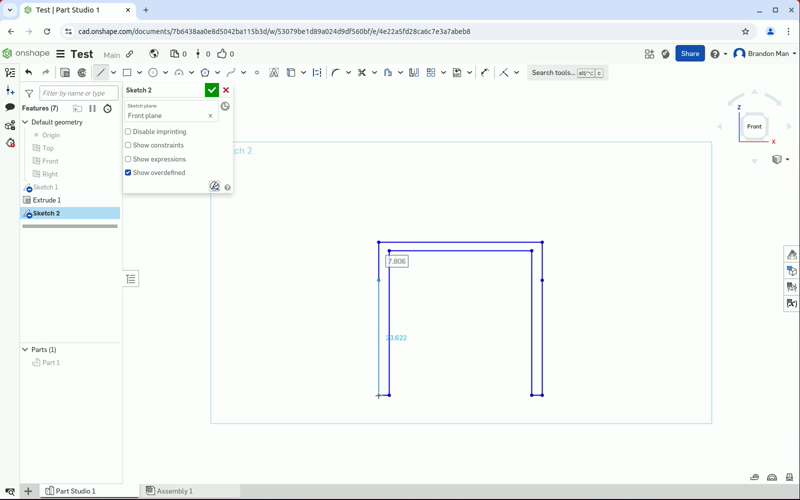
click(378, 395)
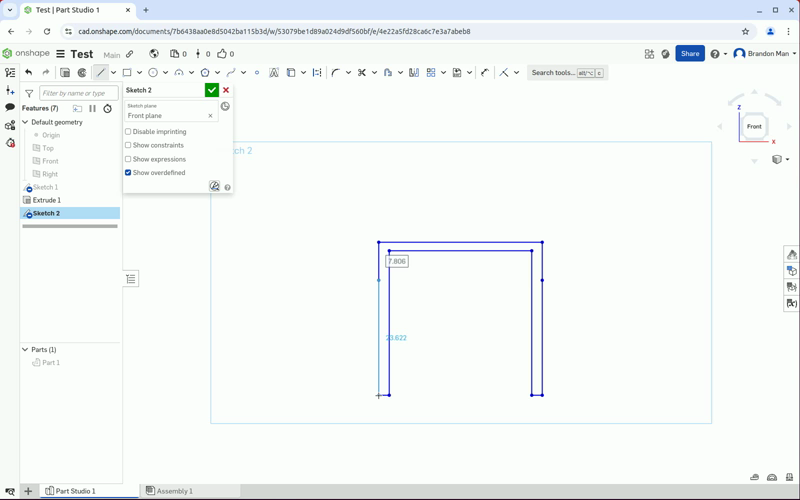
key(esc)
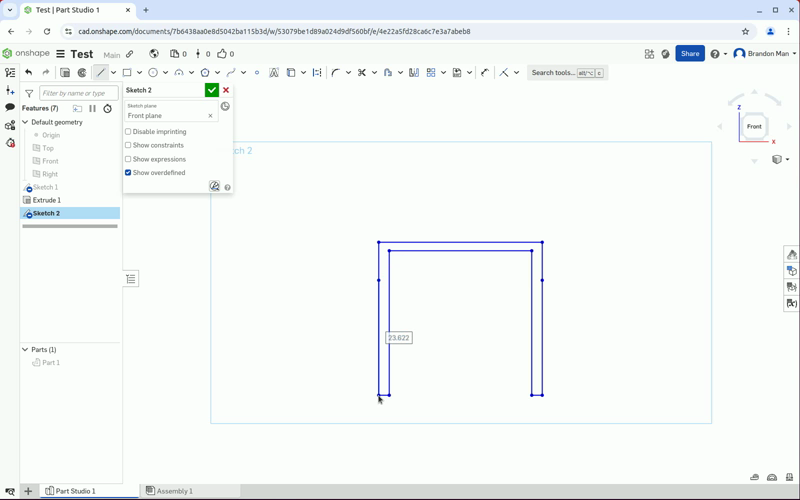
mouse_move(385, 383)
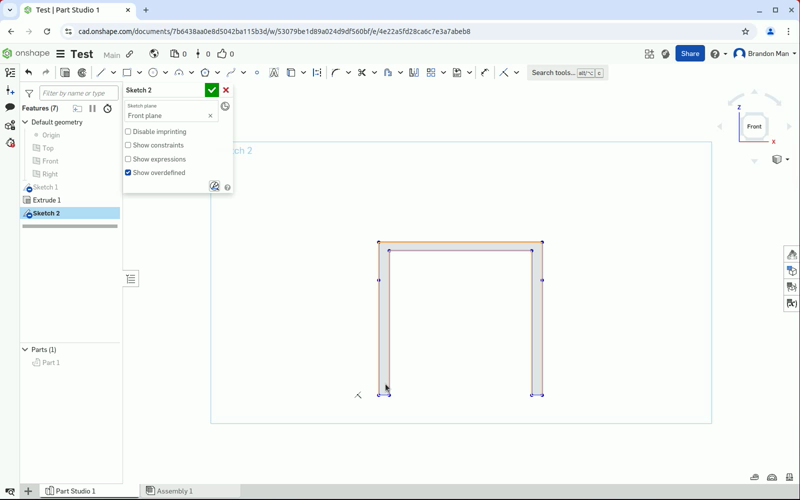
click(385, 383)
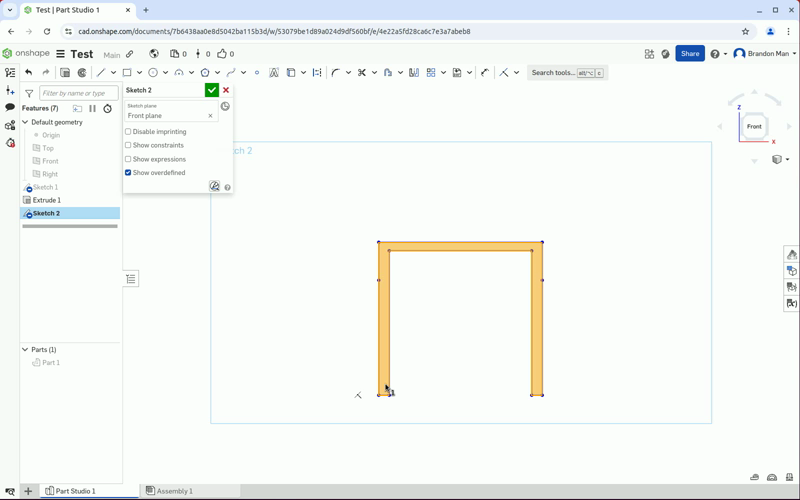
mouse_move(73, 352)
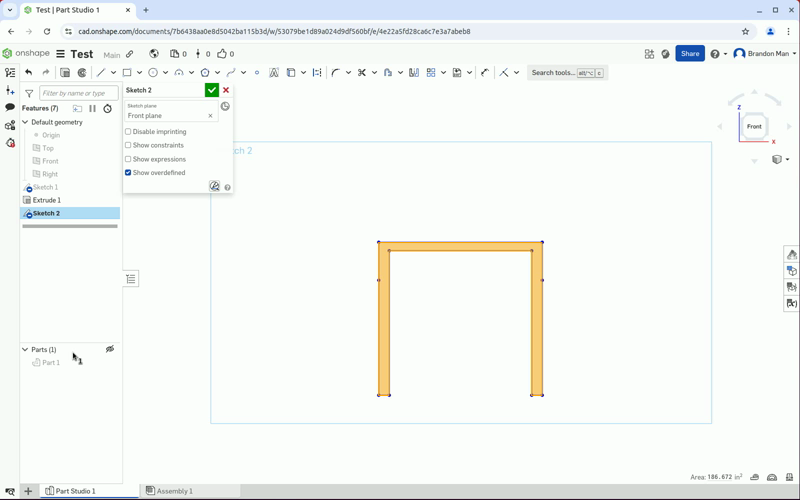
key(shift+y)
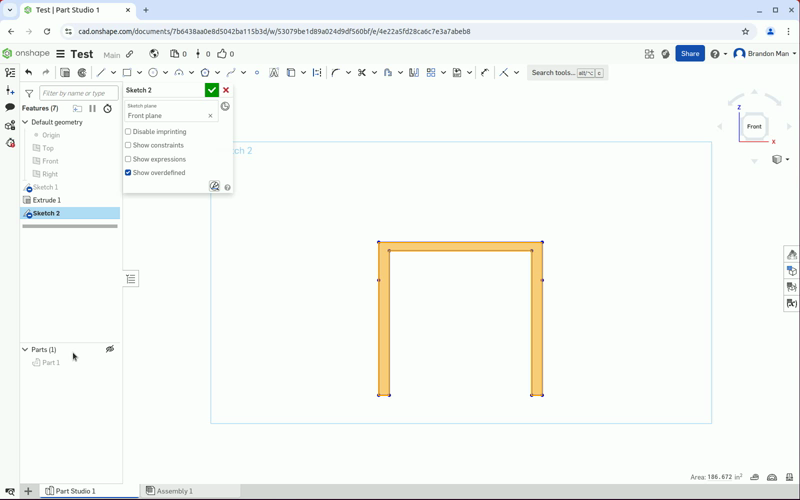
key(shift+e)
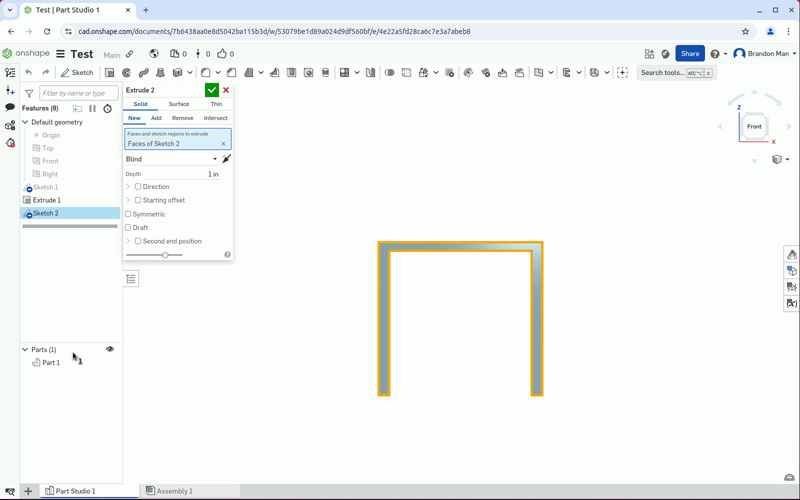
mouse_move(143, 106)
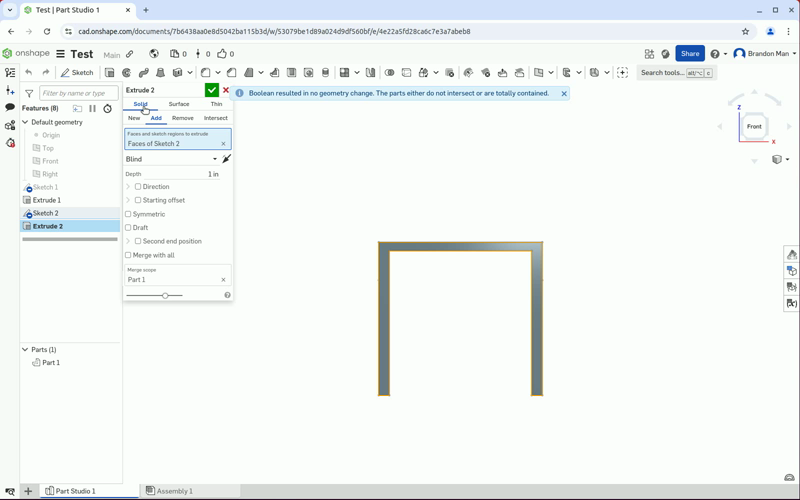
click(143, 106)
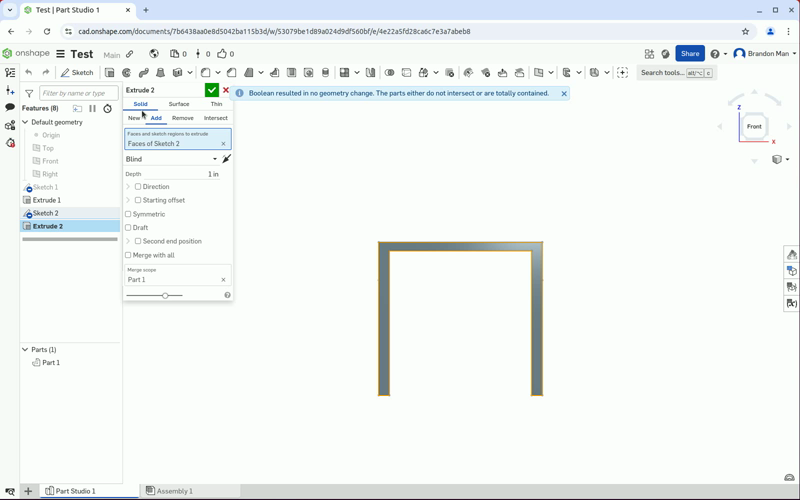
mouse_move(137, 120)
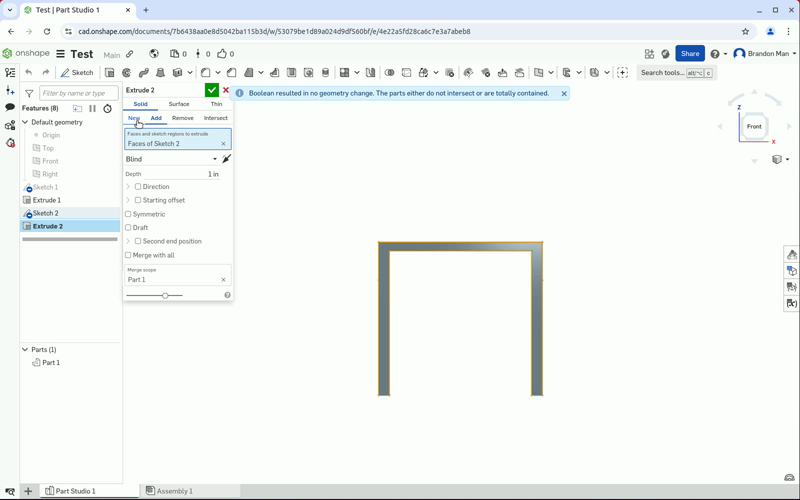
click(137, 120)
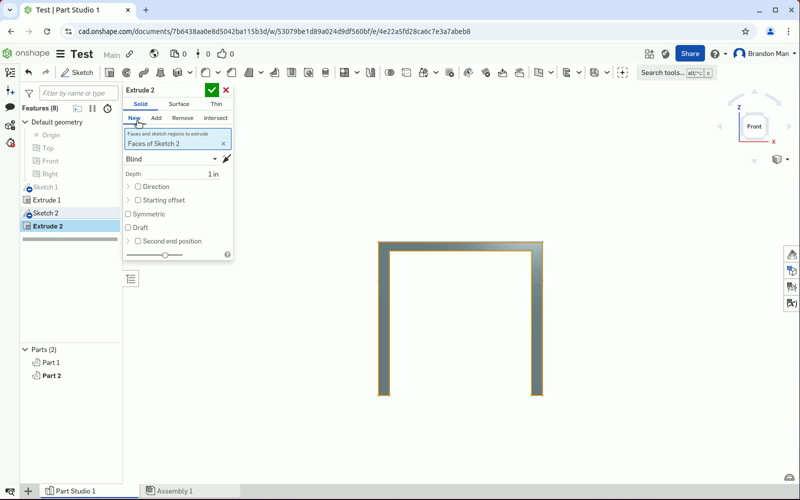
key(tab, 4)
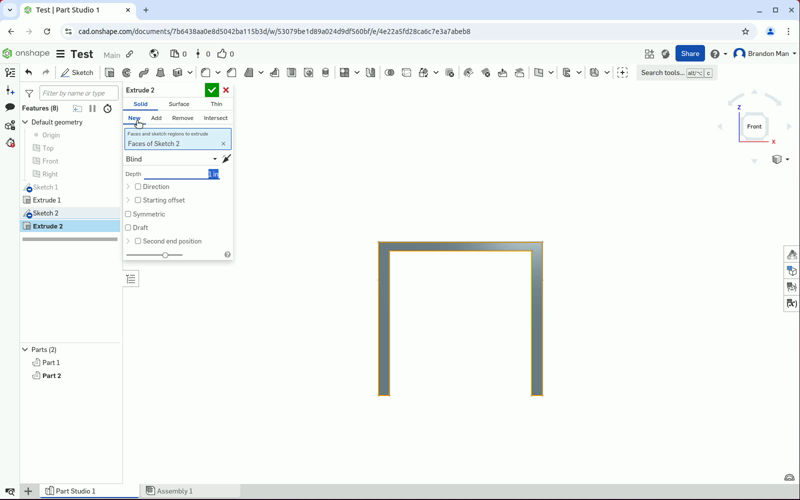
text(1.926)
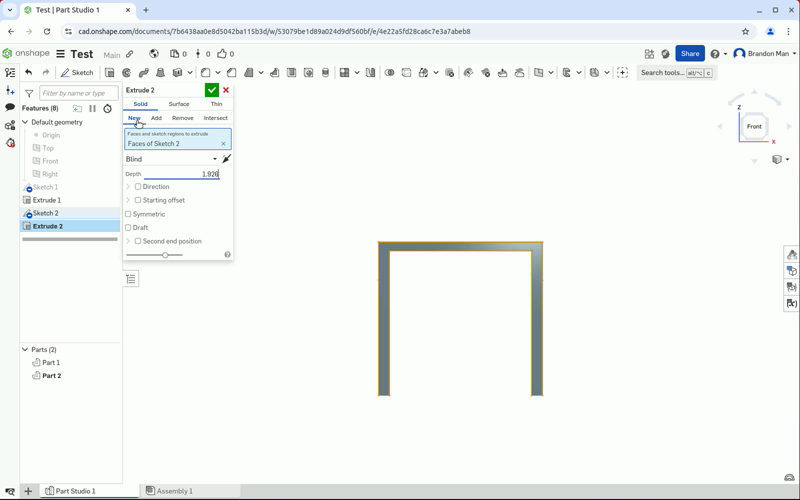
key(tab, 3)
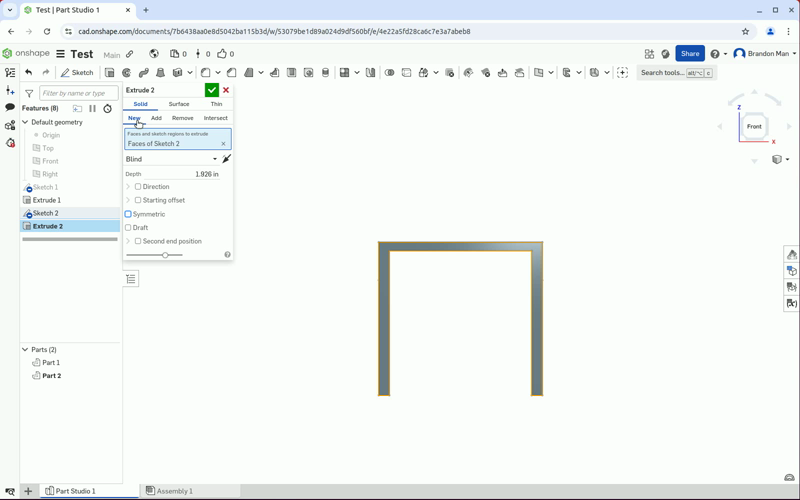
key(space)
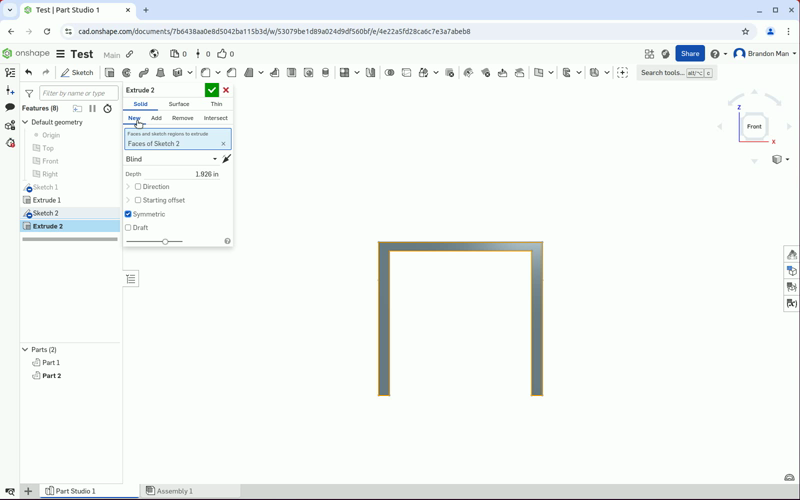
key(enter)
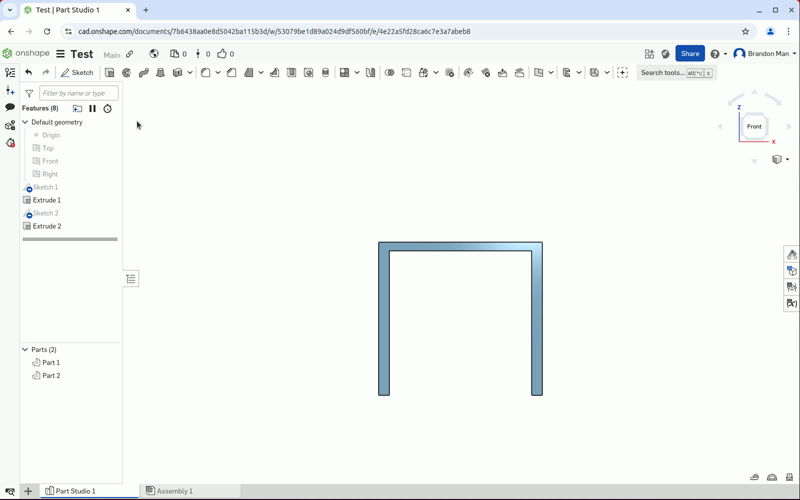
key(shift+h)
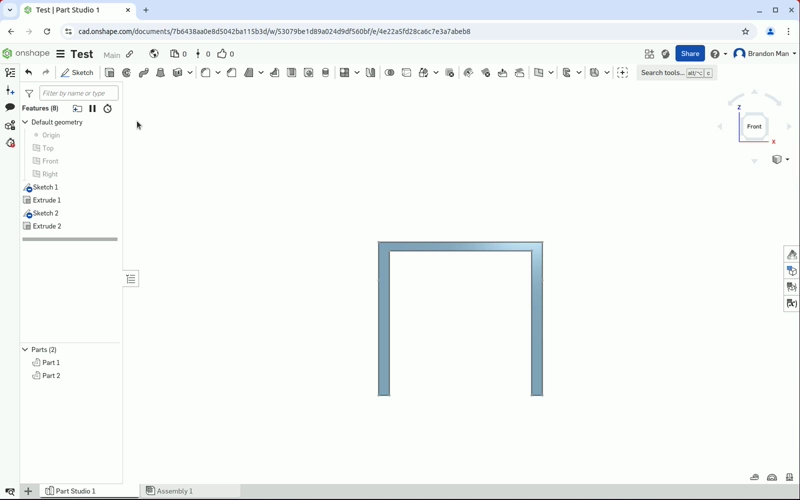
key(shift+h)
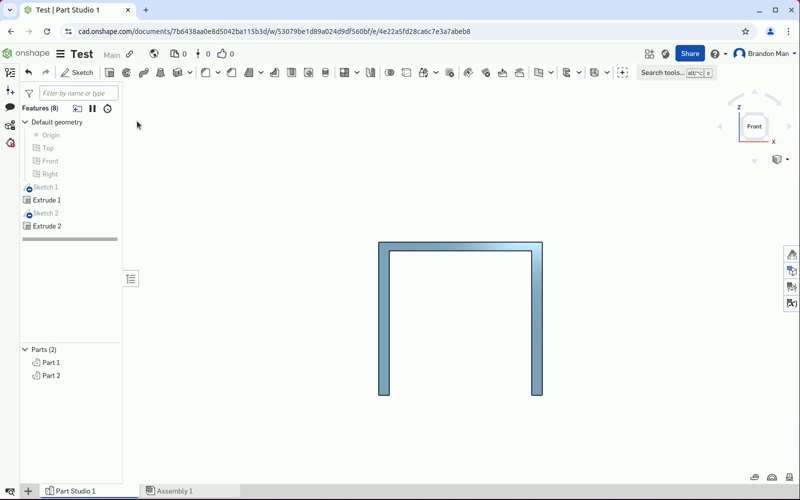
mouse_move(73, 189)
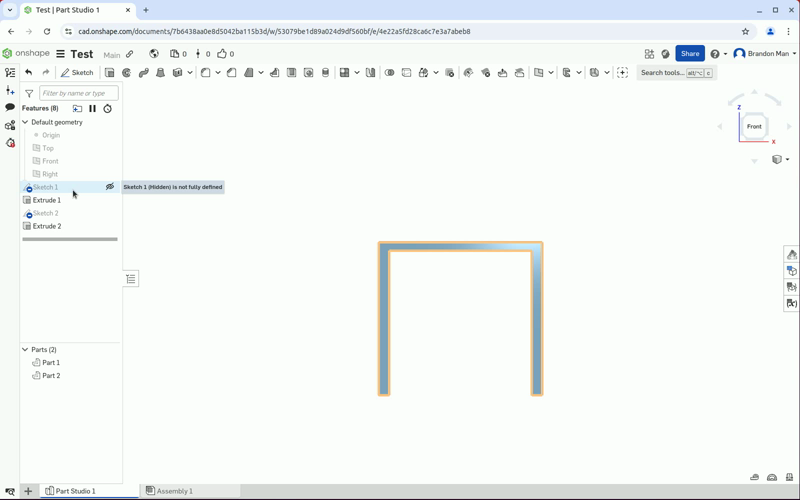
click(73, 189)
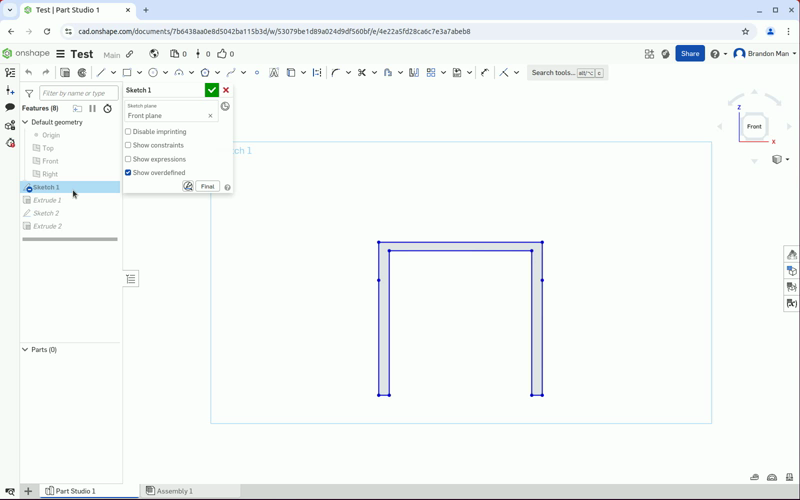
mouse_move(229, 92)
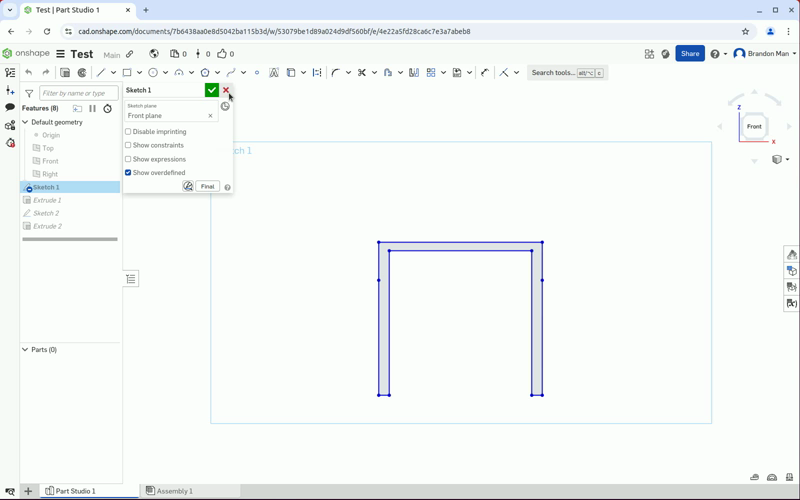
click(229, 92)
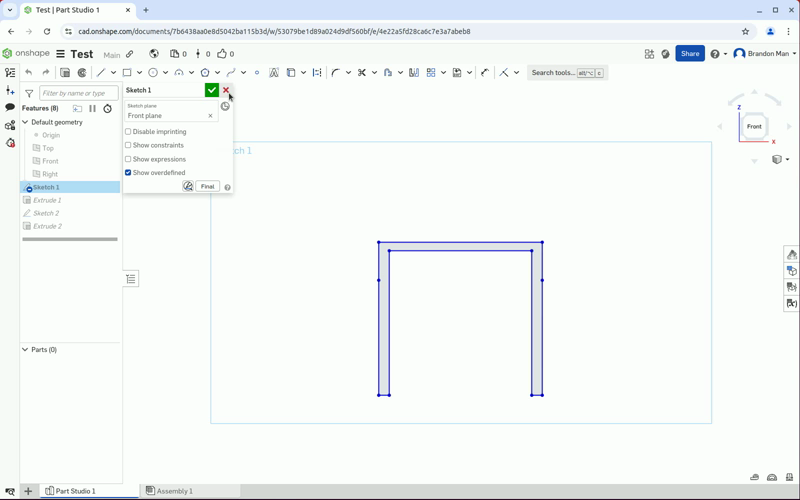
key(shift+s)
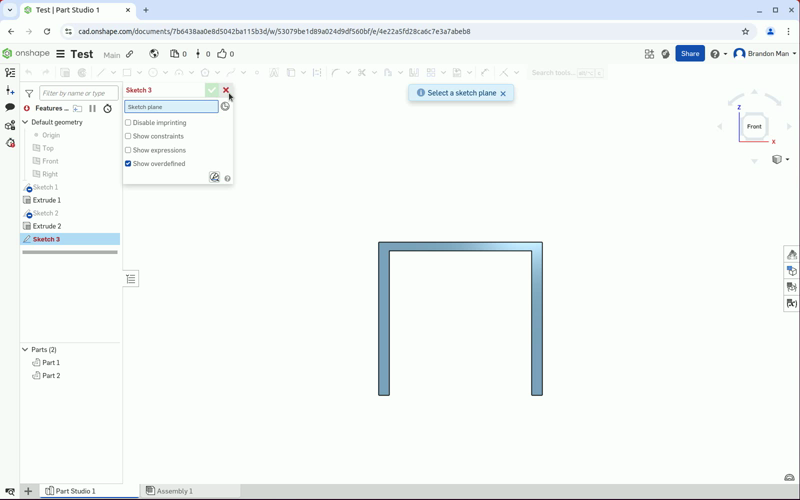
mouse_move(73, 163)
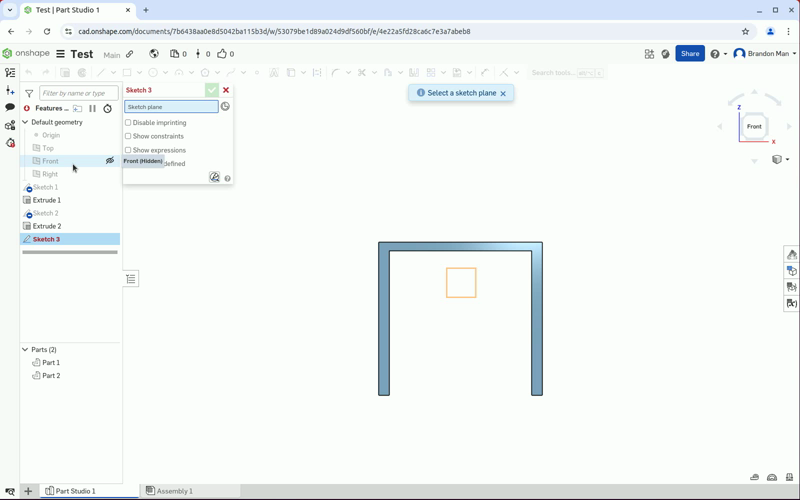
click(73, 163)
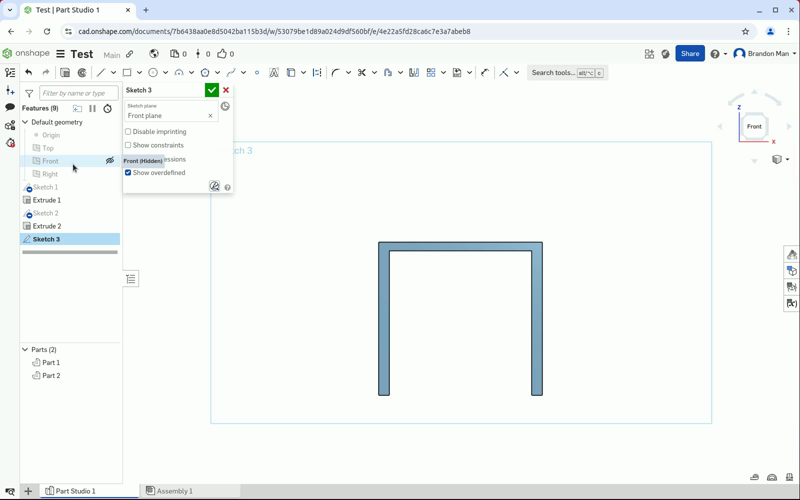
mouse_move(73, 352)
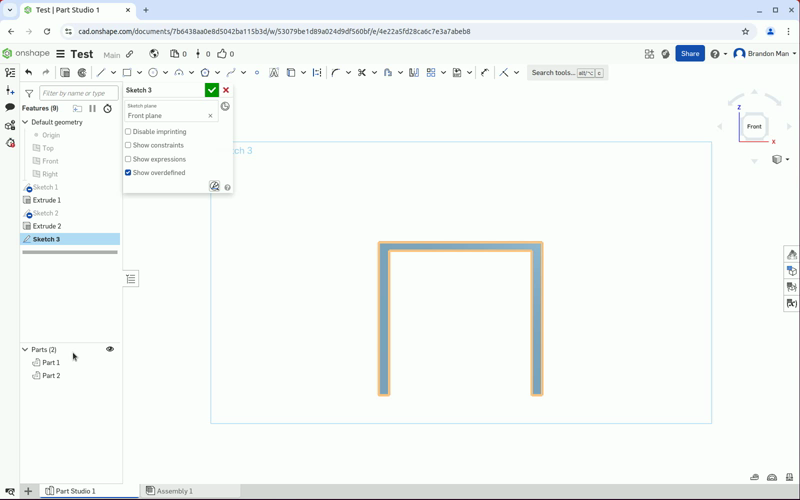
key(y)
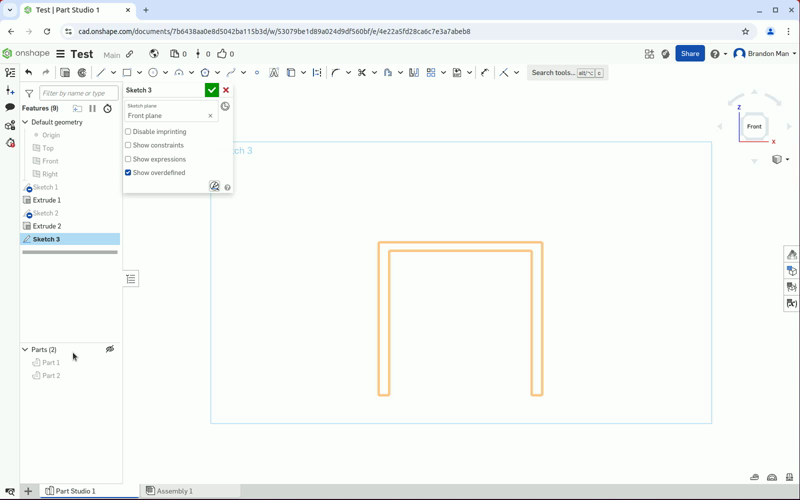
key(l)
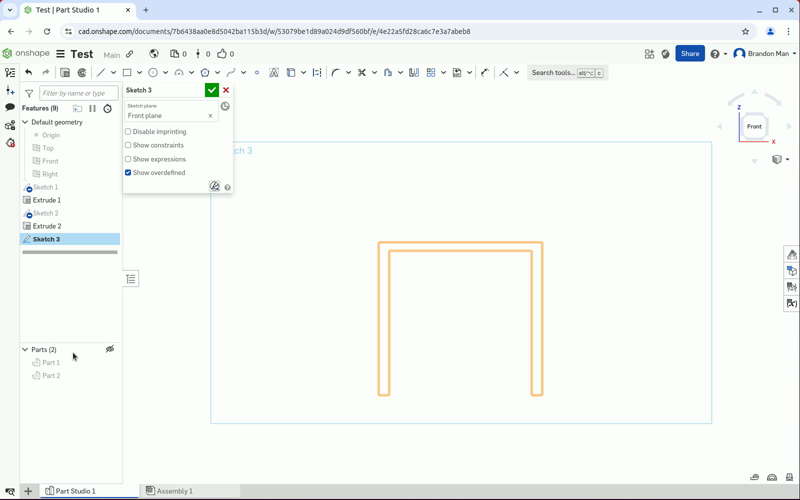
key_down(shift)
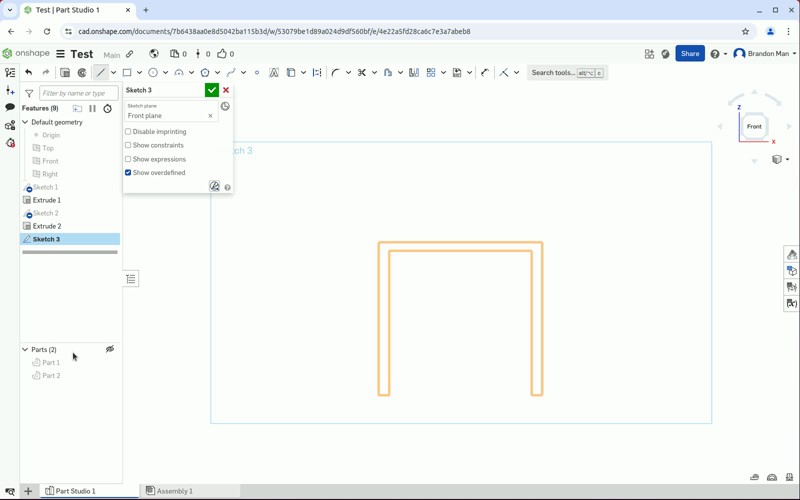
mouse_move(369, 279)
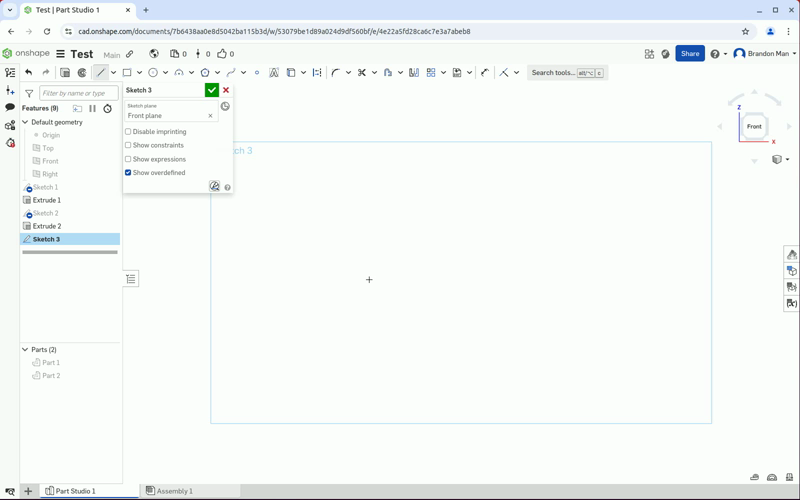
click(369, 279)
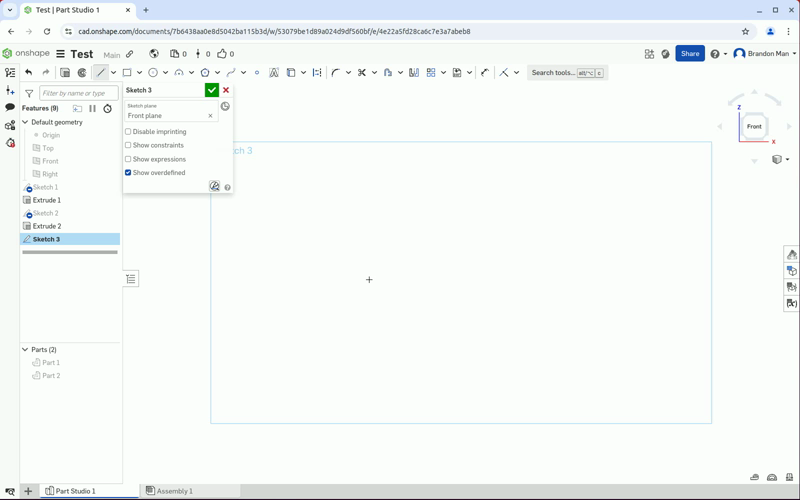
key_up(shift)
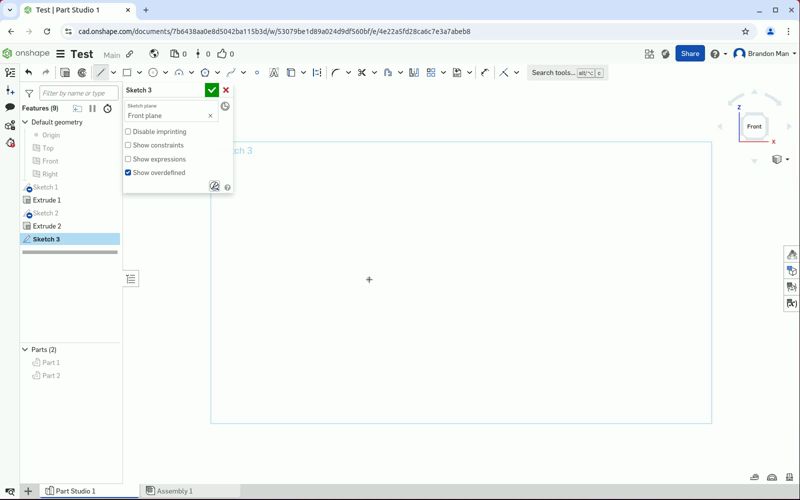
key_down(shift)
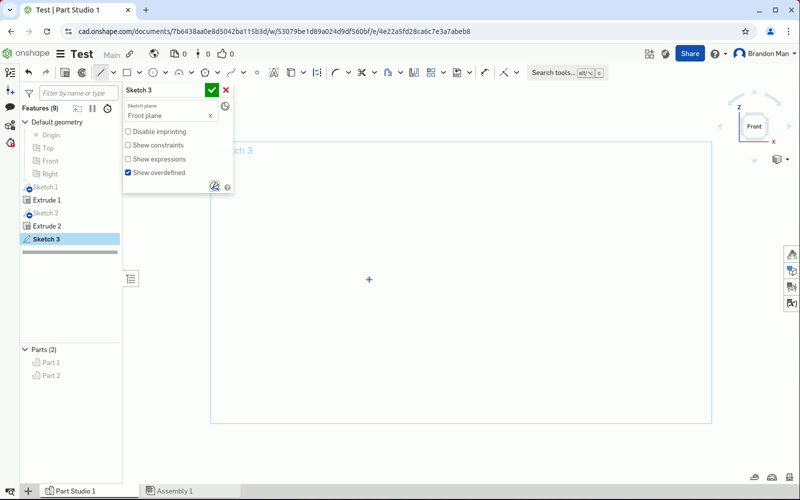
mouse_move(399, 279)
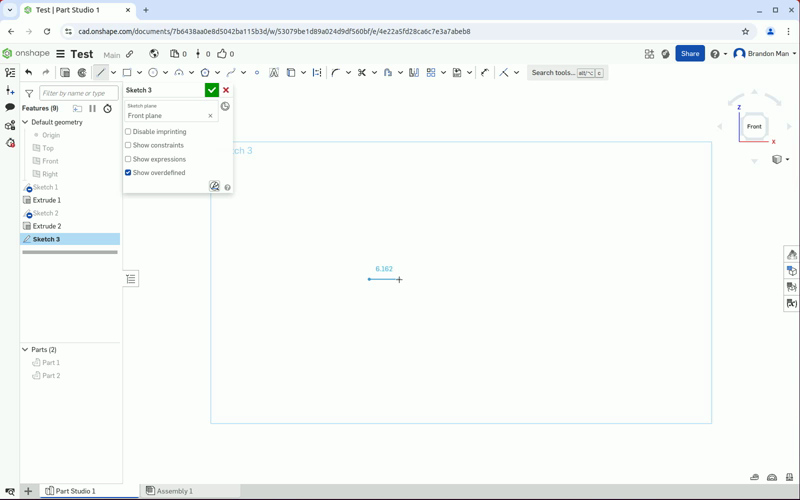
mouse_move(378, 279)
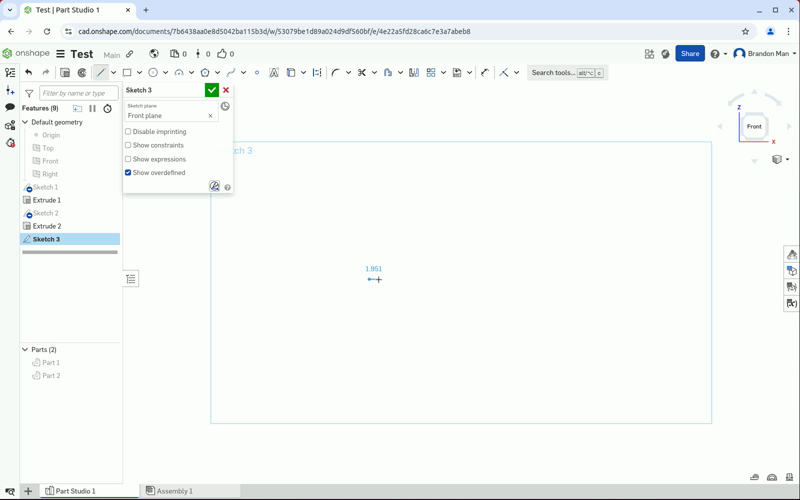
click(378, 279)
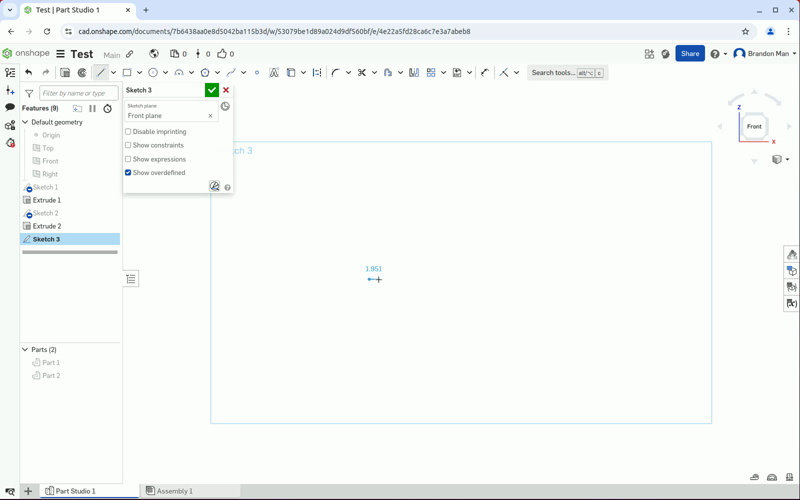
key_up(shift)
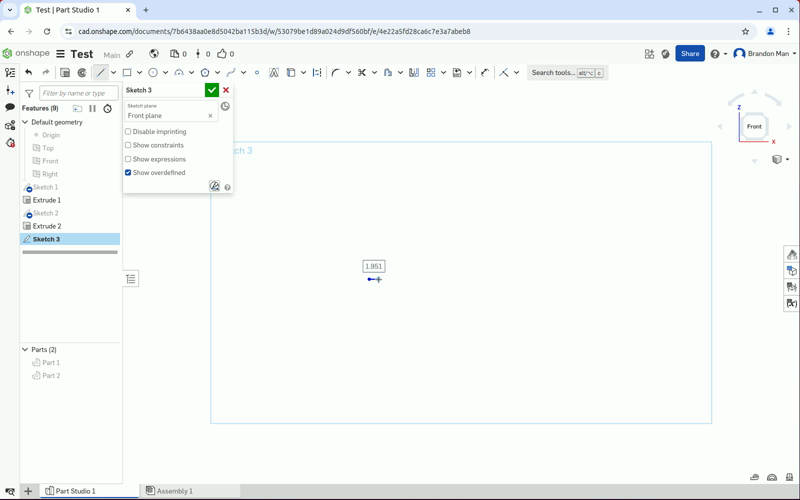
key_down(shift)
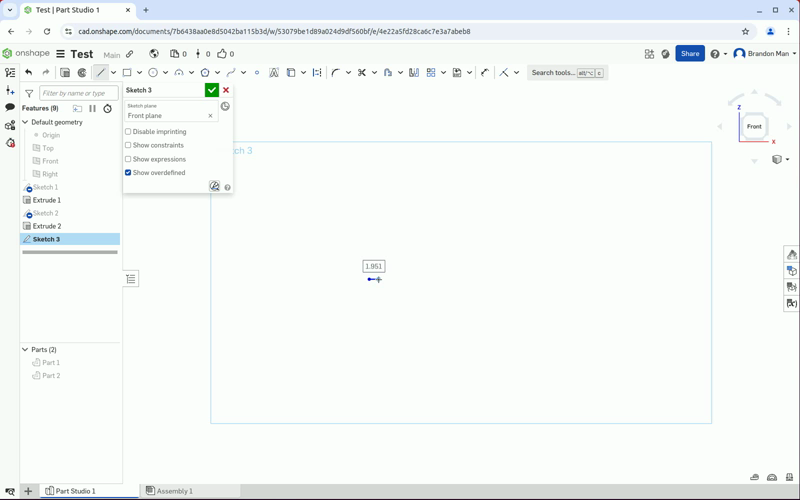
mouse_move(408, 279)
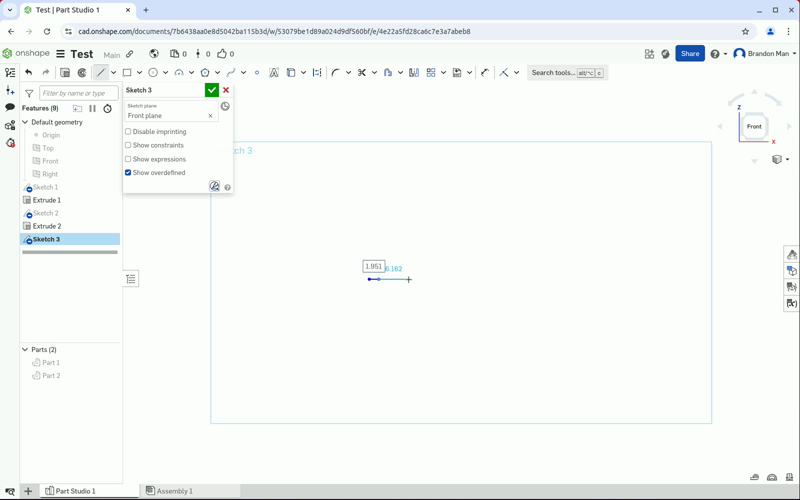
mouse_move(378, 241)
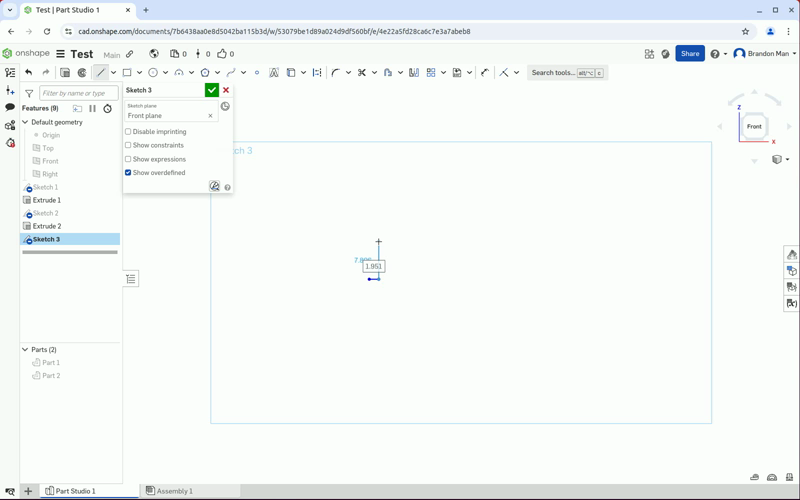
click(378, 241)
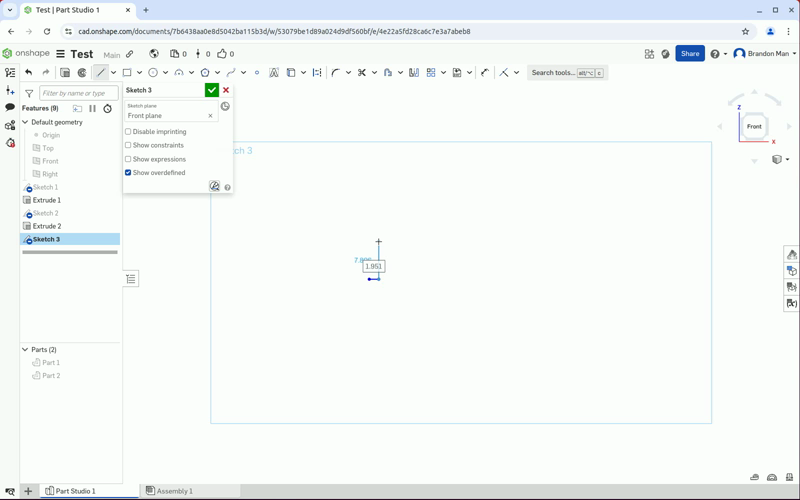
key_up(shift)
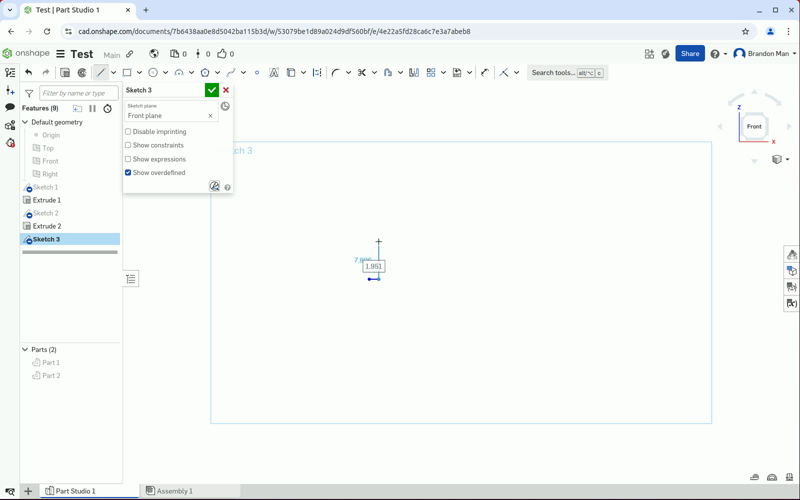
key_down(shift)
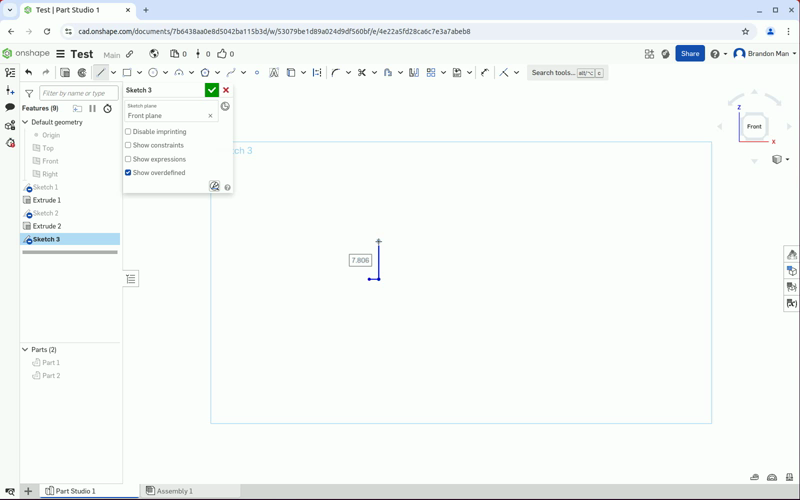
mouse_move(541, 241)
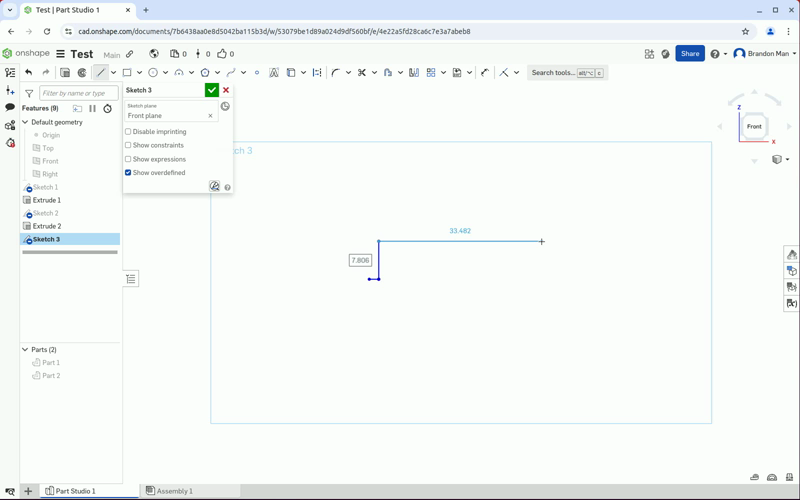
click(541, 241)
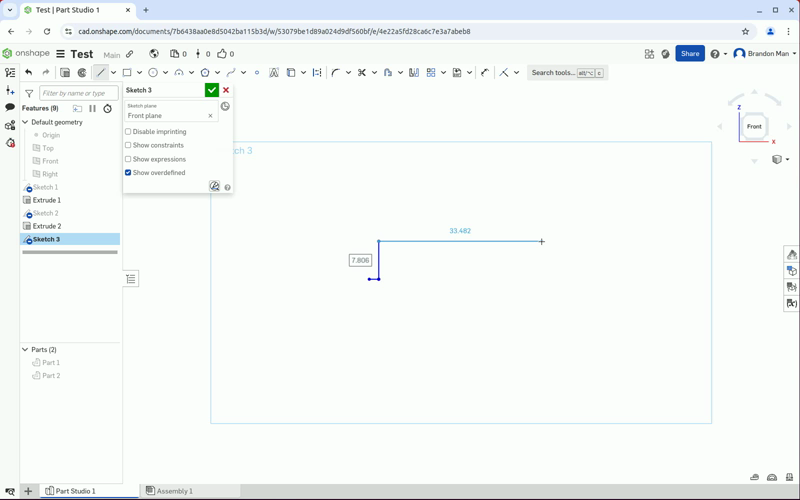
key_up(shift)
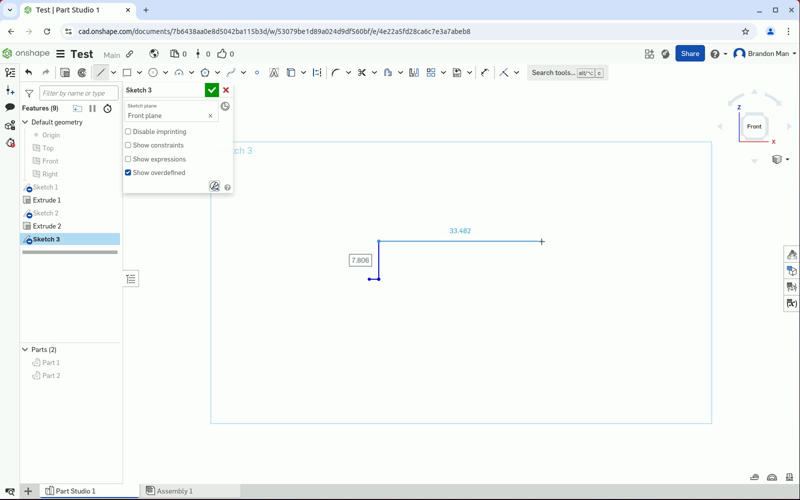
key_down(shift)
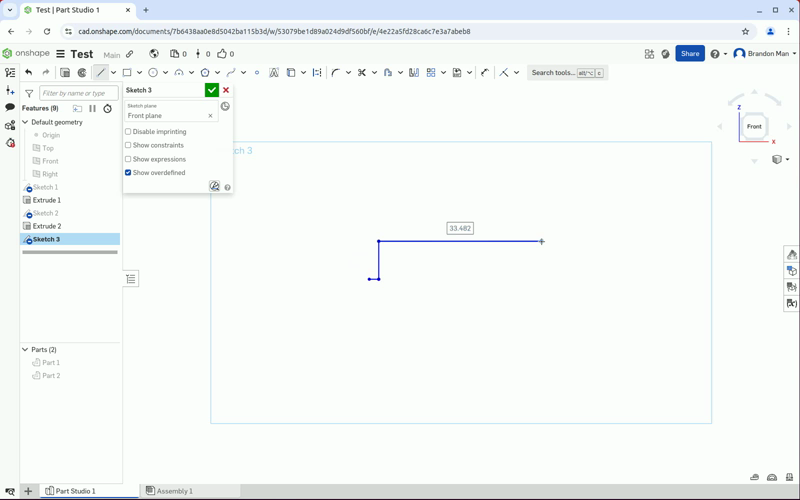
mouse_move(571, 241)
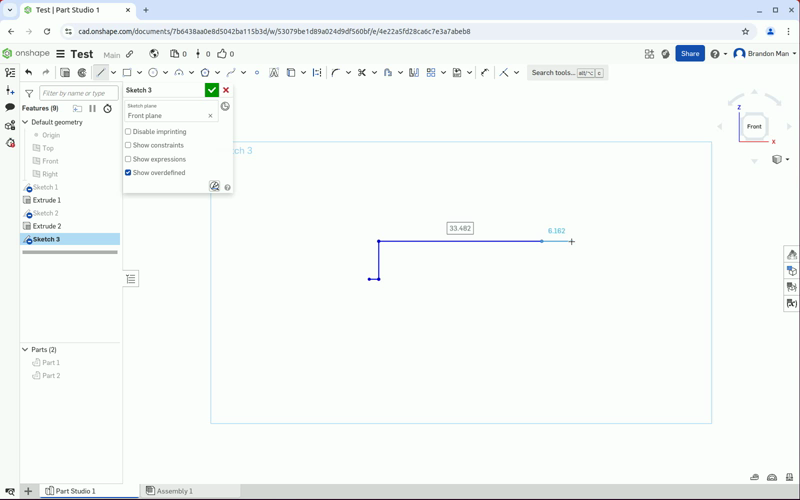
mouse_move(541, 279)
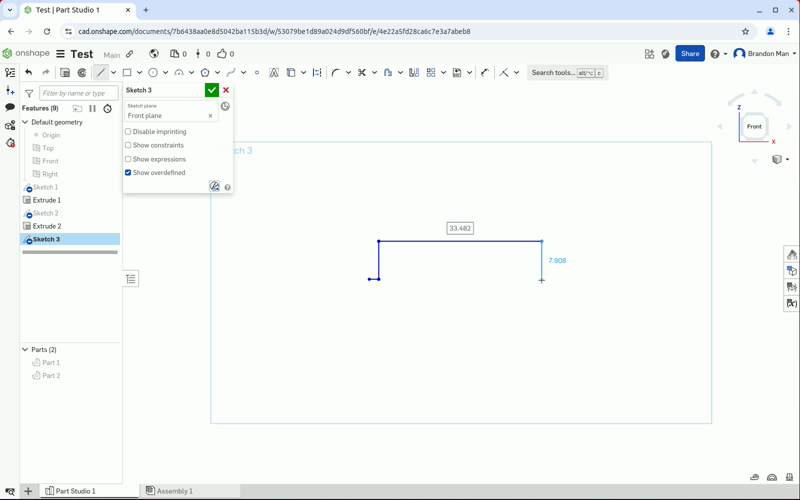
click(541, 279)
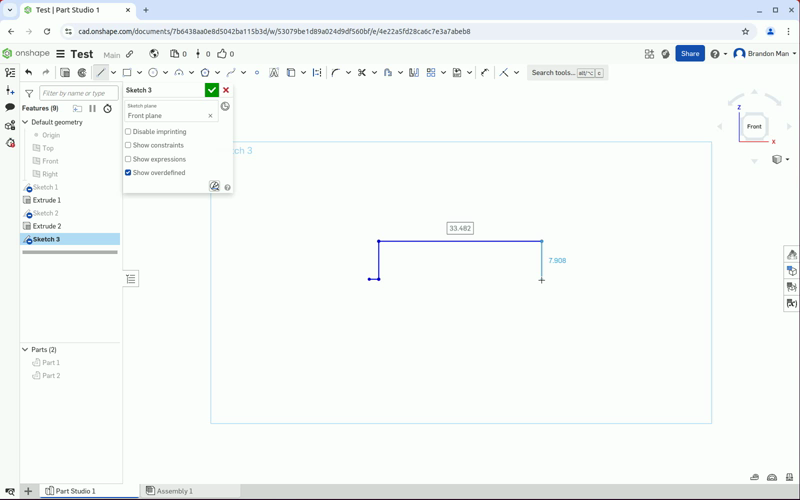
key_up(shift)
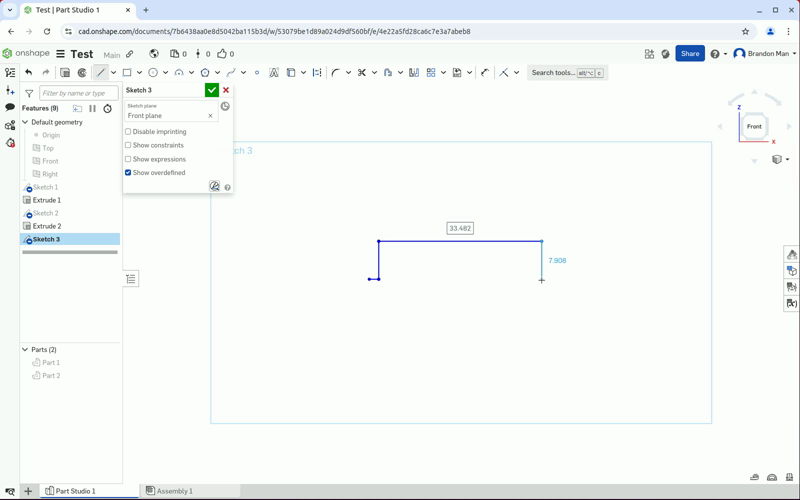
key_down(shift)
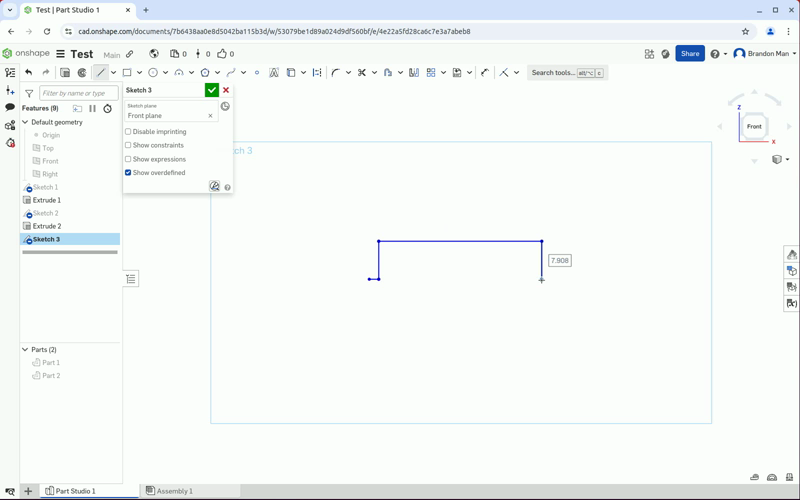
mouse_move(571, 279)
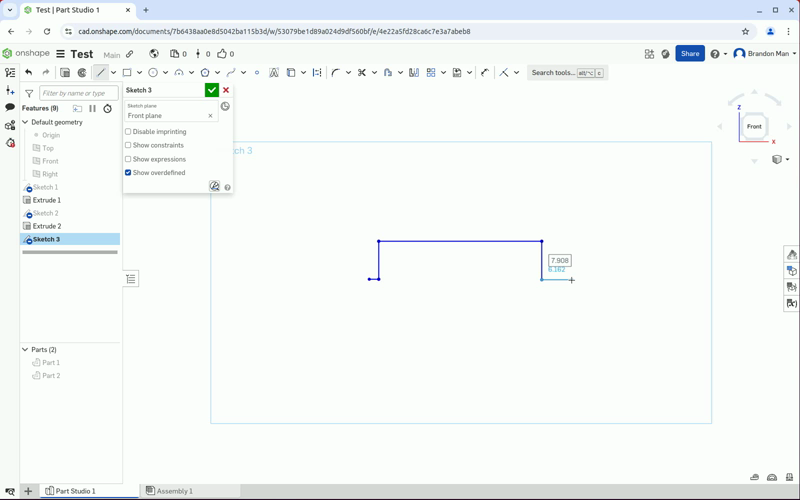
mouse_move(551, 279)
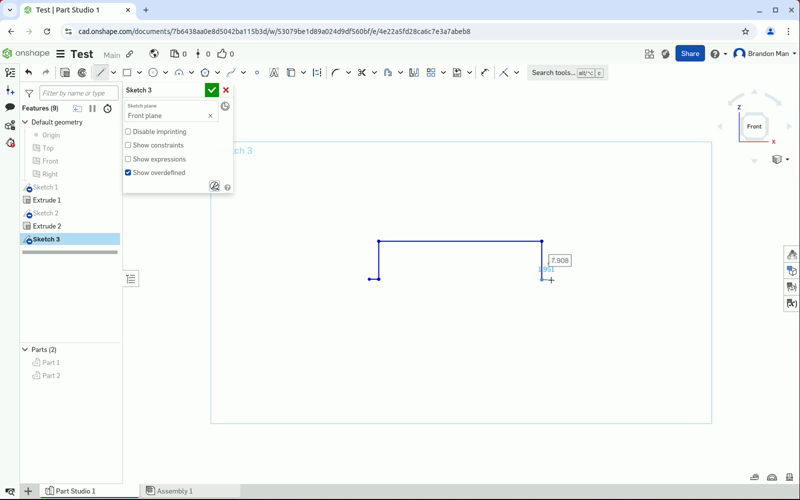
click(551, 279)
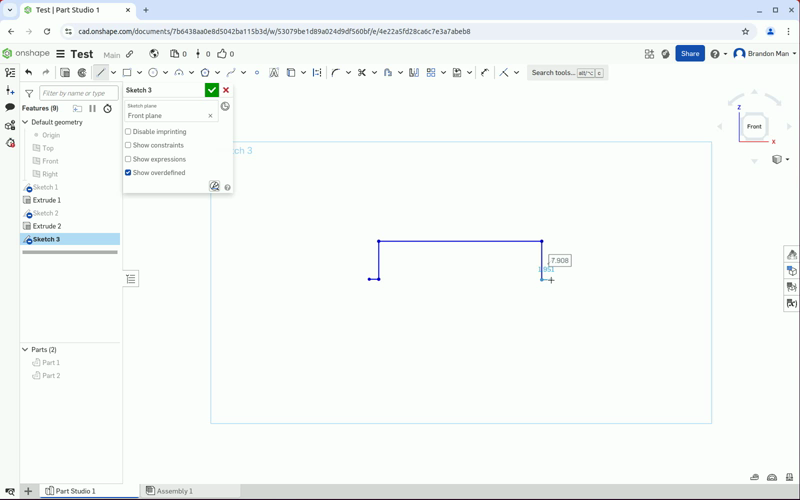
key_up(shift)
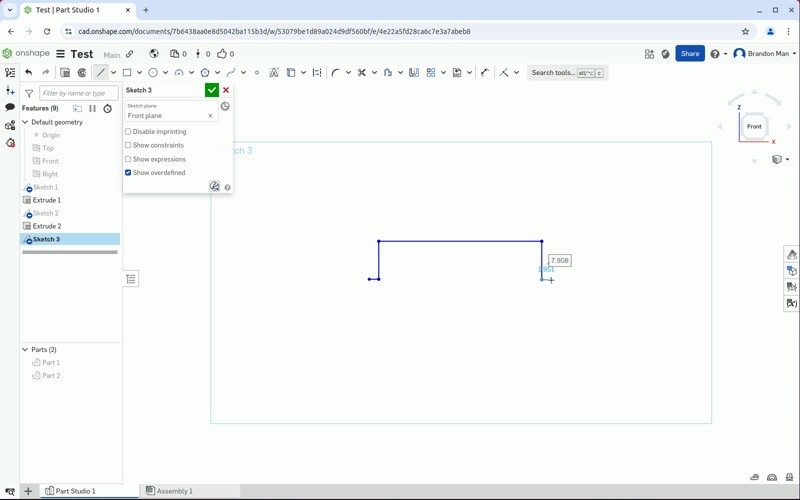
key_down(shift)
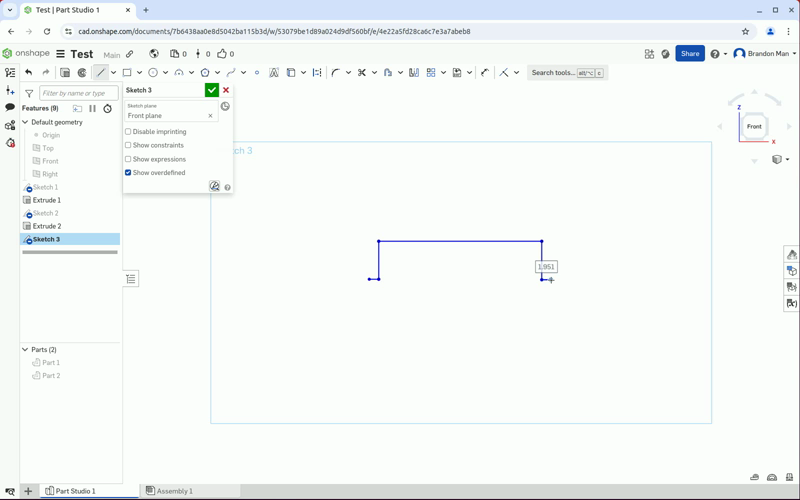
mouse_move(581, 279)
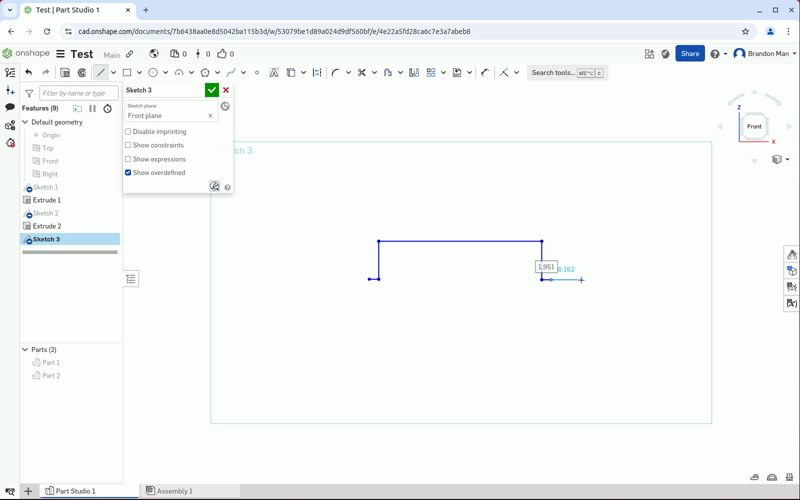
mouse_move(551, 231)
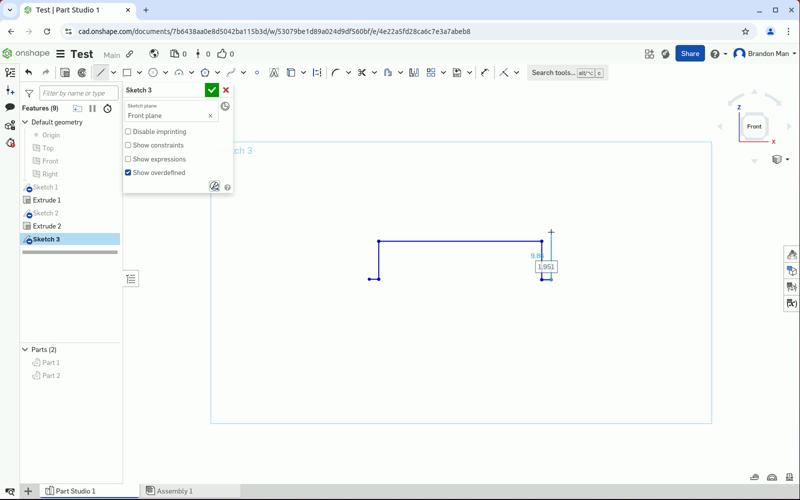
click(551, 231)
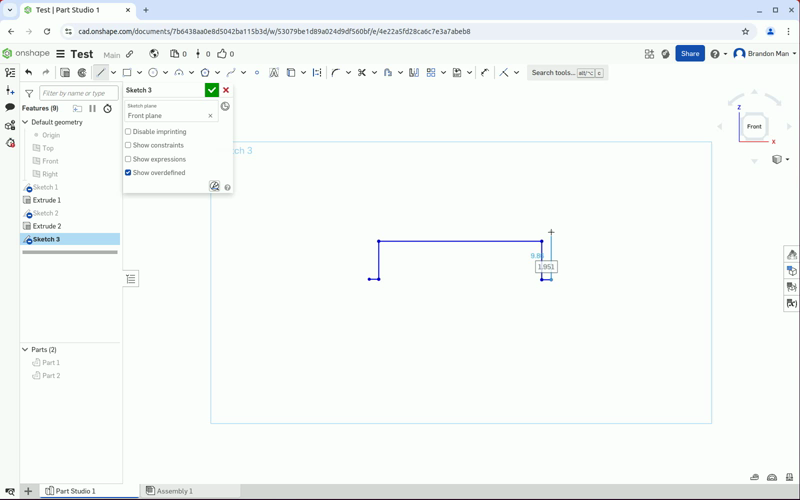
key_up(shift)
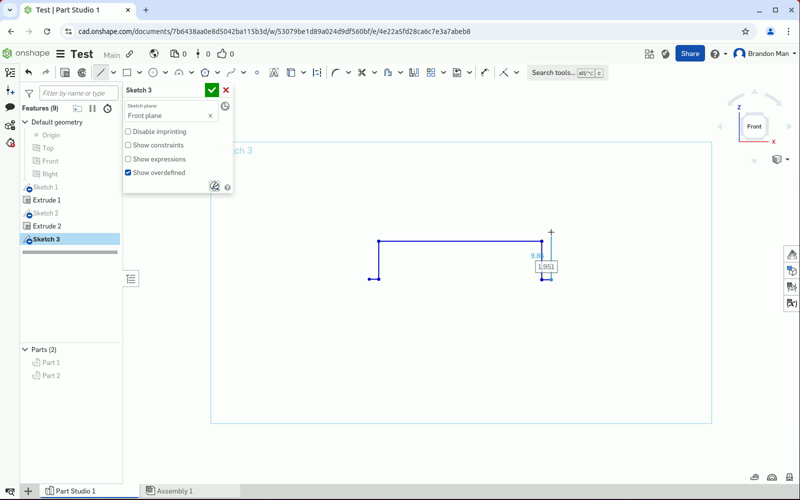
key(esc)
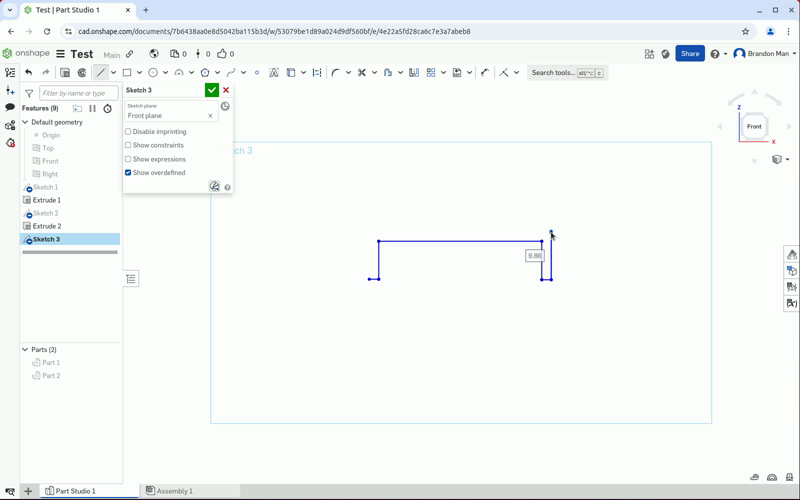
key(a)
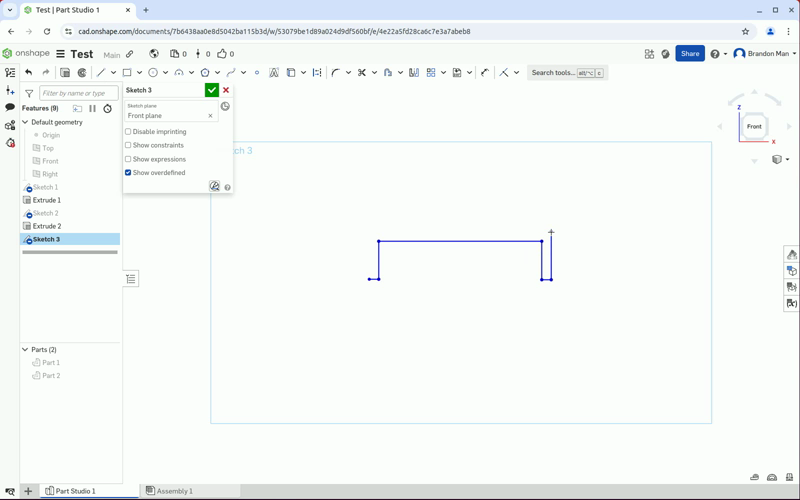
mouse_move(551, 231)
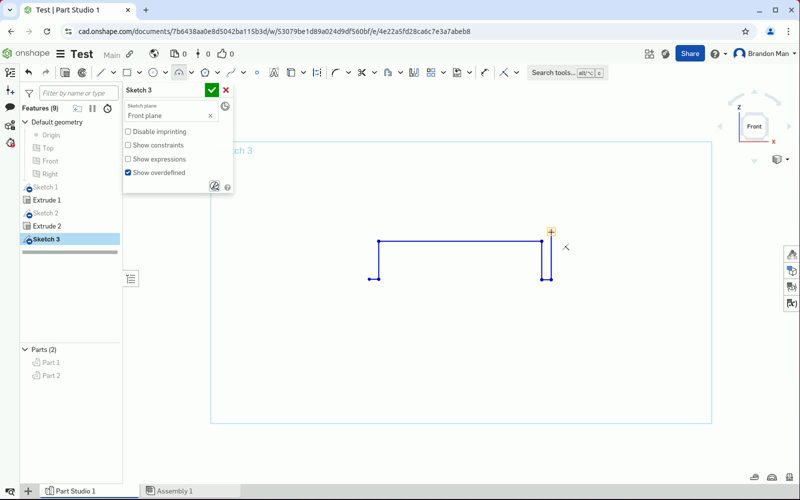
click(551, 231)
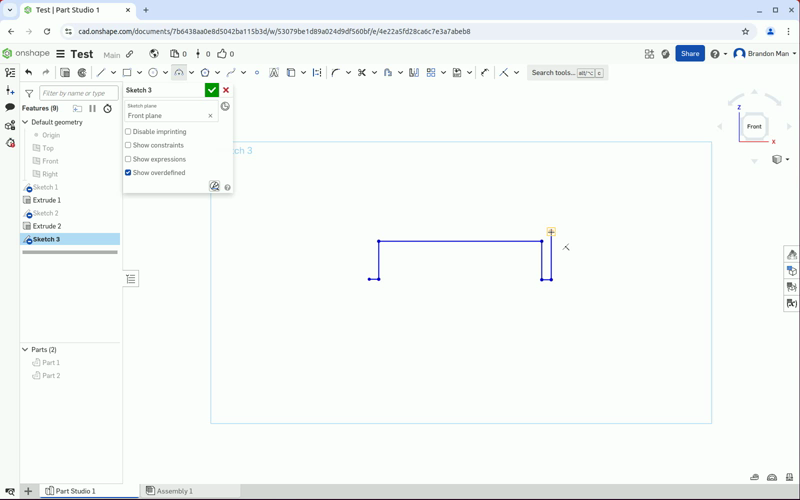
key_down(shift)
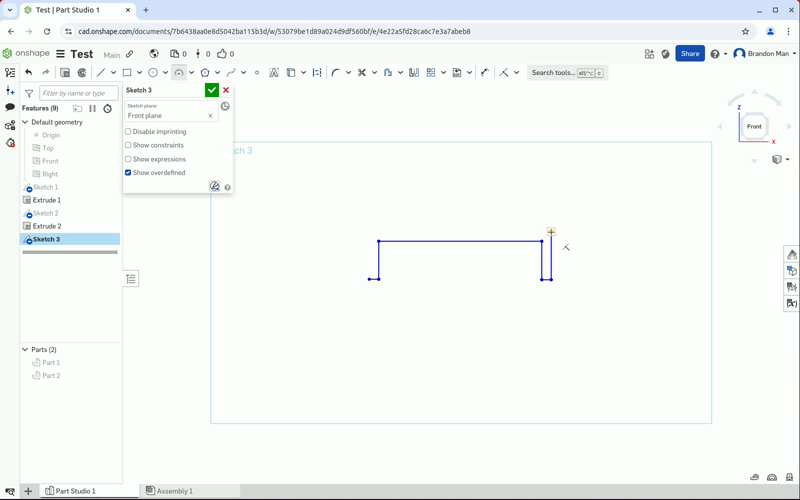
mouse_move(541, 222)
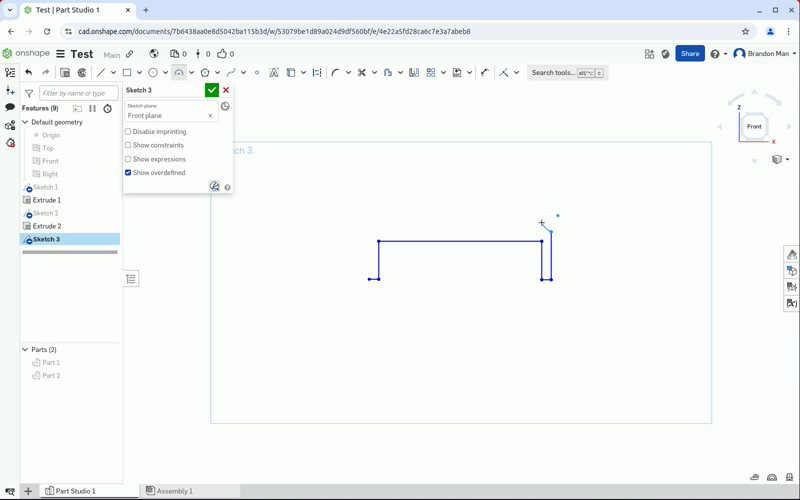
click(541, 222)
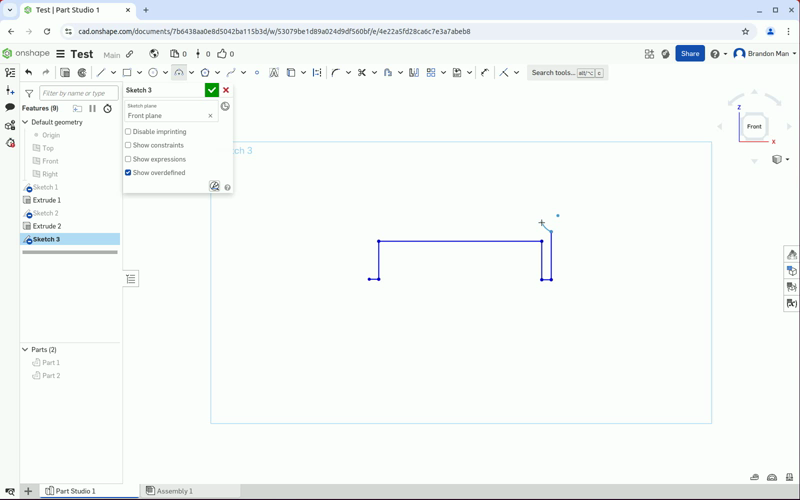
mouse_move(548, 224)
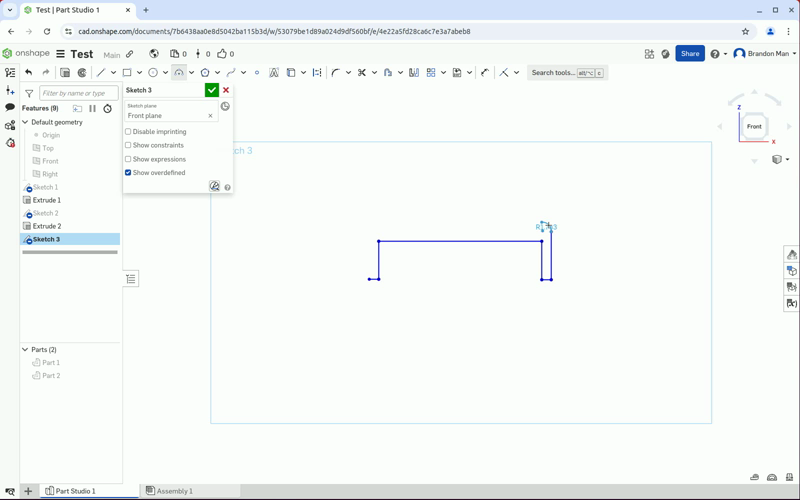
click(548, 224)
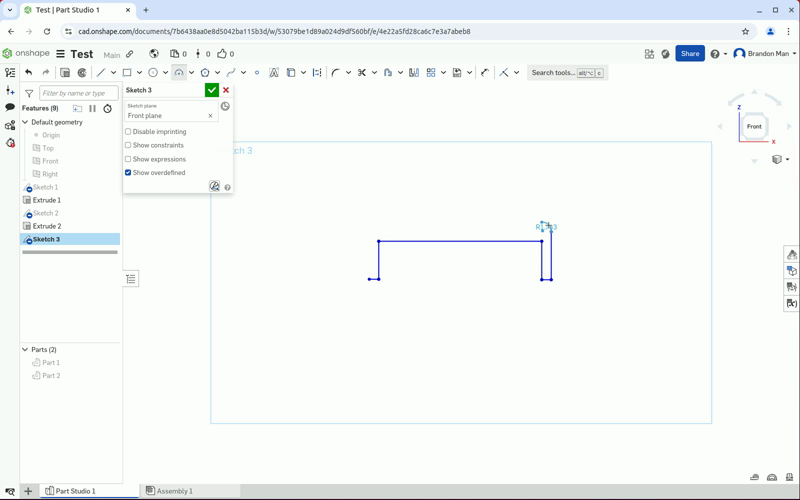
key_up(shift)
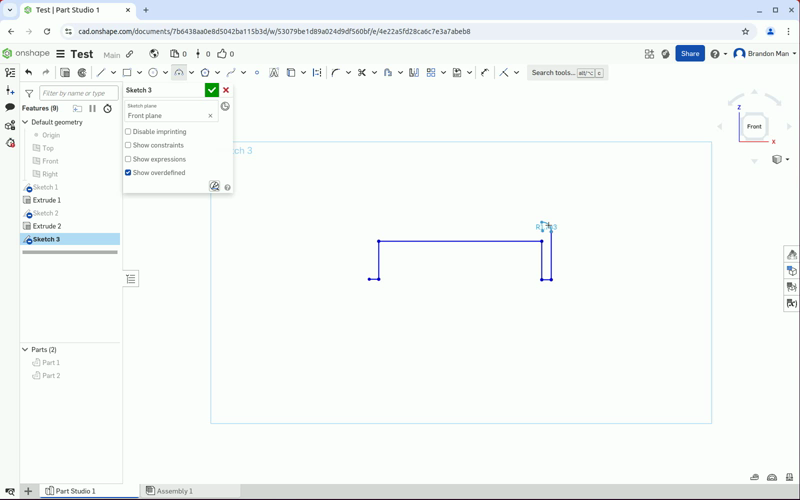
key(esc)
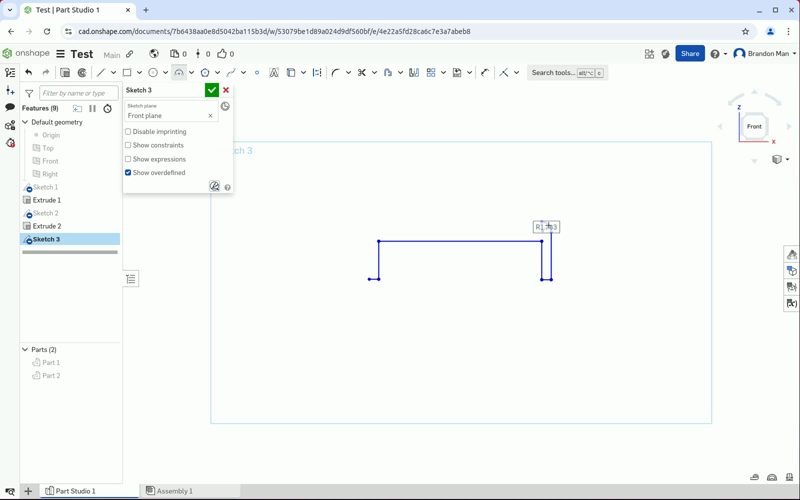
key(l)
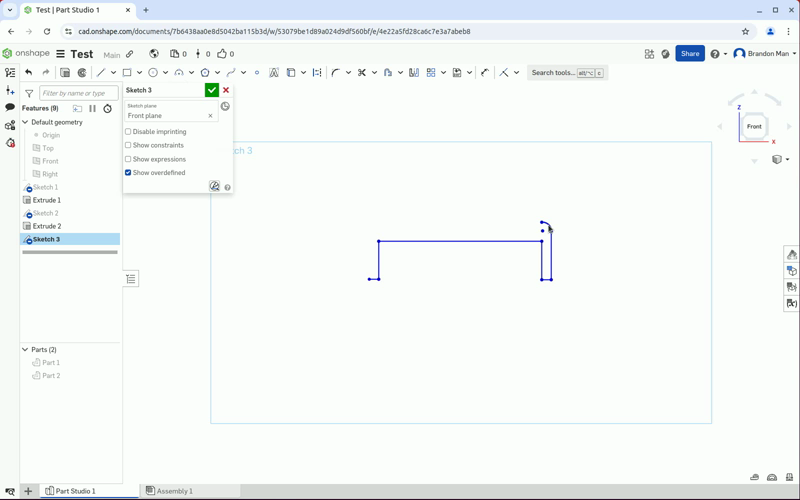
mouse_move(541, 222)
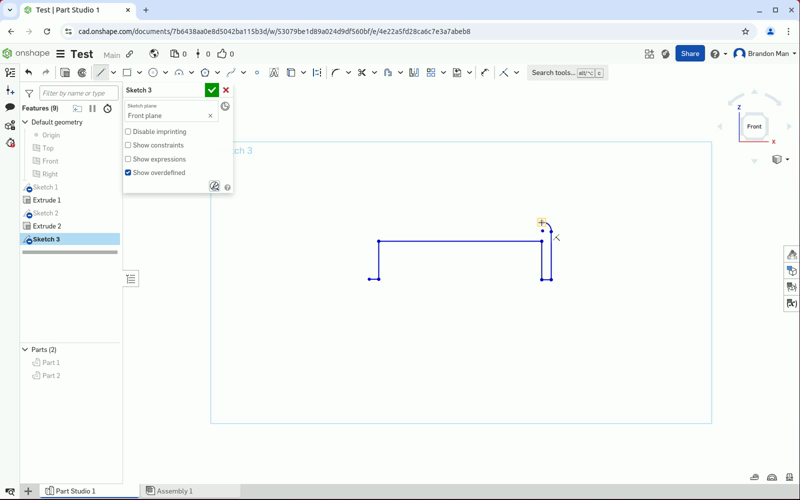
click(541, 222)
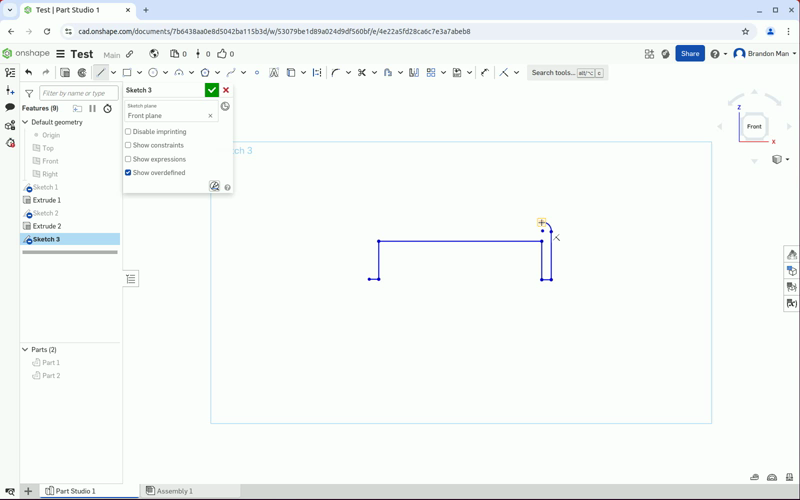
key_down(shift)
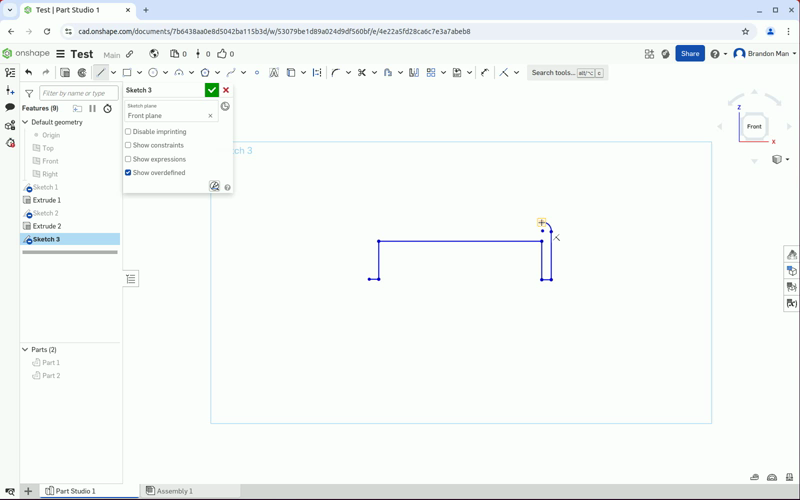
mouse_move(378, 222)
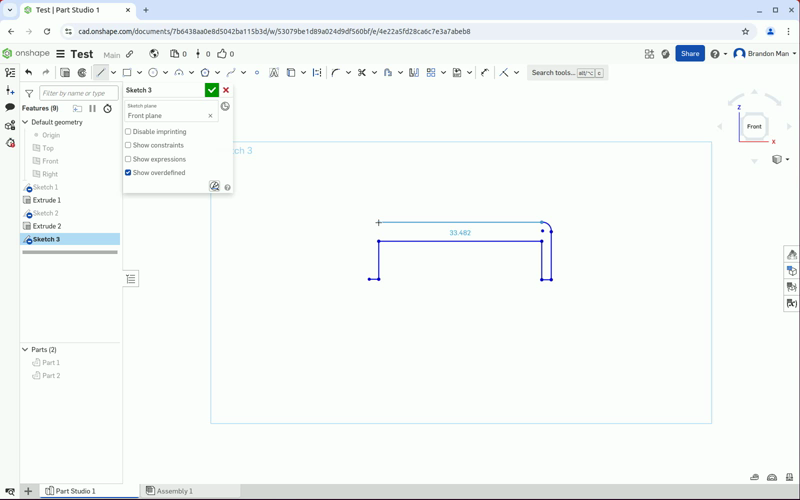
click(378, 222)
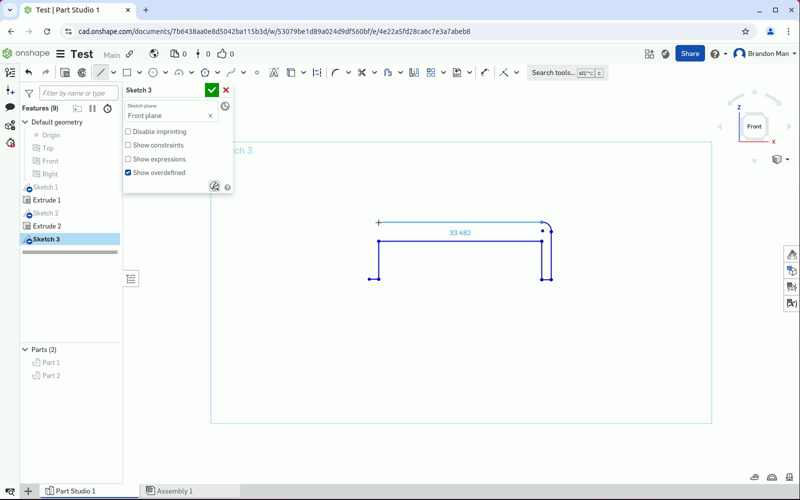
key_up(shift)
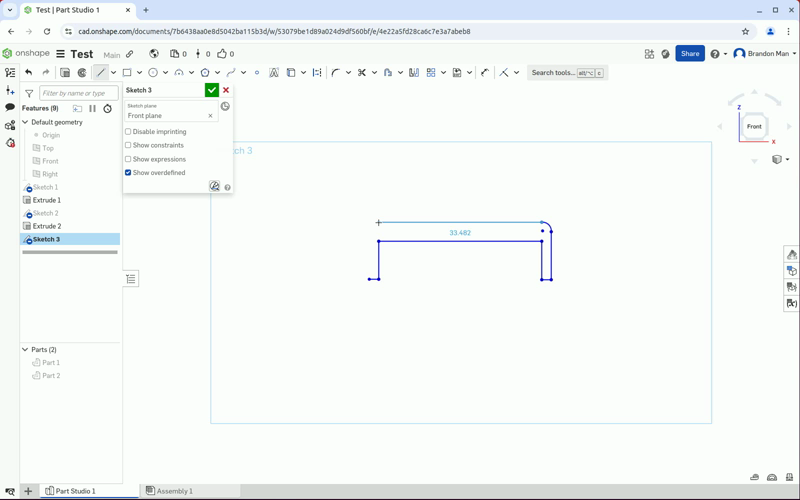
key(esc)
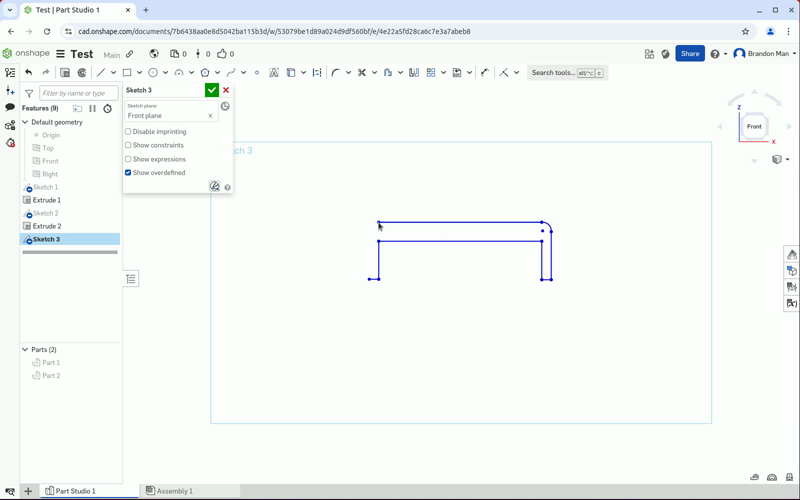
key(a)
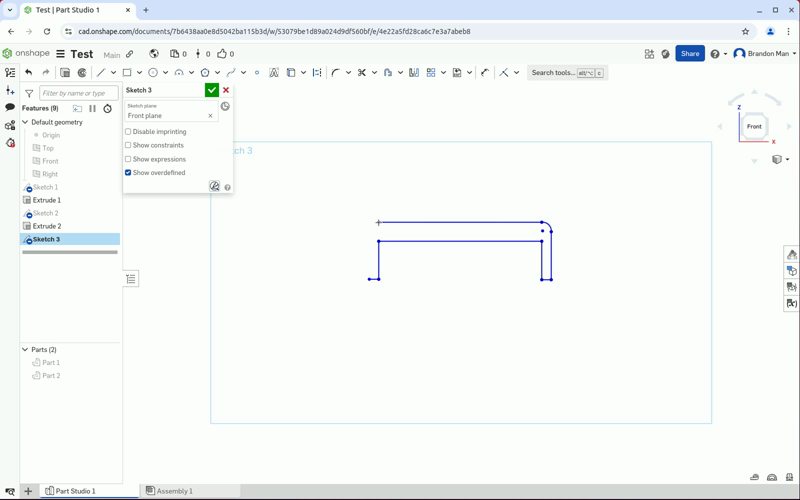
mouse_move(378, 222)
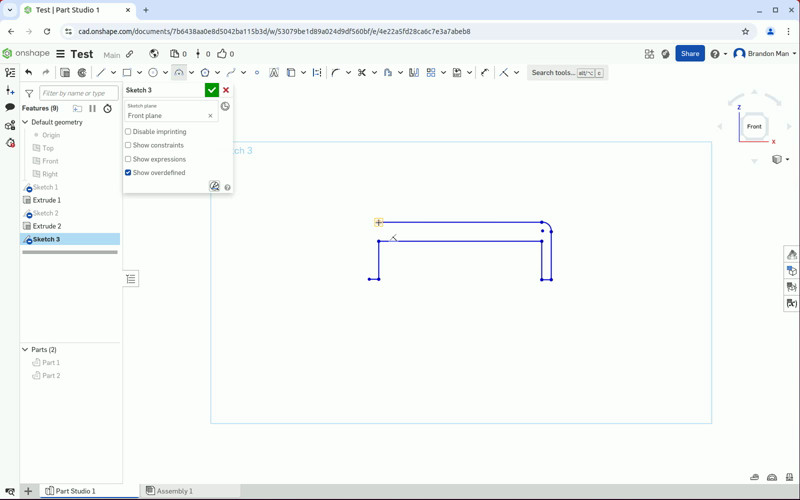
click(378, 222)
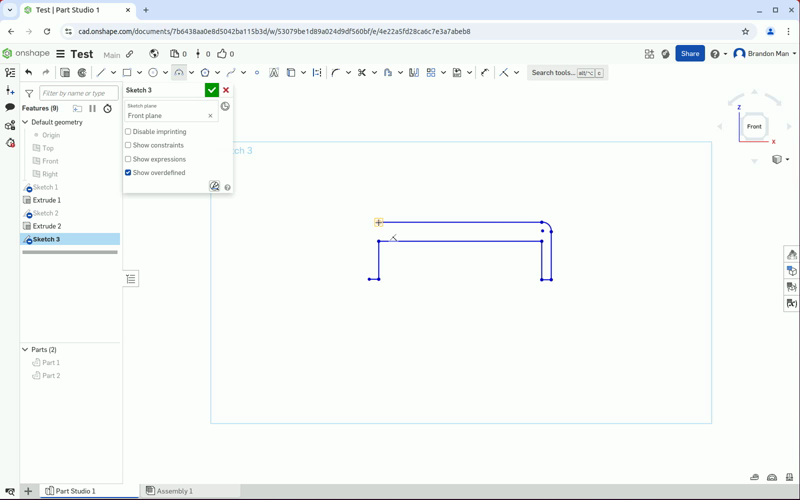
key_down(shift)
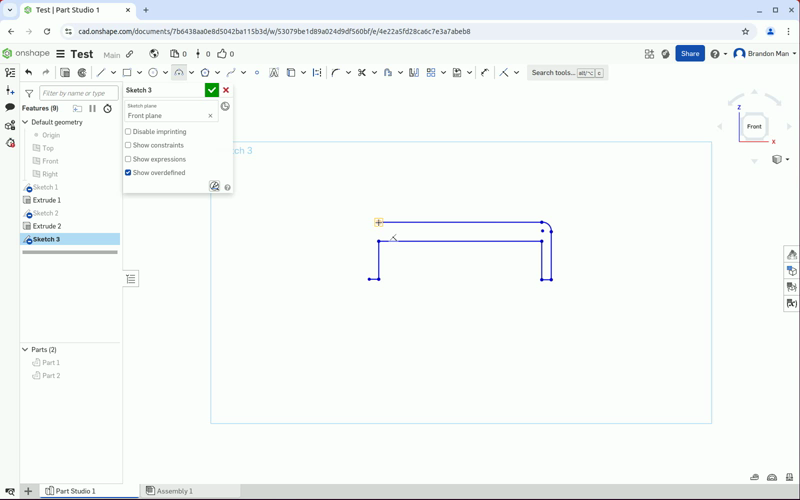
mouse_move(369, 231)
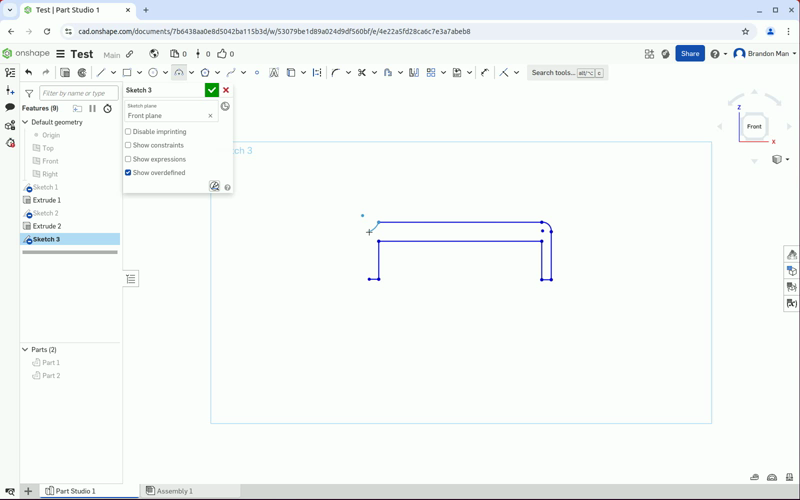
click(369, 231)
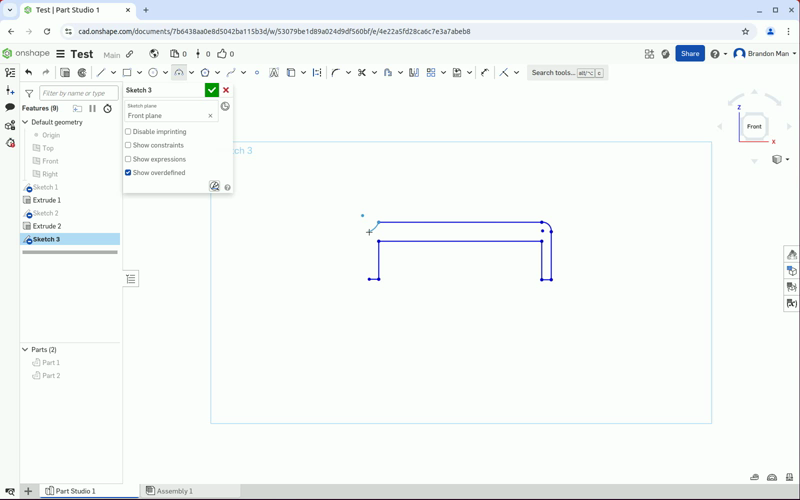
mouse_move(372, 224)
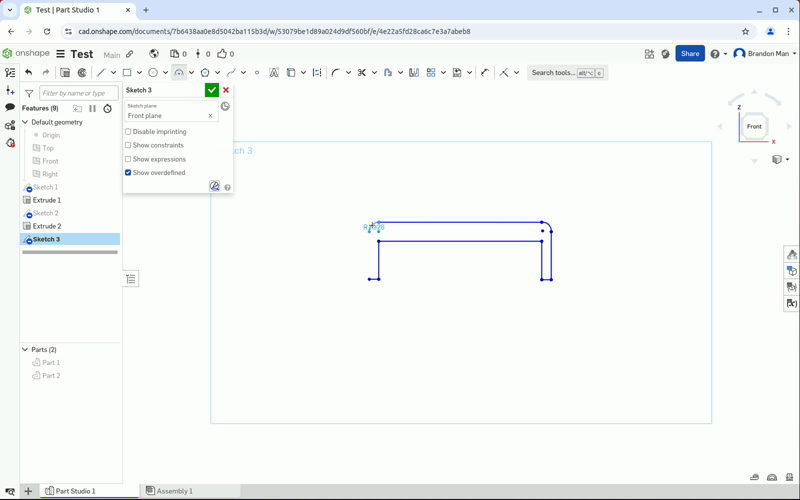
click(372, 224)
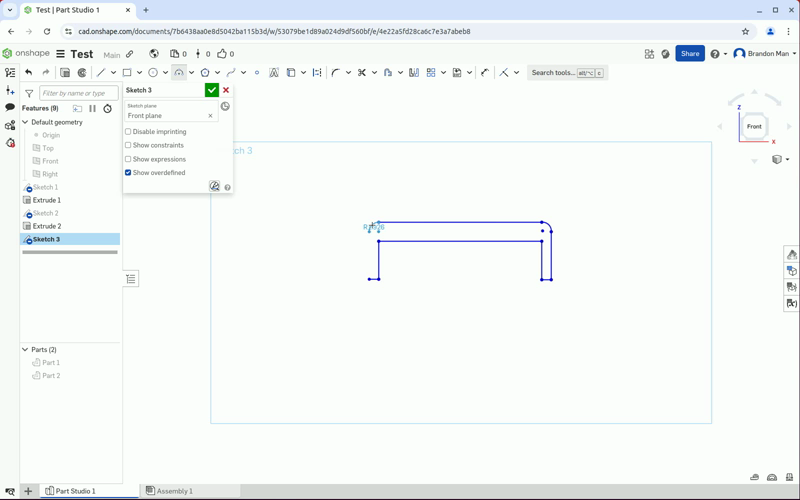
key_up(shift)
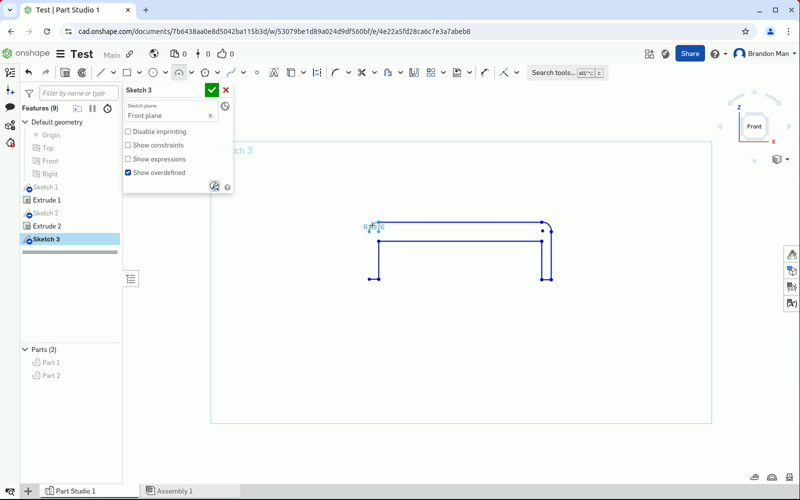
key(esc)
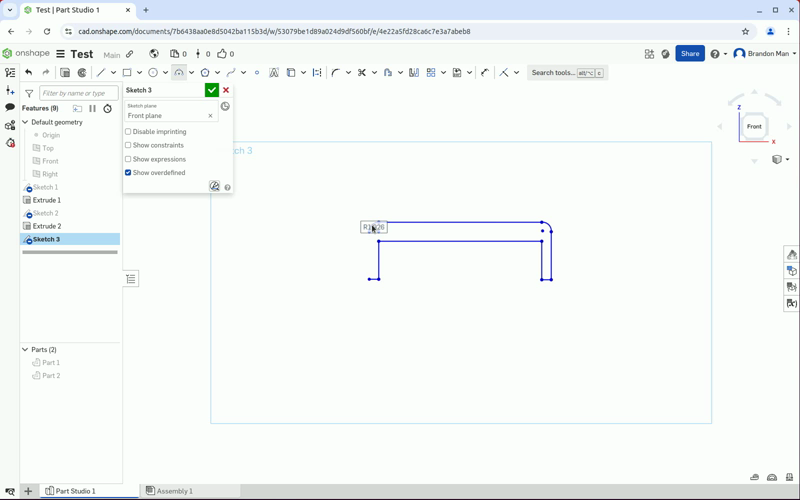
key(l)
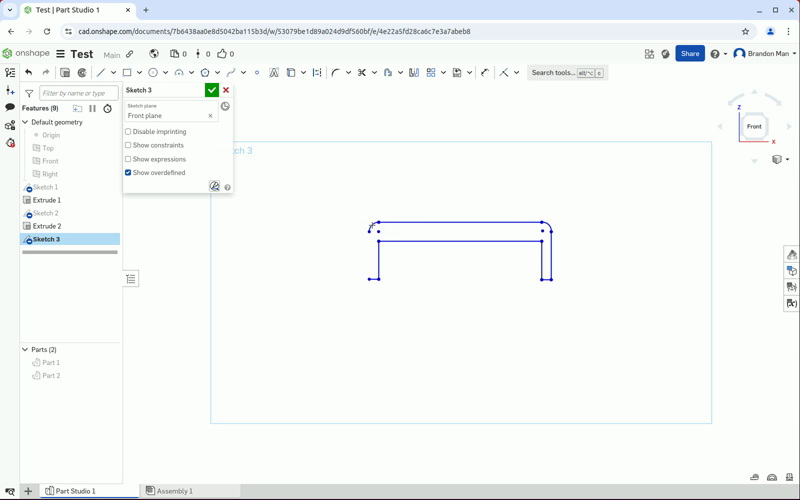
mouse_move(369, 231)
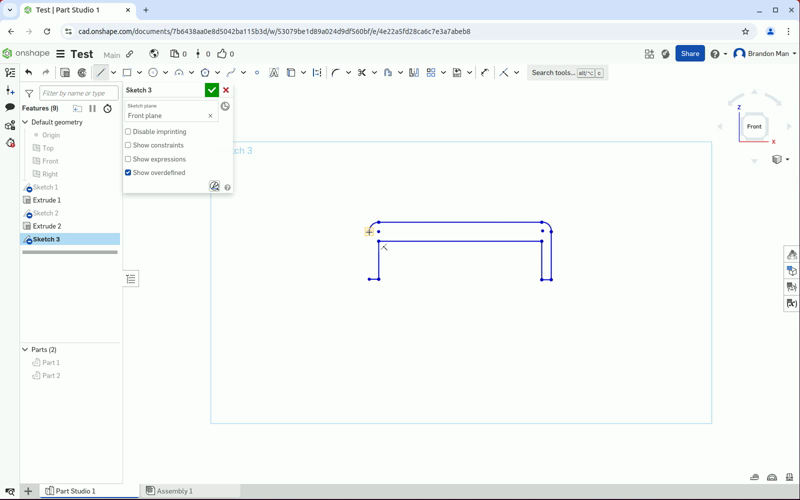
click(369, 231)
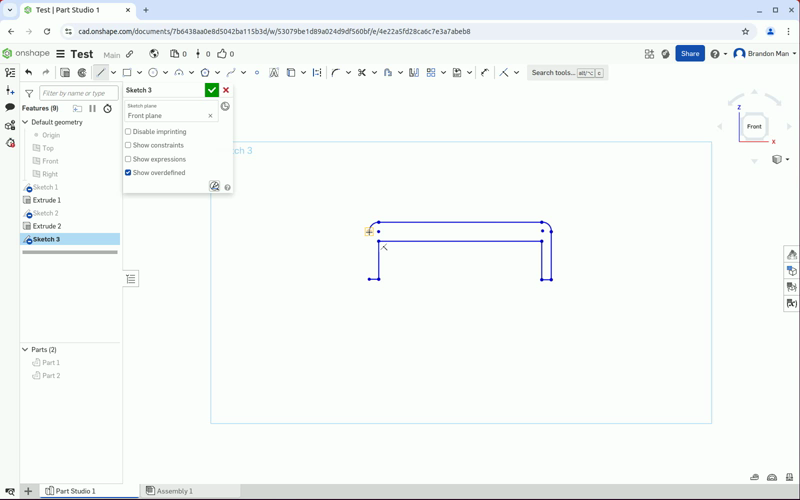
mouse_move(399, 231)
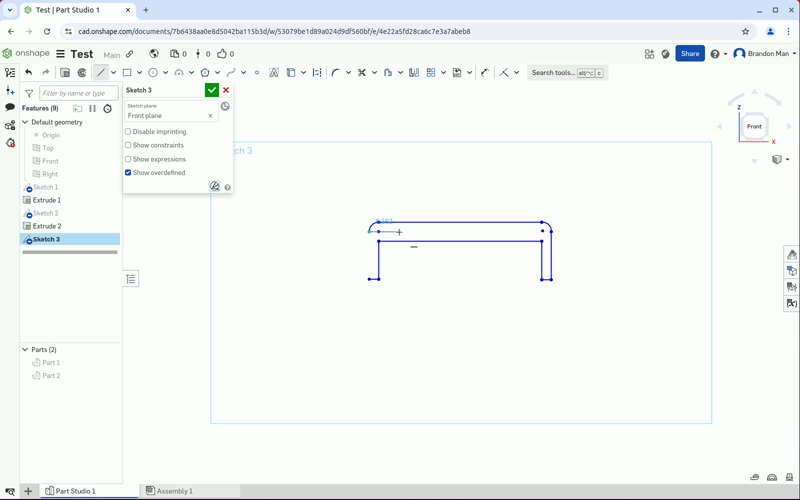
key_down(shift)
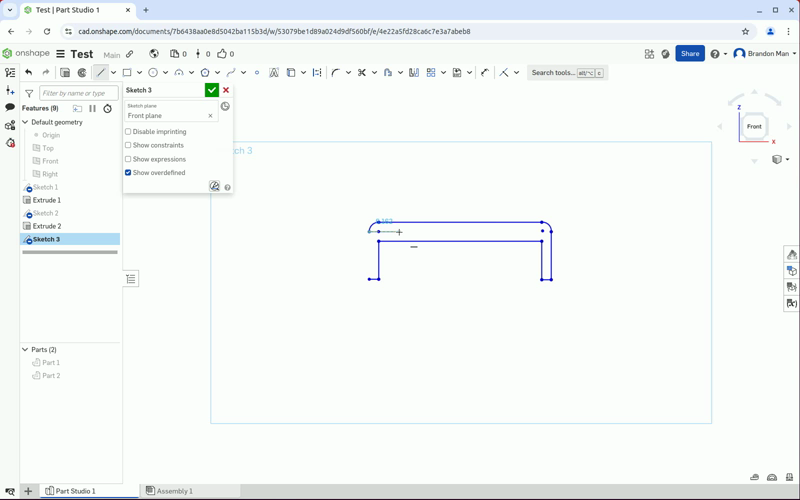
mouse_move(369, 279)
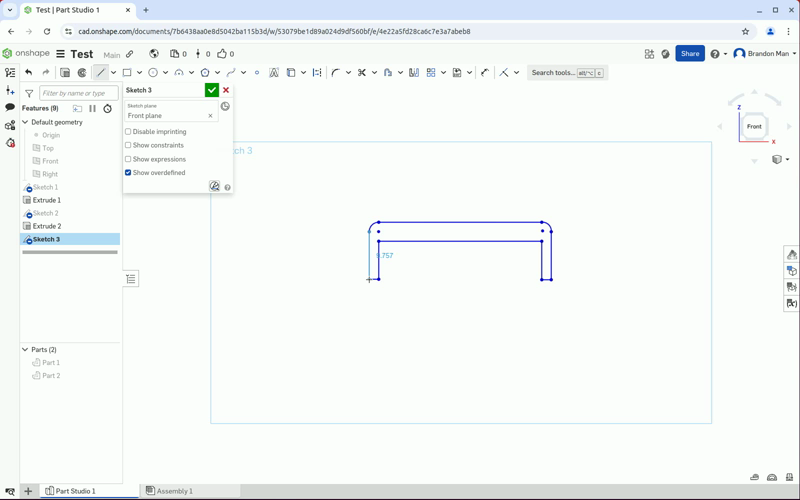
key_up(shift)
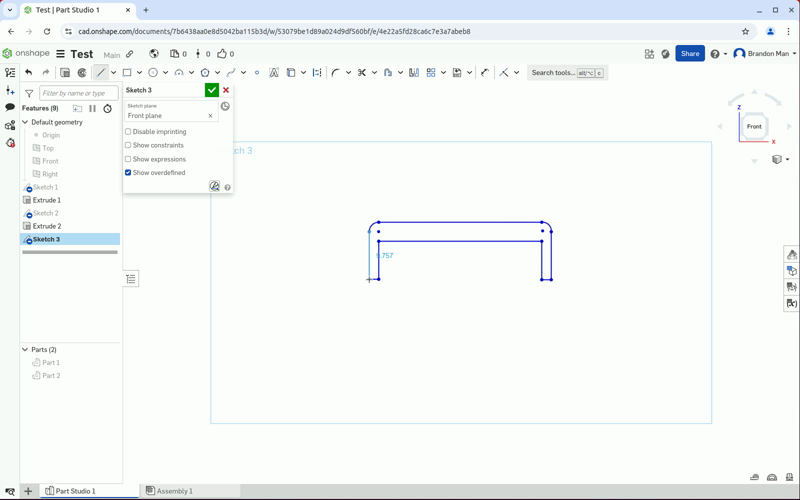
click(369, 279)
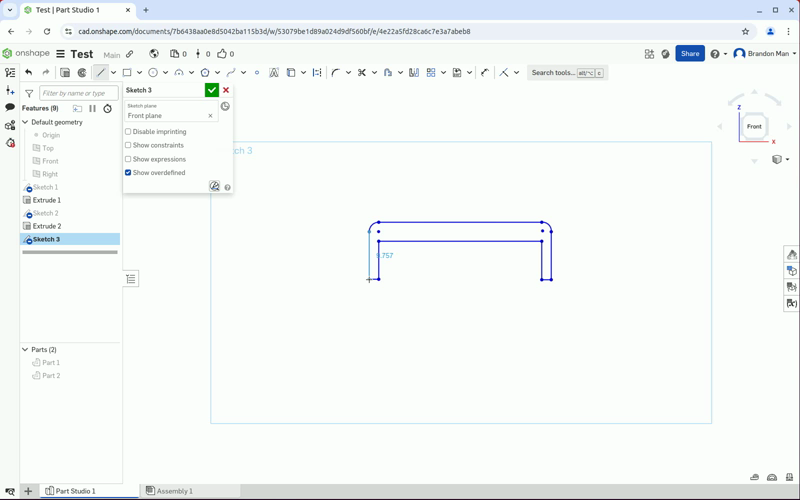
key(esc)
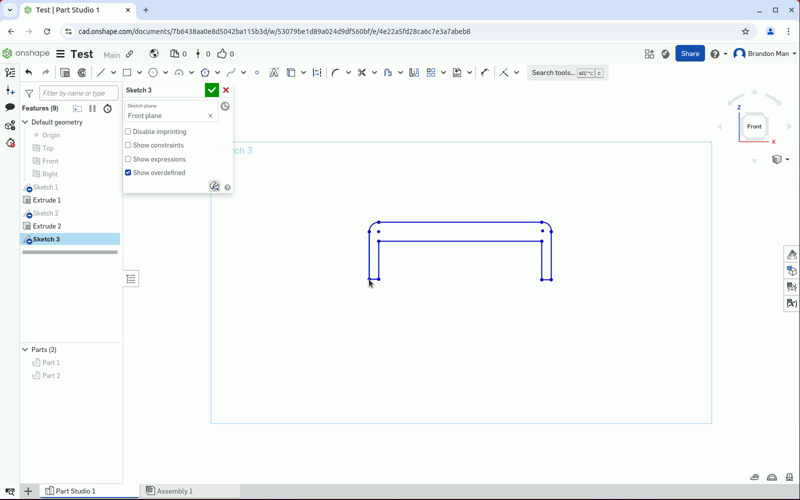
mouse_move(511, 229)
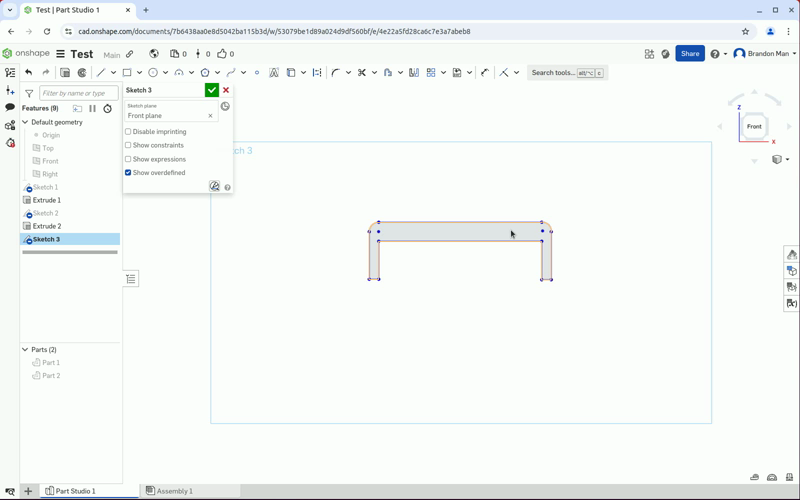
click(511, 229)
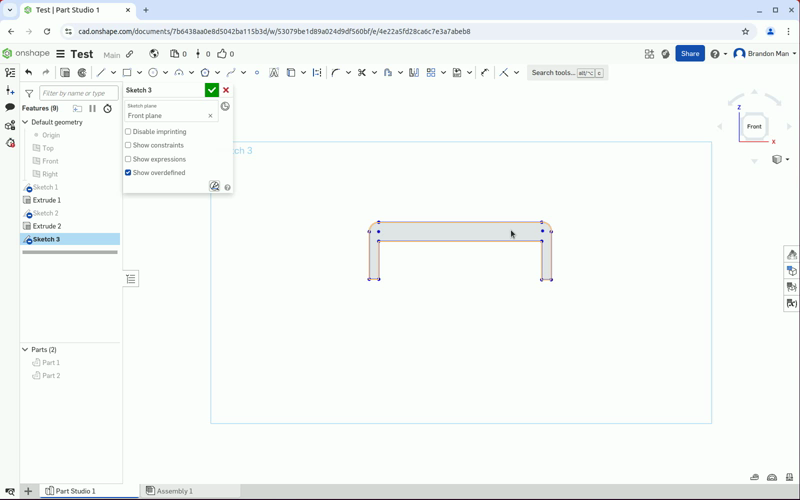
mouse_move(73, 352)
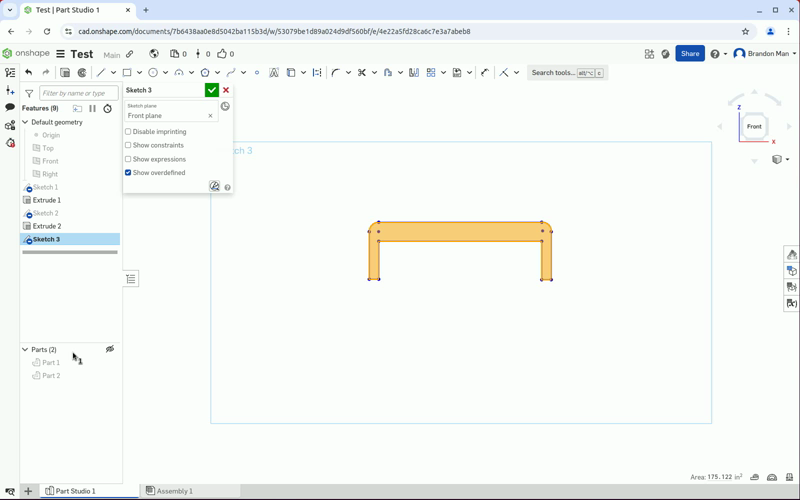
key(shift+y)
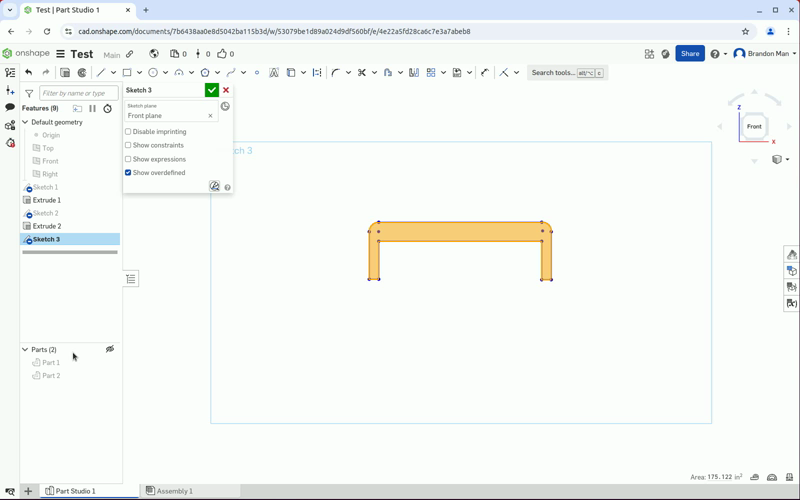
key(shift+e)
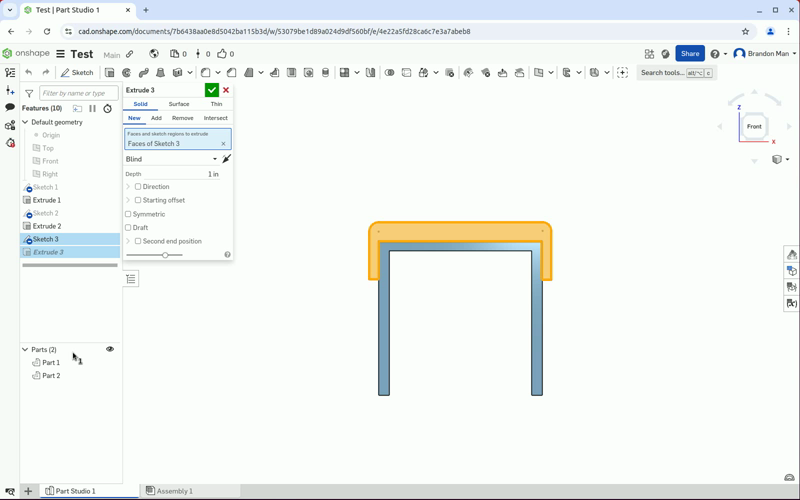
mouse_move(143, 106)
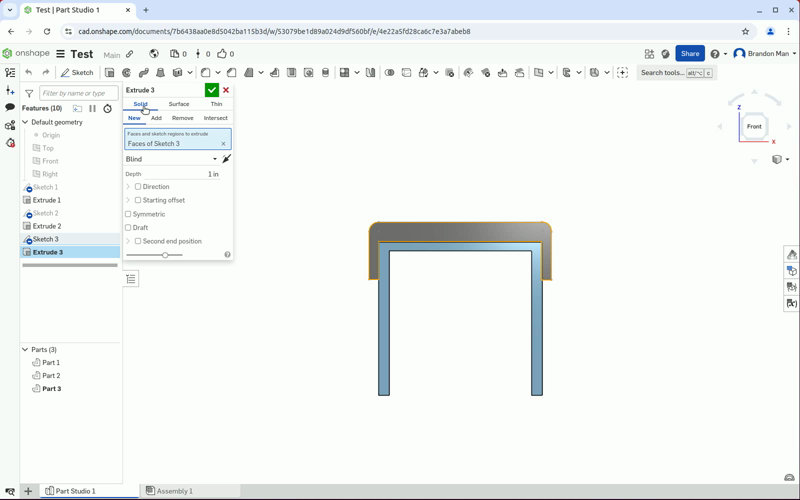
click(143, 106)
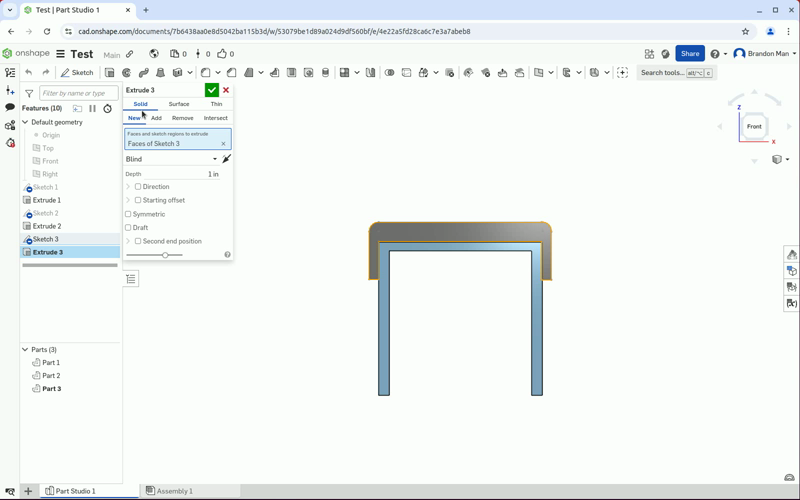
mouse_move(137, 120)
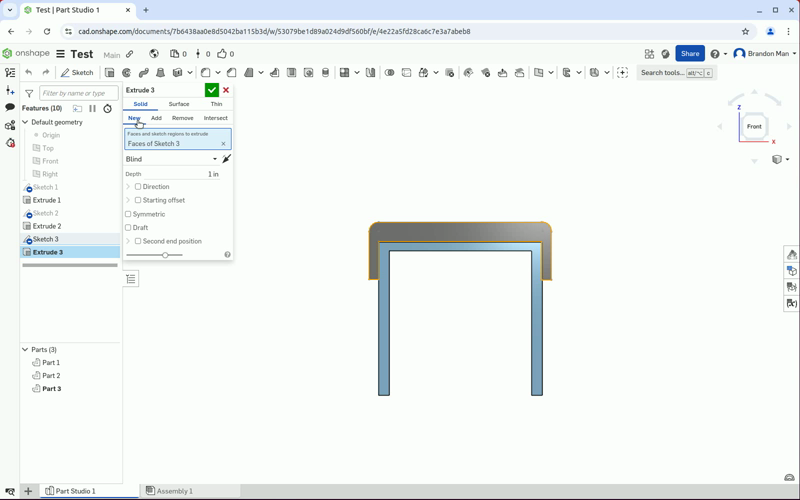
click(137, 120)
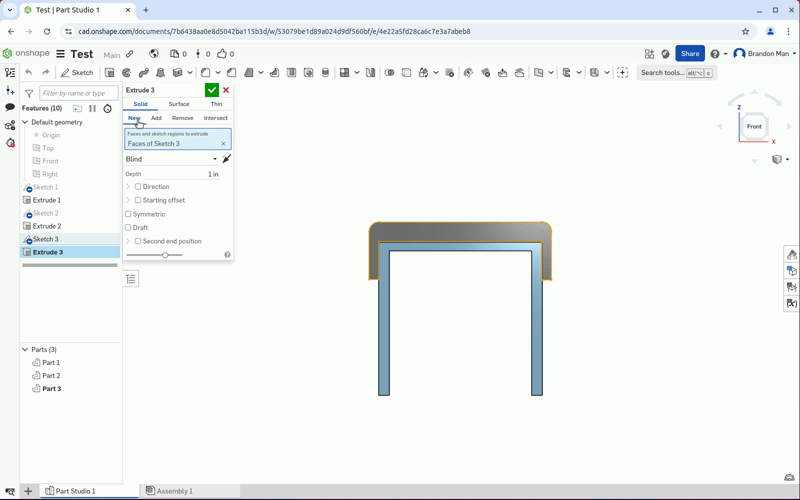
key(tab, 4)
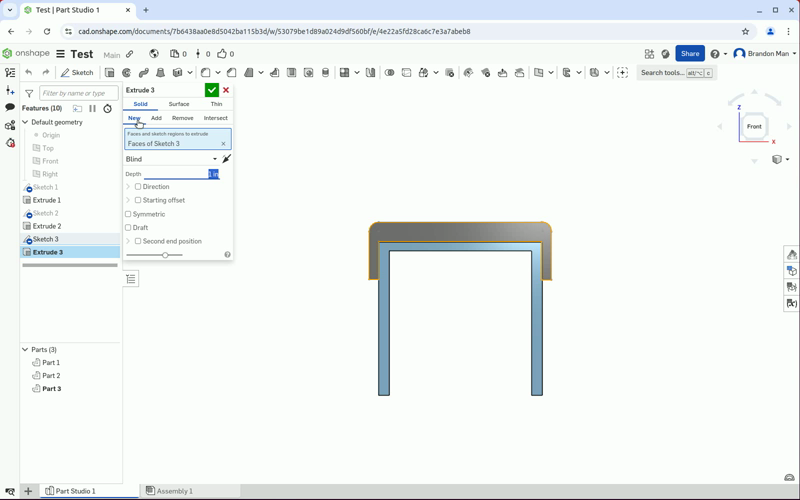
text(1.926)
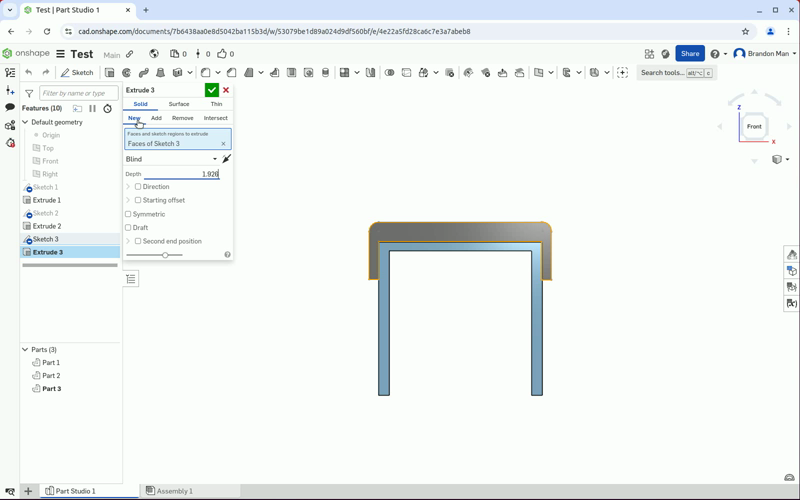
key(tab, 3)
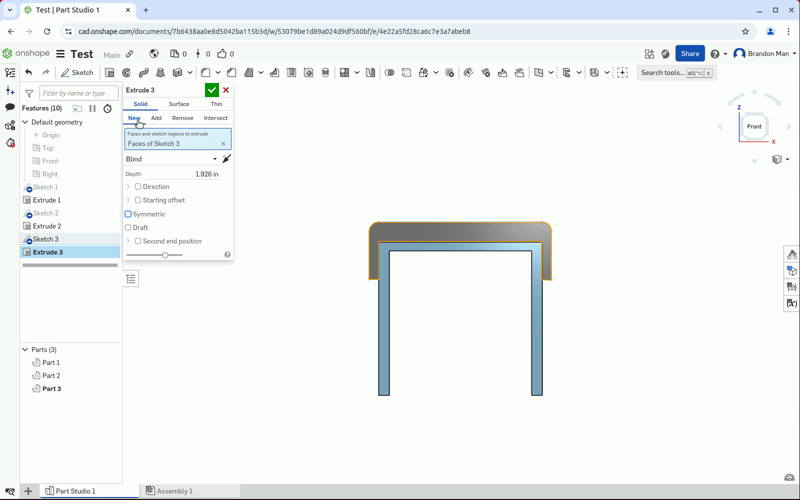
key(space)
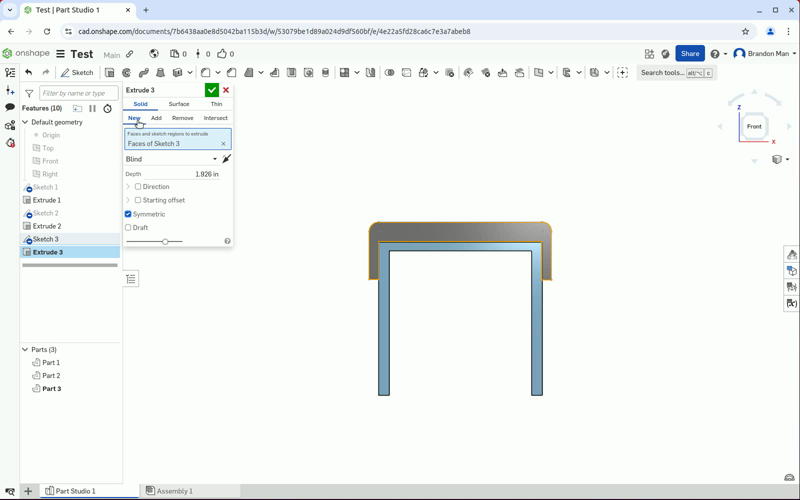
key(enter)
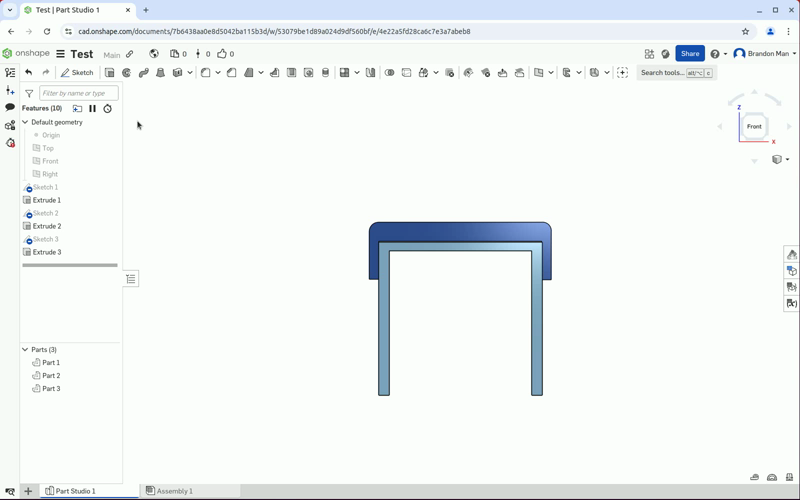
key(shift+h)
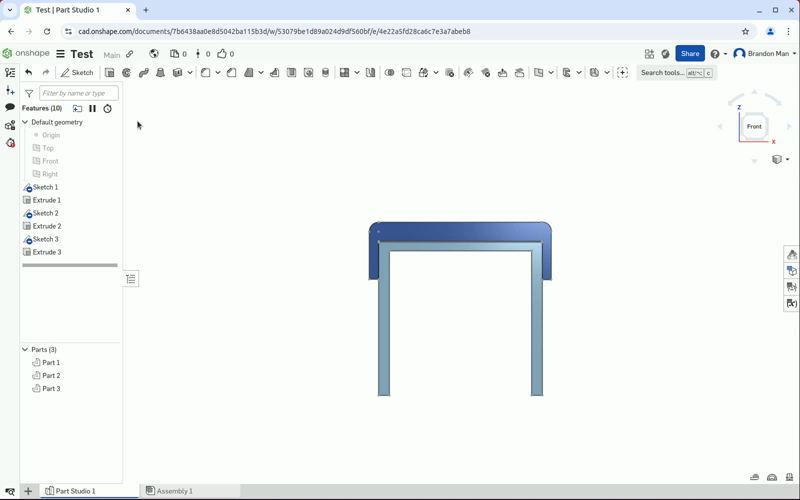
key(shift+h)
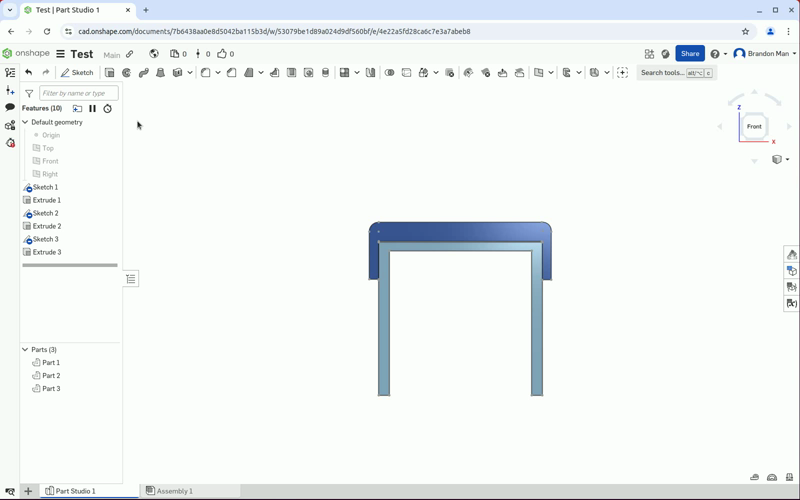
key(shift+7)
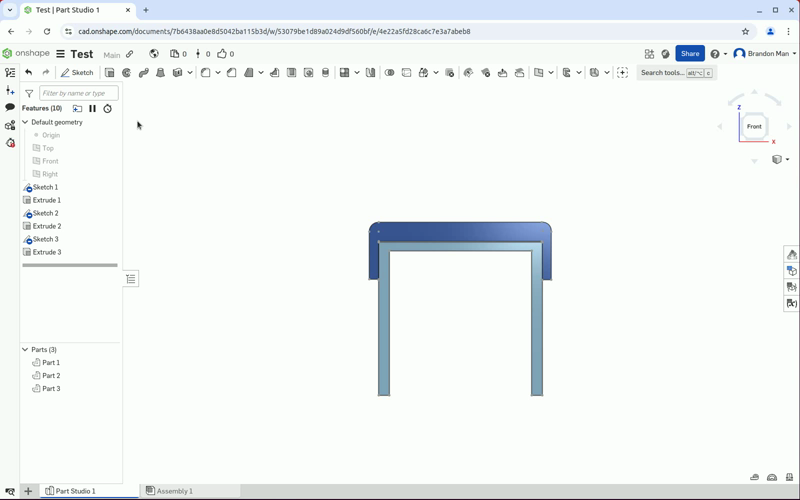
key(left, 2)
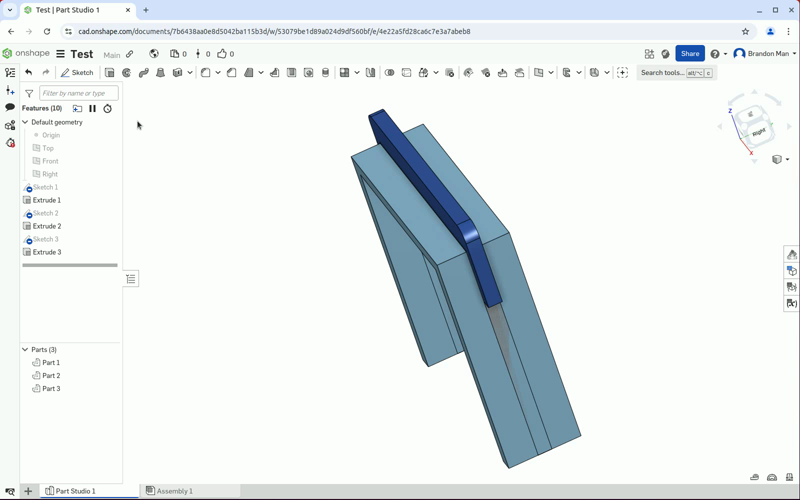
key(down, 2)
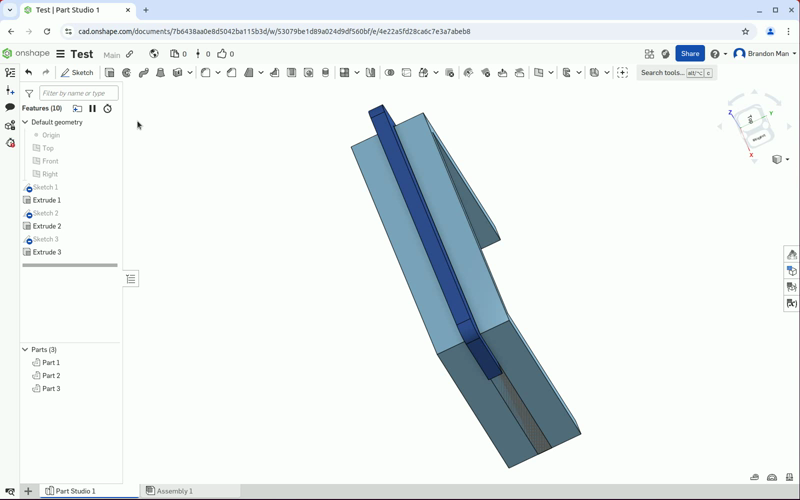
key(up, 2)
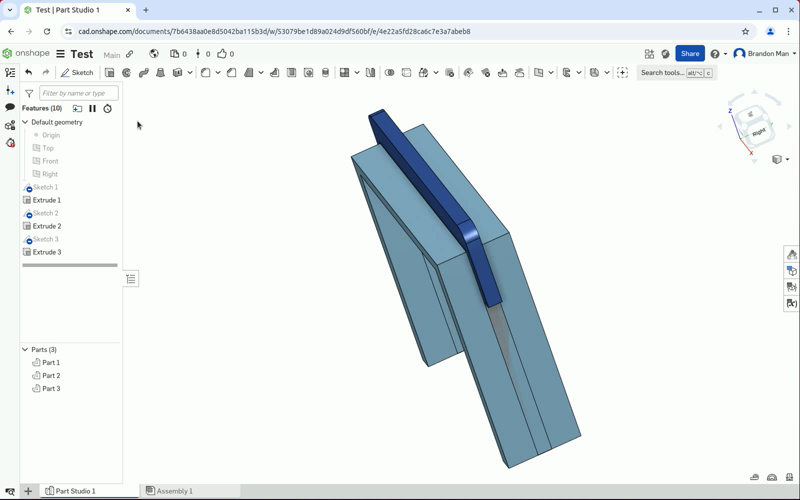
key(right, 2)
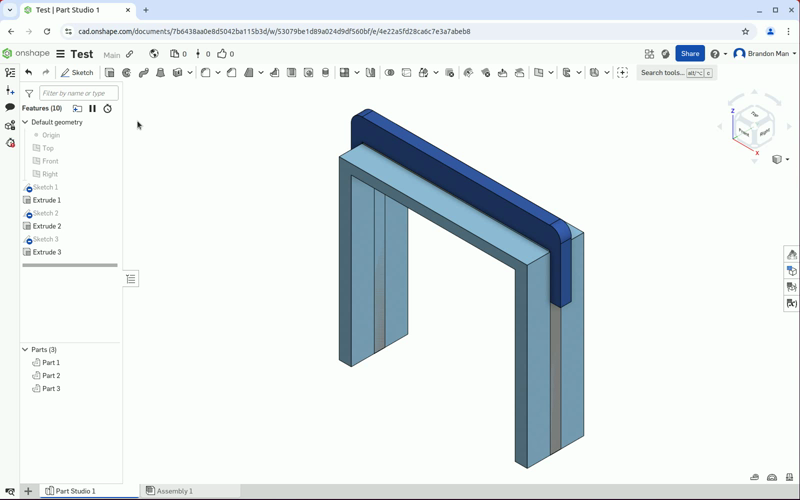
mouse_move(73, 189)
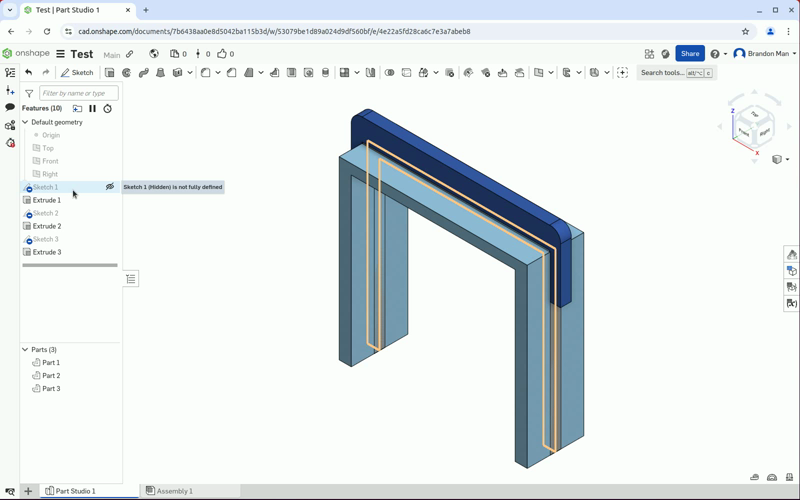
click(73, 189)